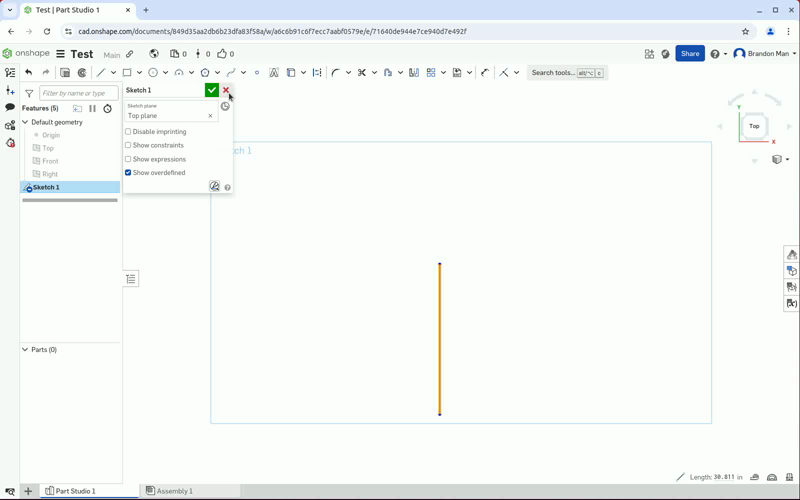
key(shift+h)
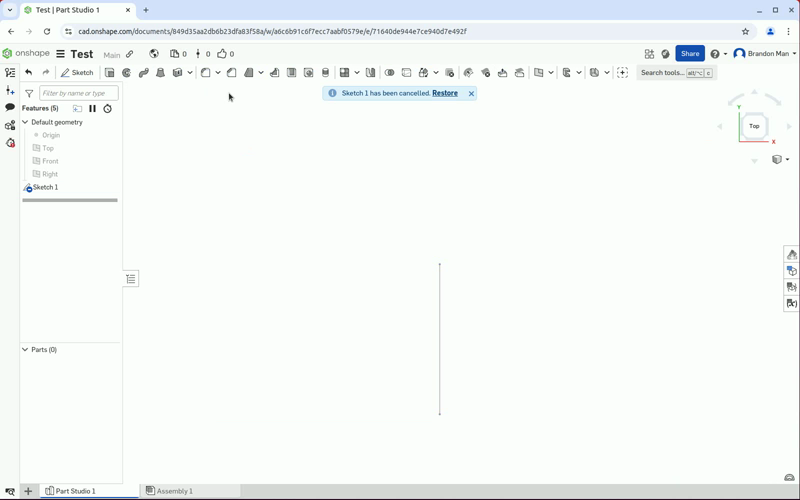
key(shift+s)
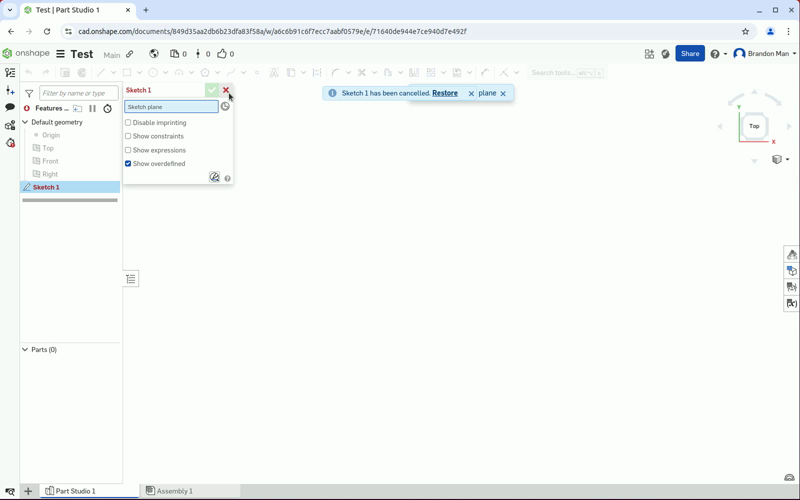
mouse_move(73, 150)
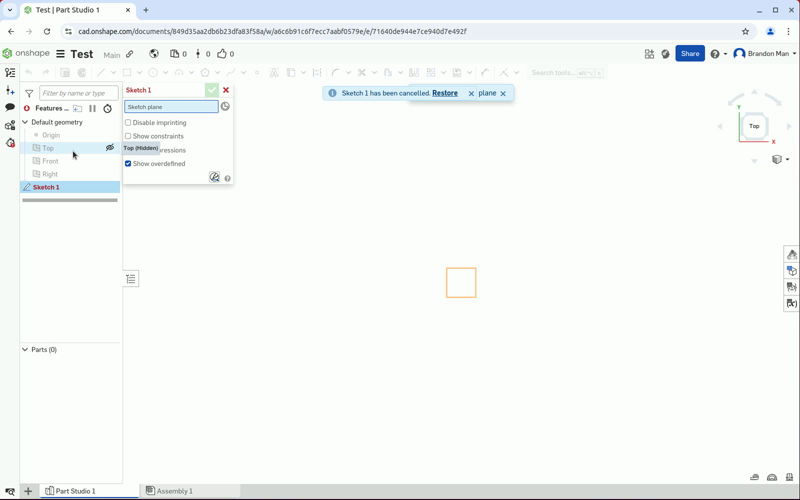
click(73, 150)
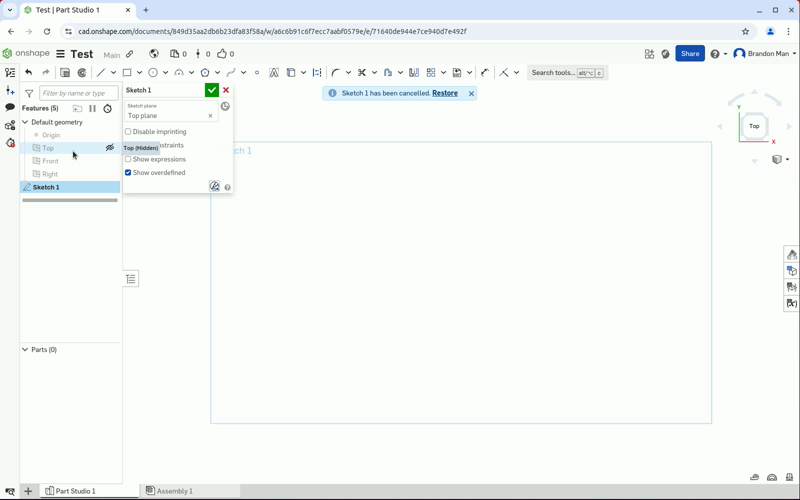
mouse_move(73, 352)
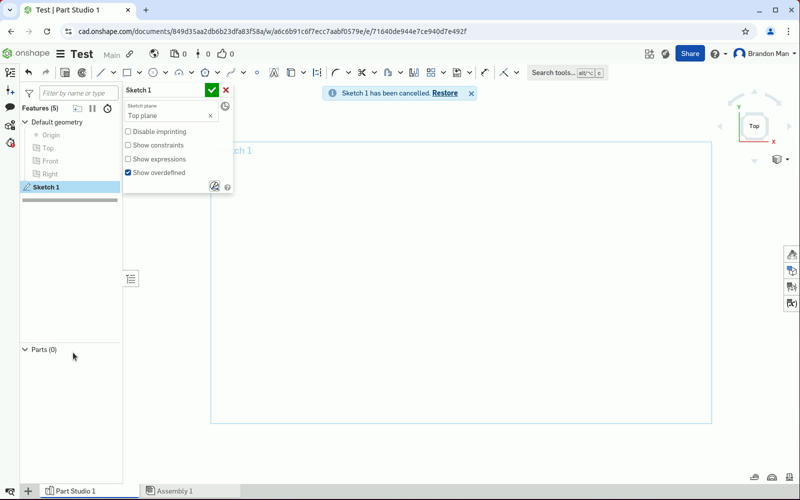
key(y)
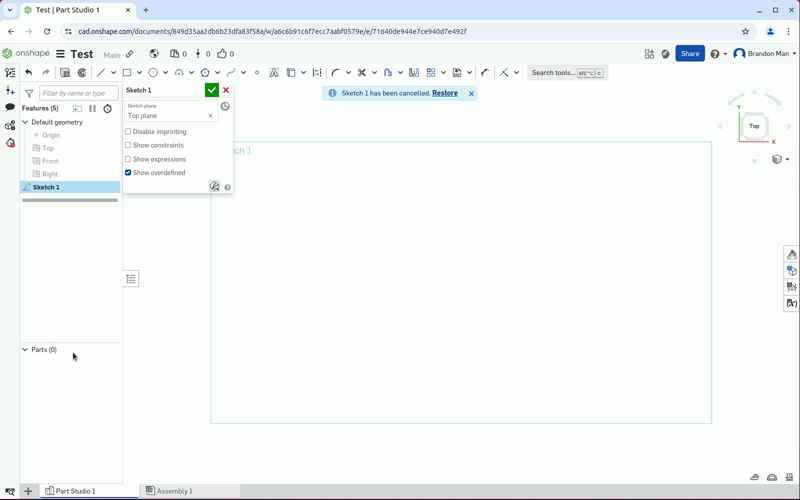
key(l)
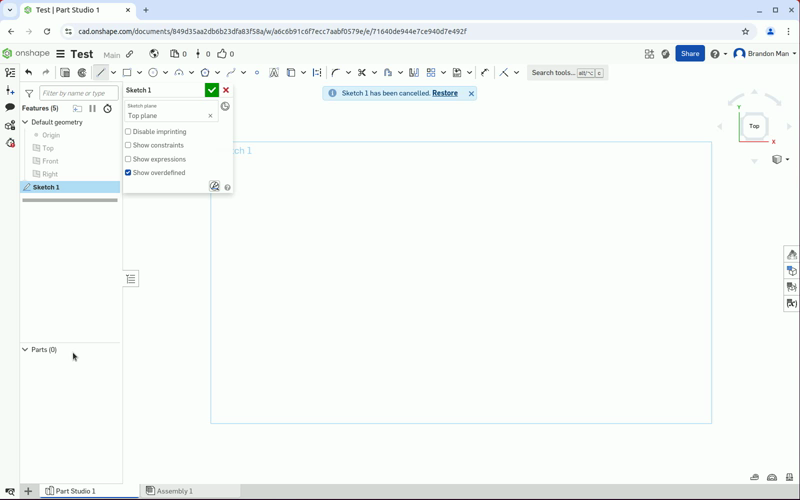
key_down(shift)
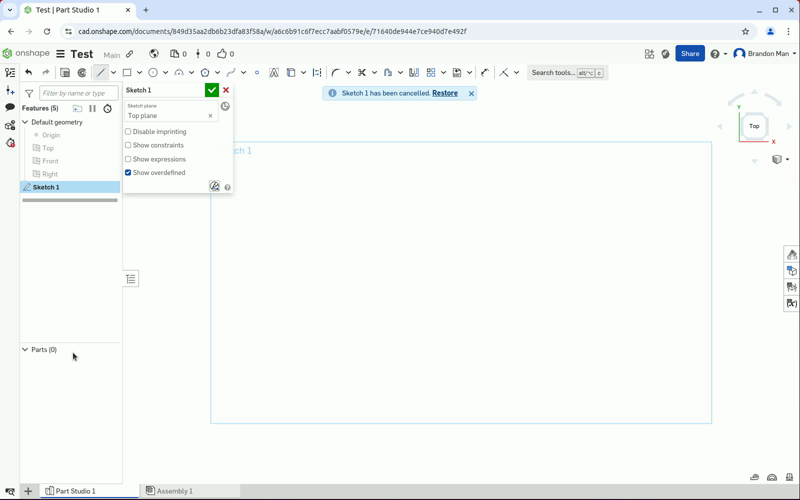
mouse_move(375, 215)
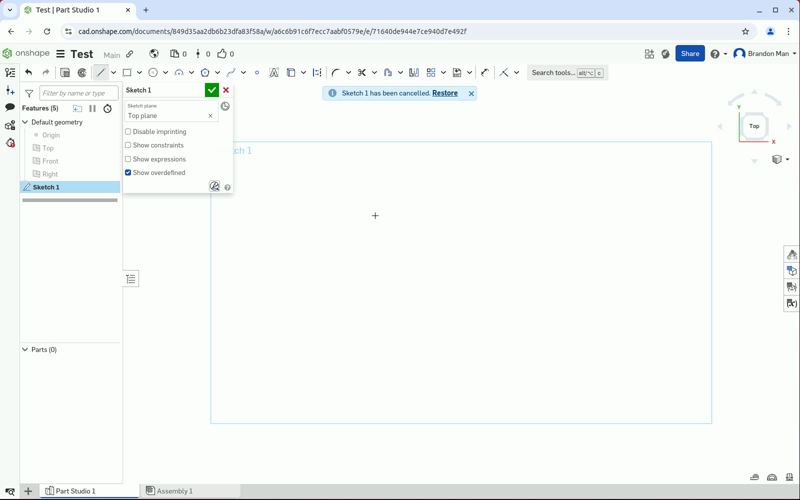
click(375, 215)
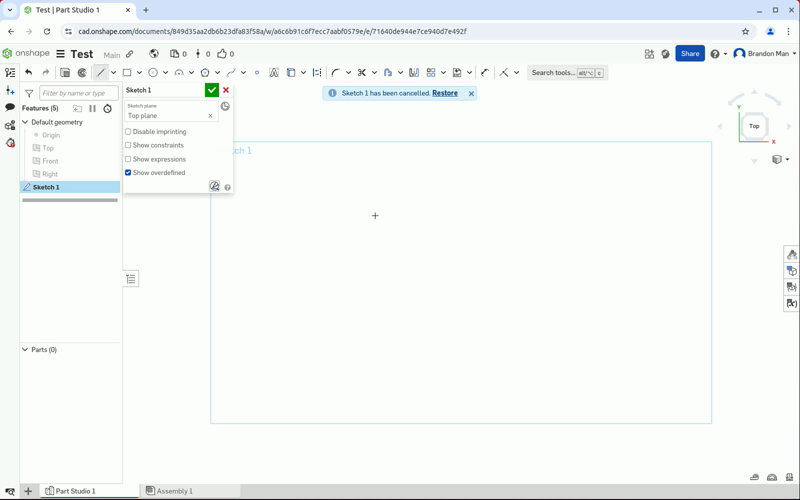
key_up(shift)
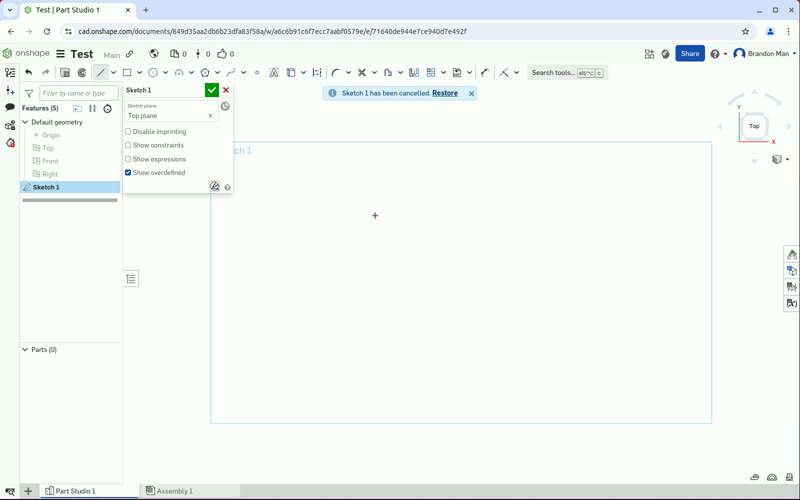
key_down(shift)
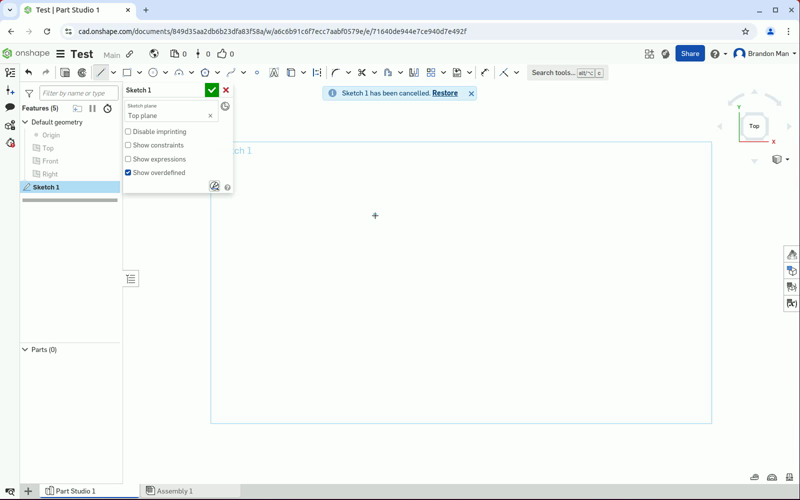
mouse_move(405, 215)
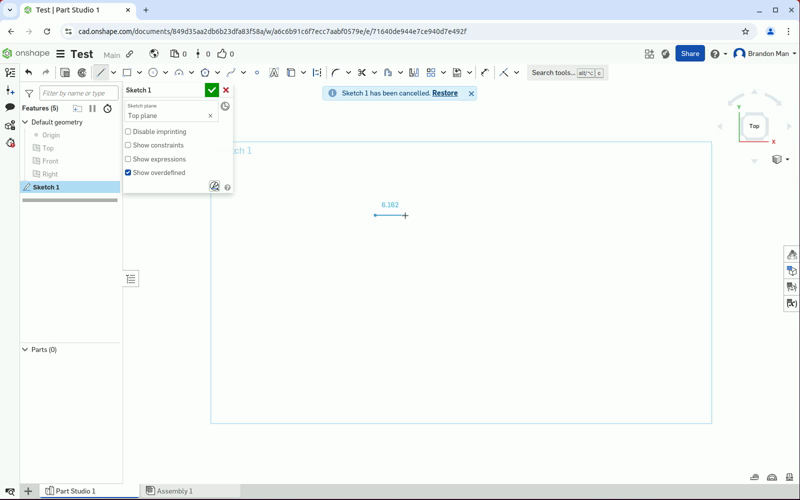
mouse_move(395, 215)
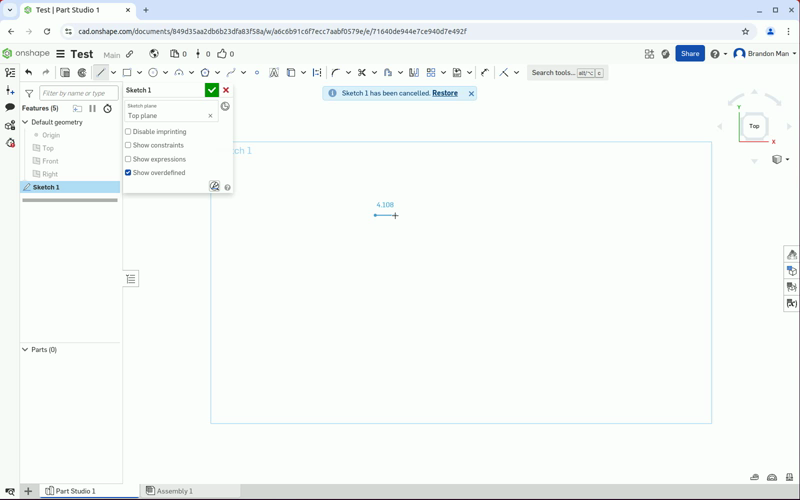
click(395, 215)
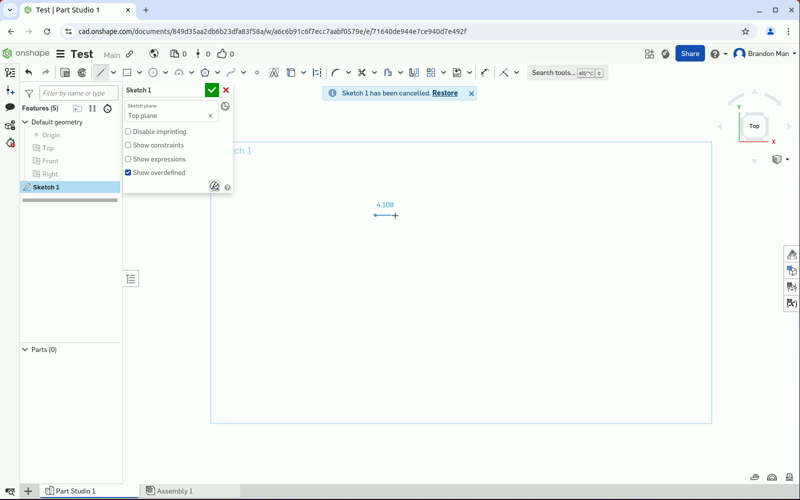
key_up(shift)
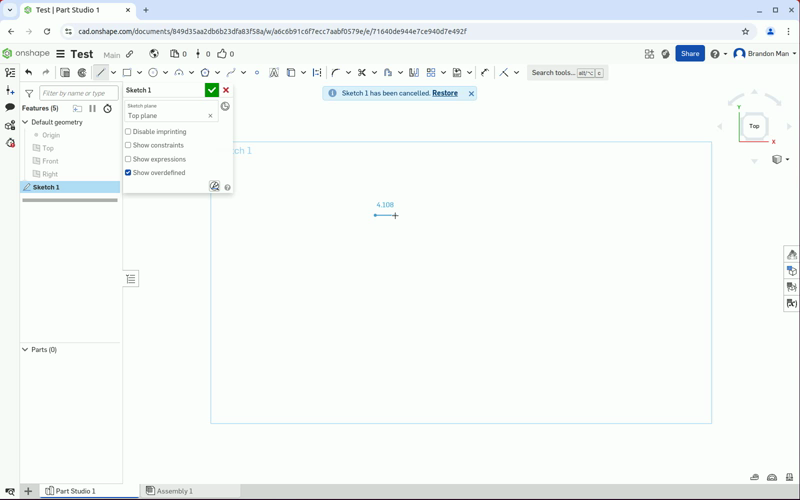
key_down(shift)
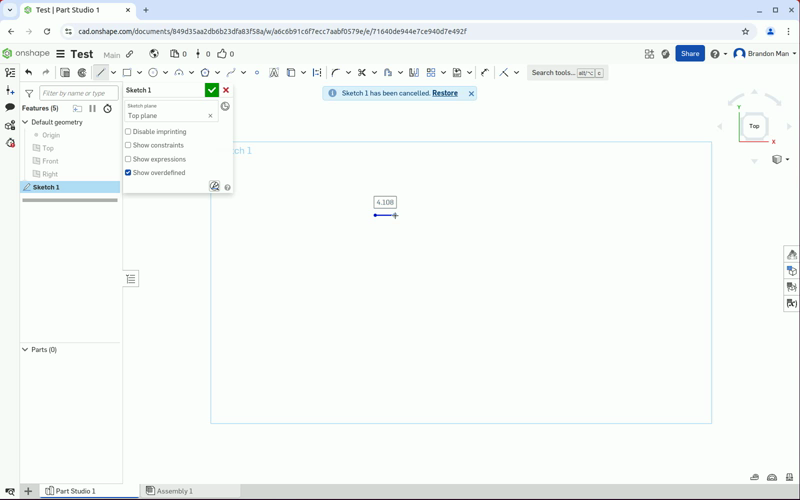
mouse_move(425, 215)
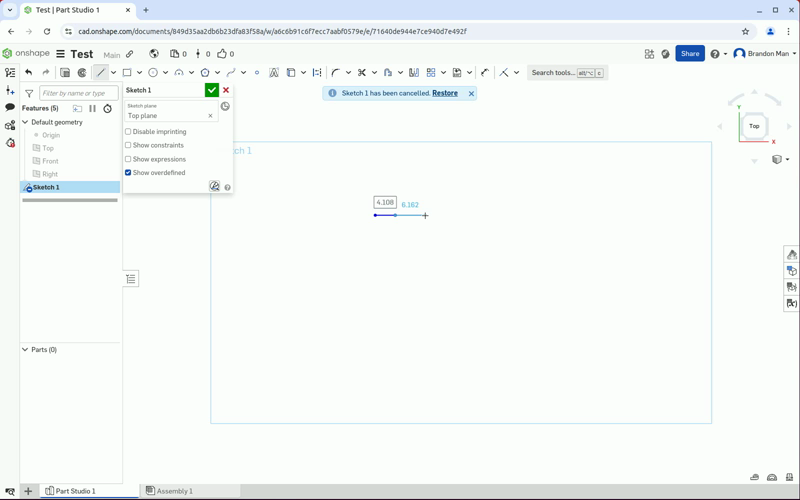
mouse_move(395, 195)
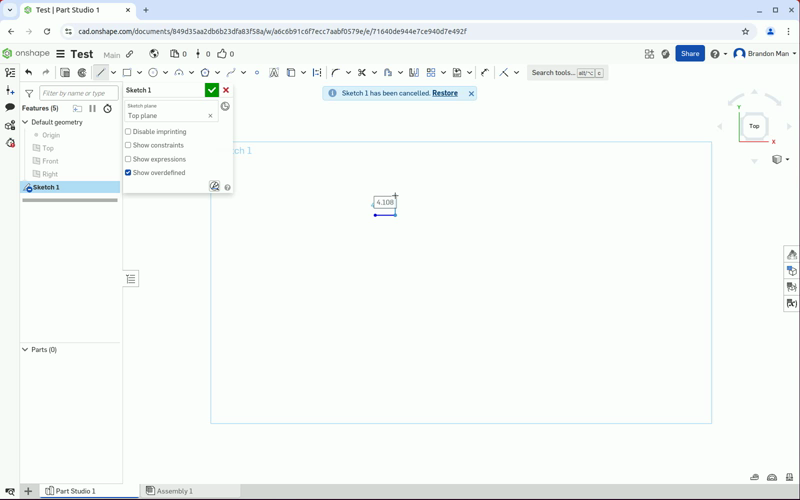
click(395, 195)
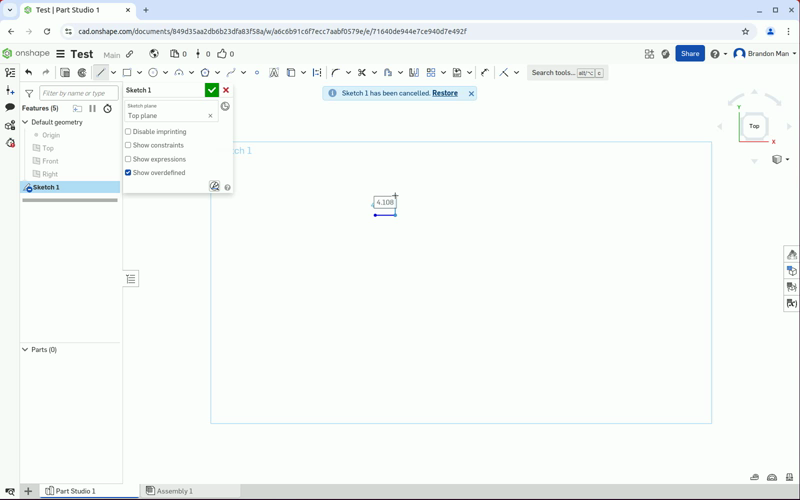
key_up(shift)
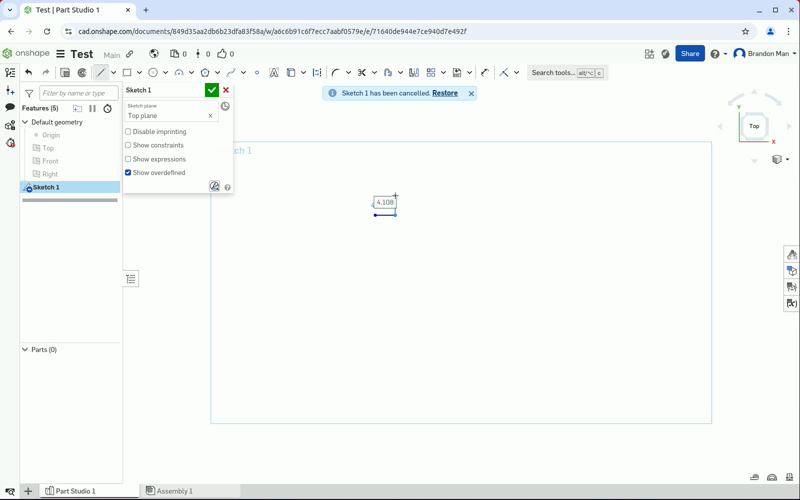
key_down(shift)
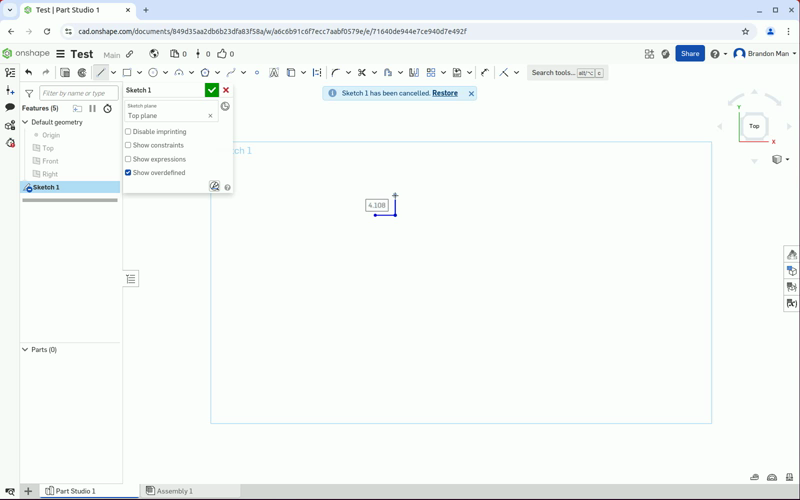
mouse_move(425, 195)
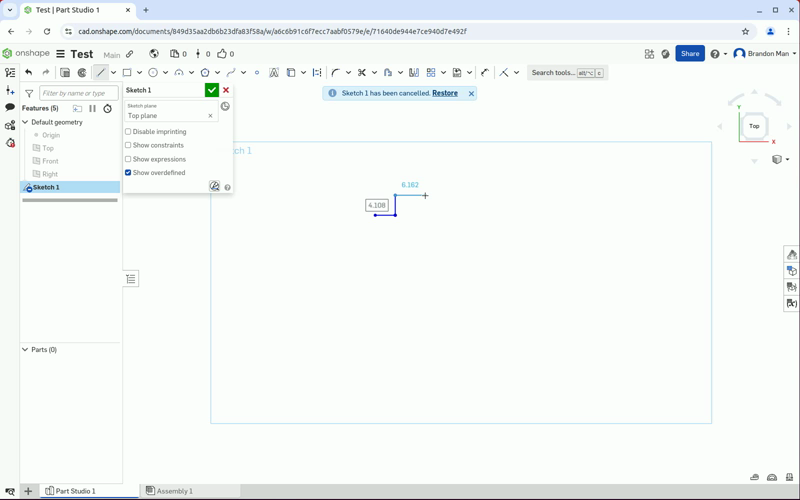
mouse_move(375, 195)
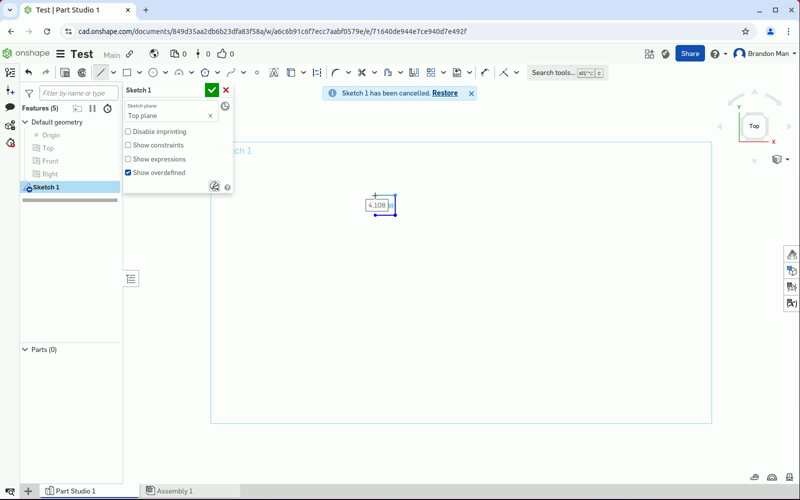
click(375, 195)
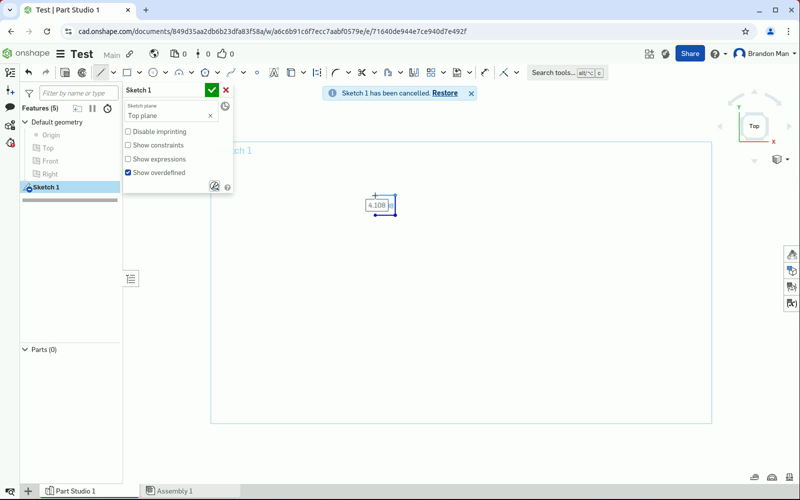
key_up(shift)
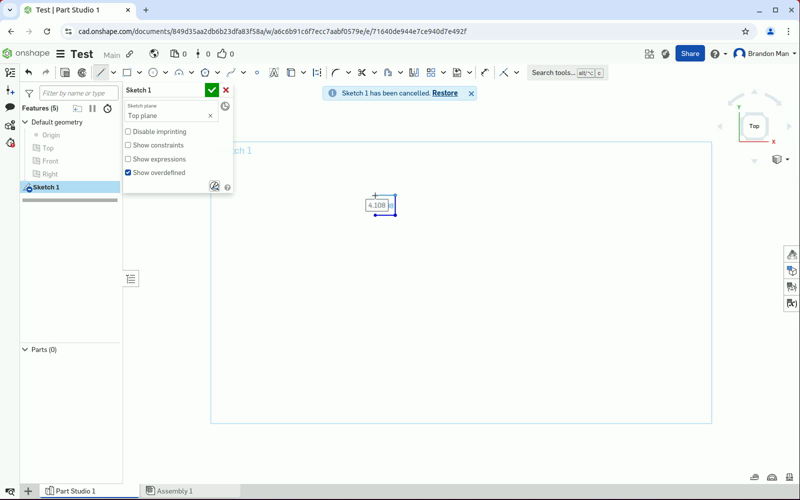
mouse_move(405, 195)
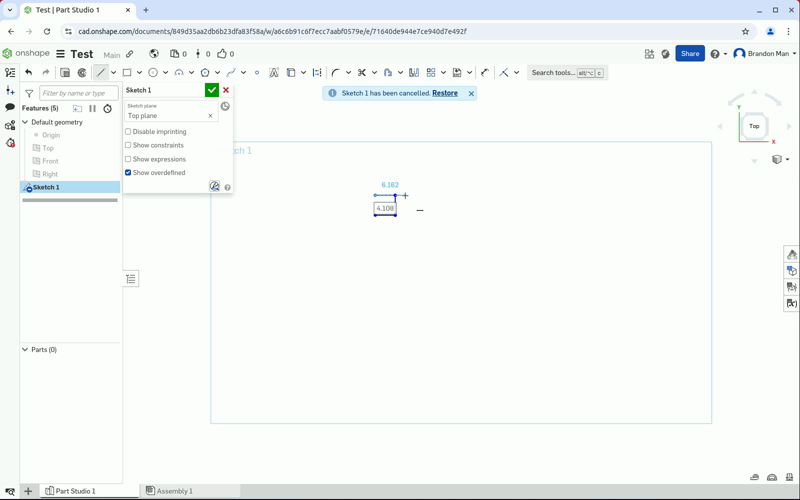
key_down(shift)
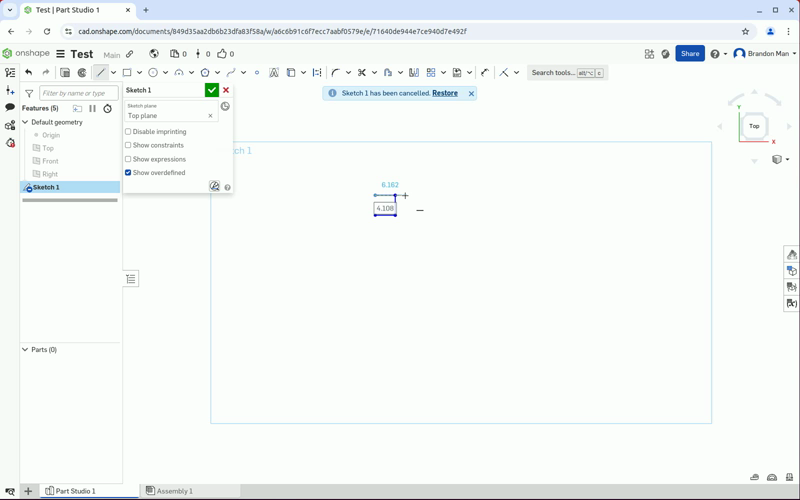
mouse_move(375, 215)
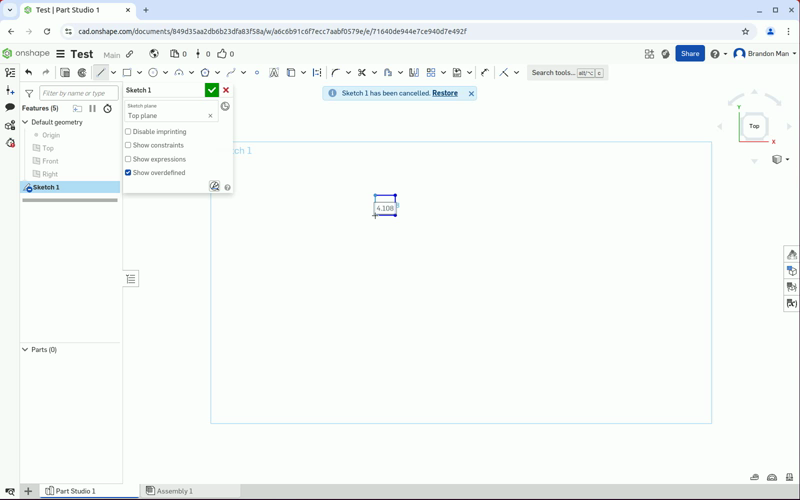
key_up(shift)
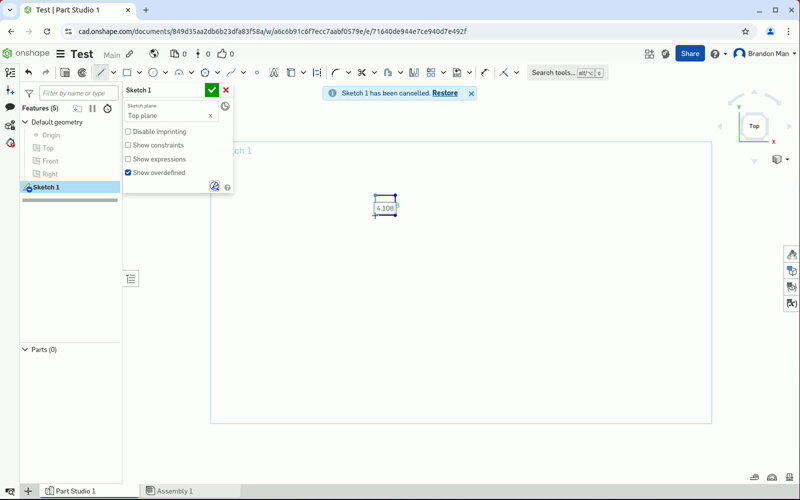
click(375, 215)
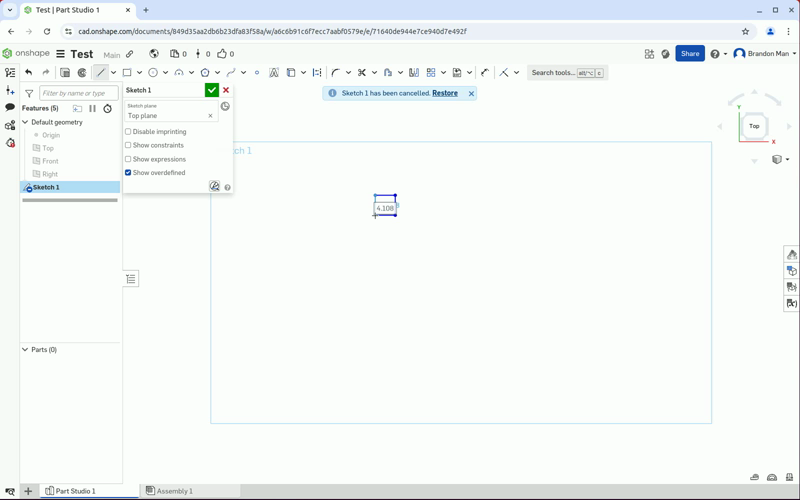
key(esc)
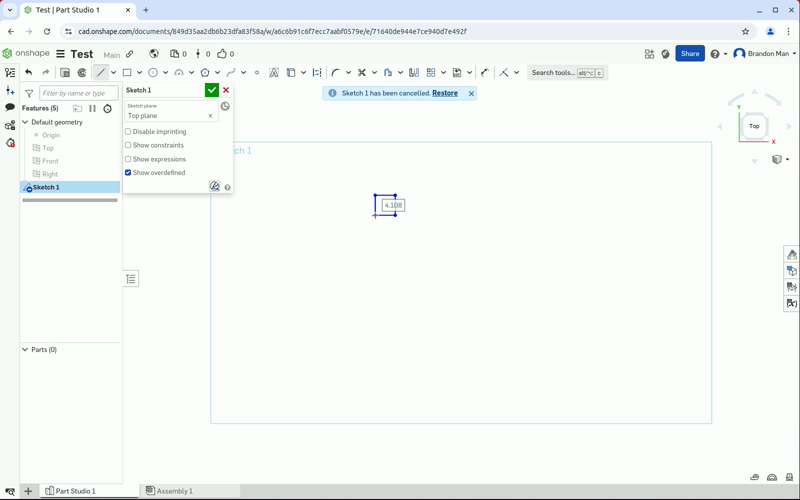
mouse_move(386, 203)
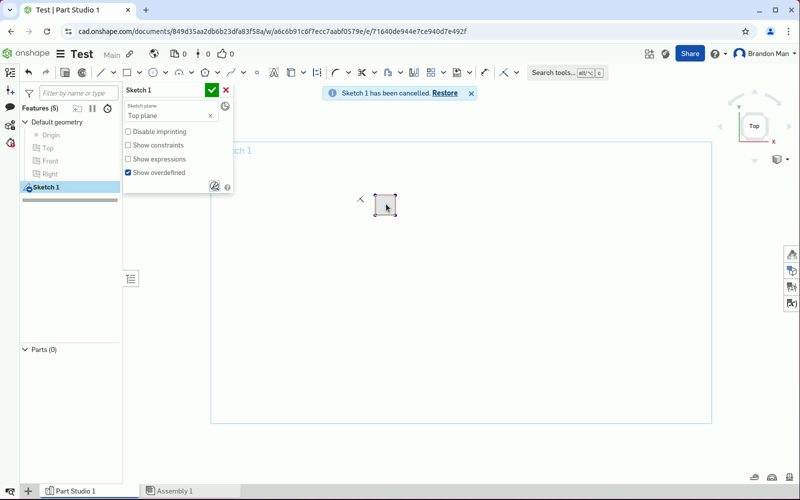
scroll(6)
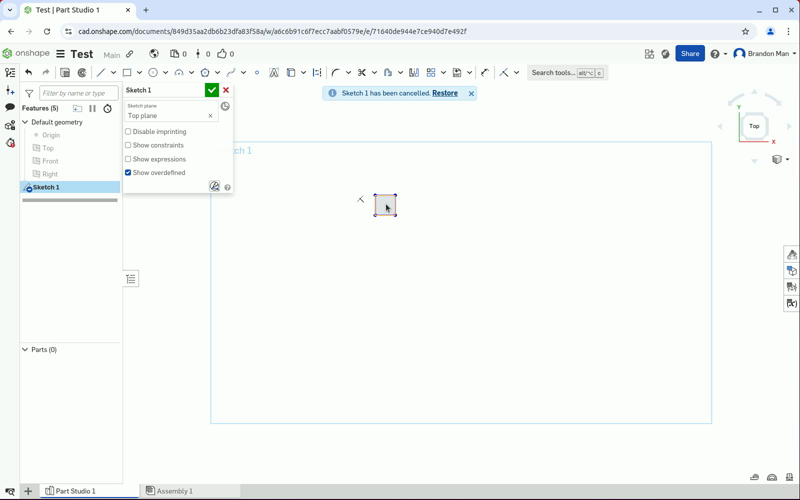
scroll(6)
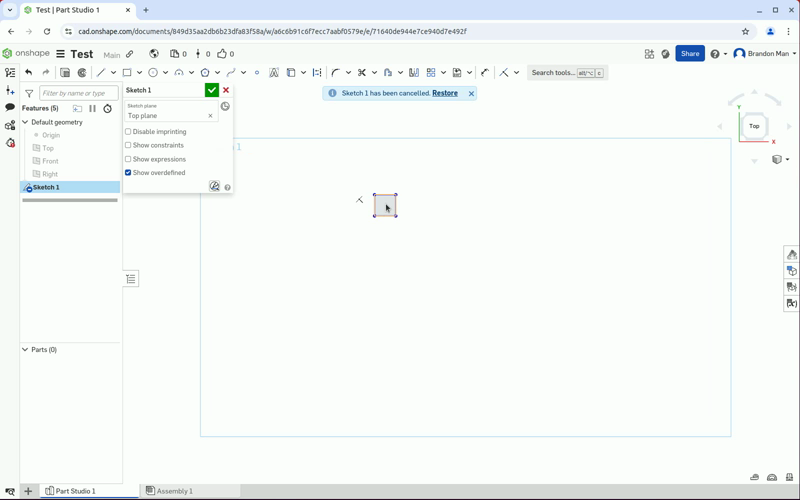
scroll(6)
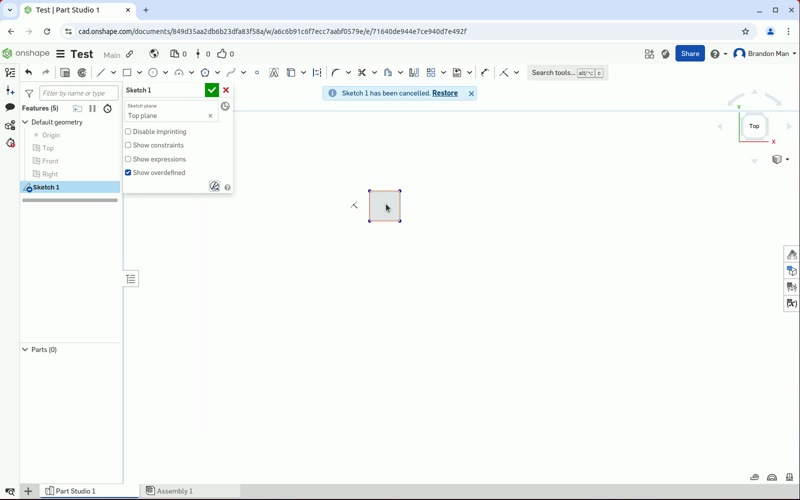
scroll(6)
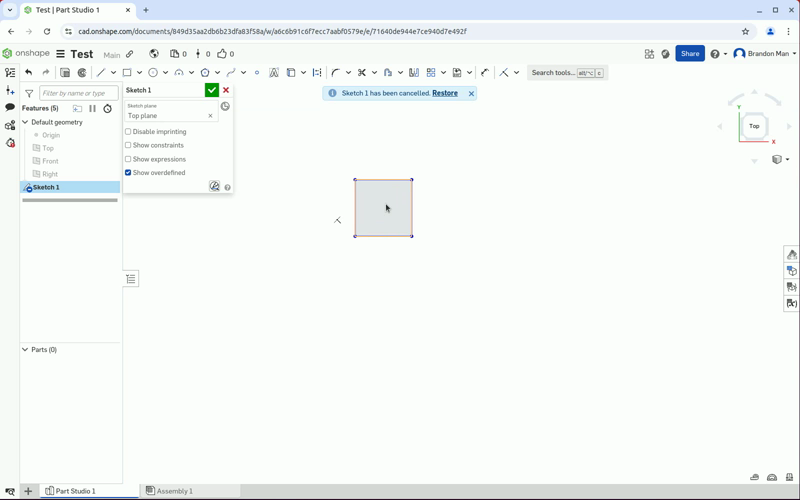
scroll(6)
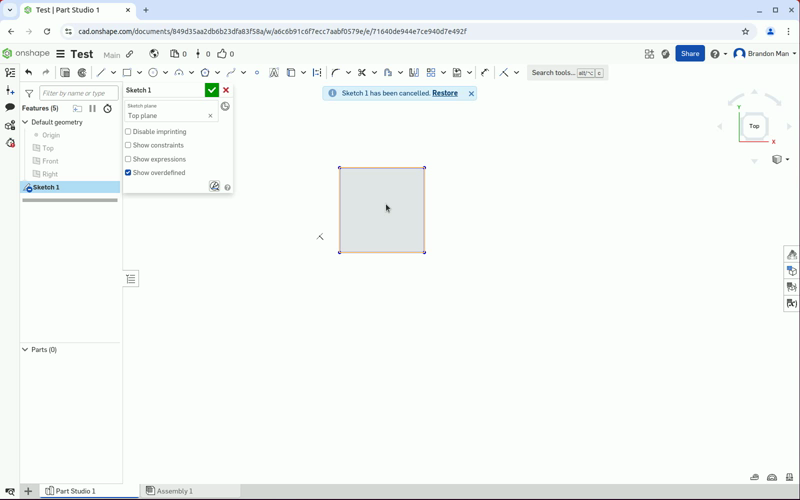
scroll(6)
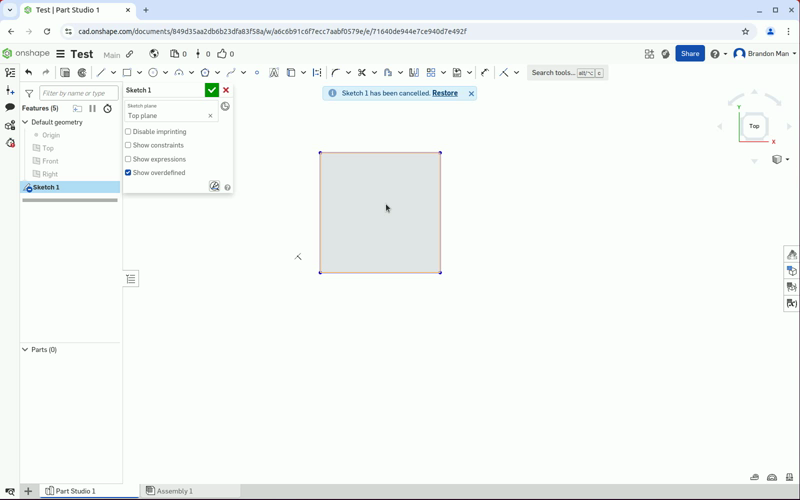
scroll(6)
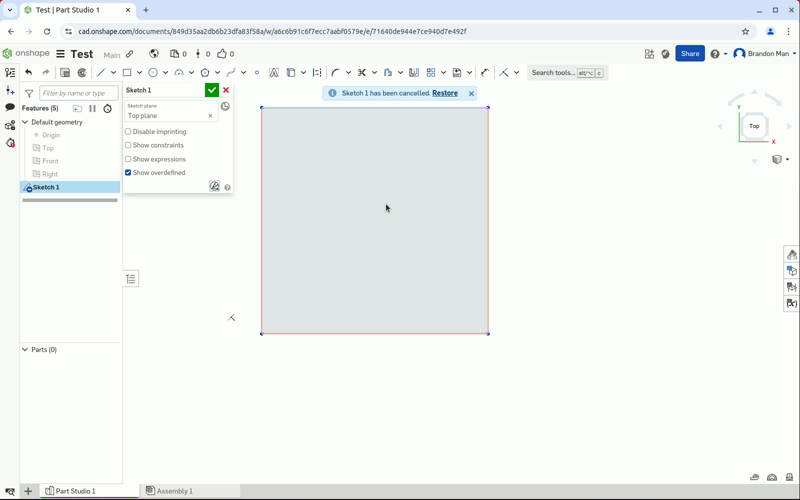
click(386, 203)
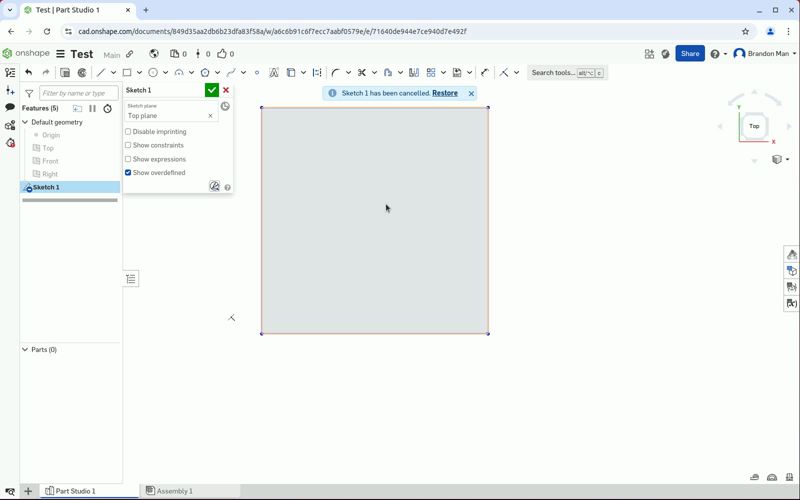
scroll(-6)
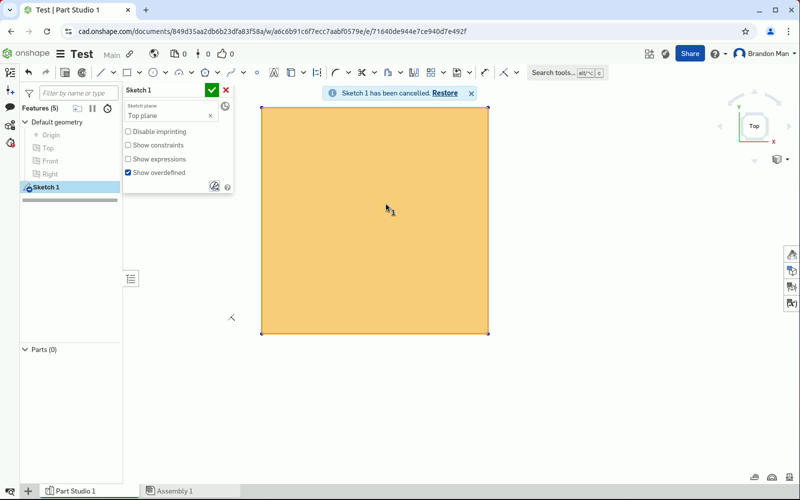
scroll(-6)
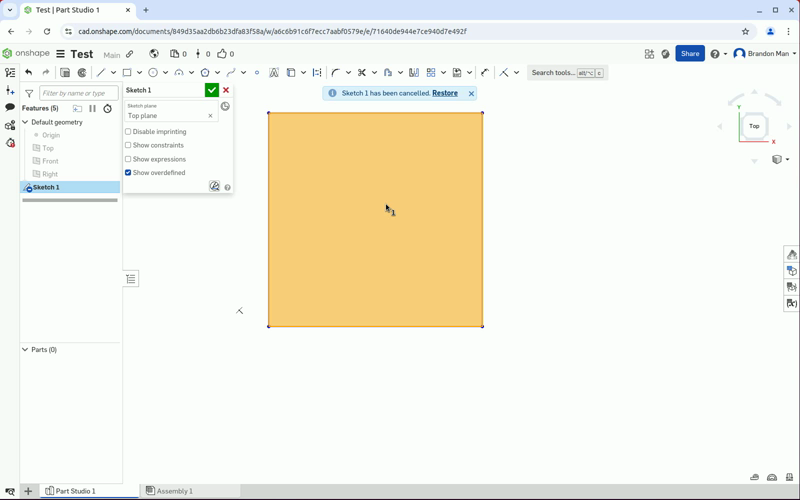
scroll(-6)
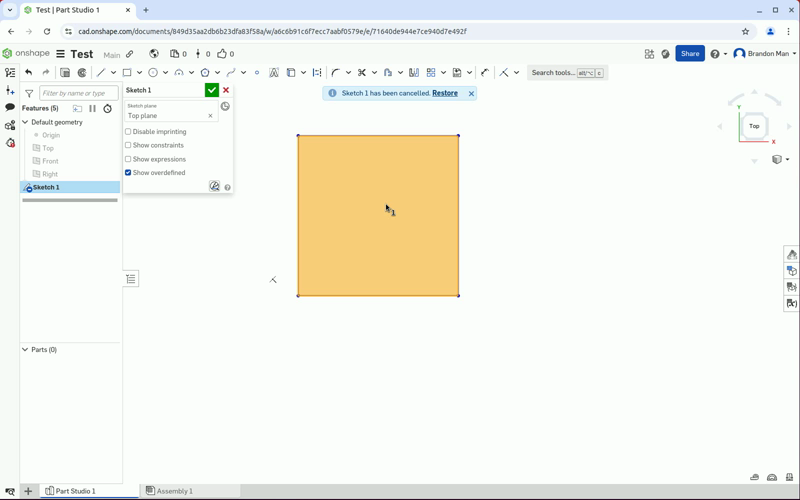
scroll(-6)
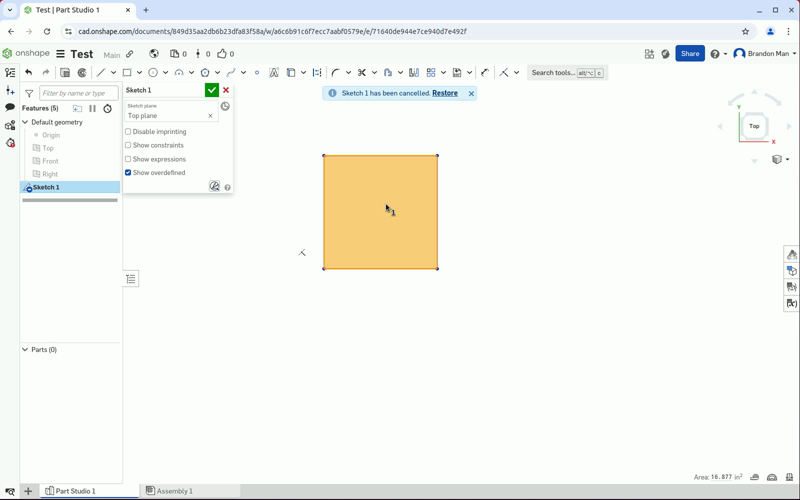
scroll(-6)
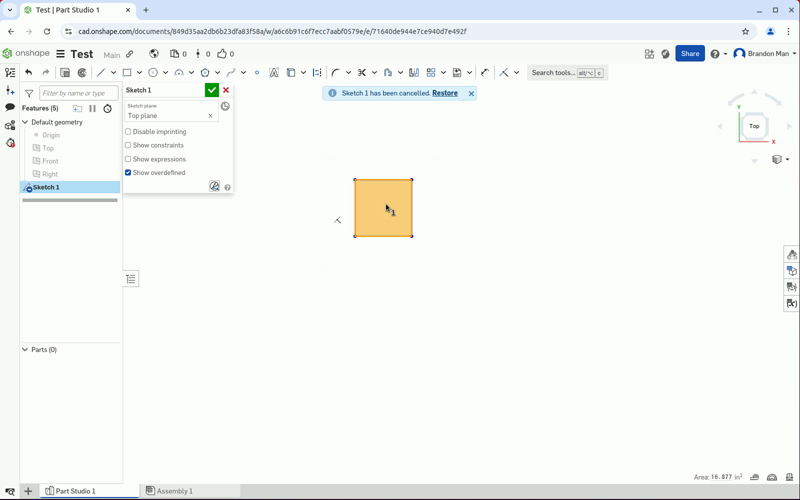
scroll(-6)
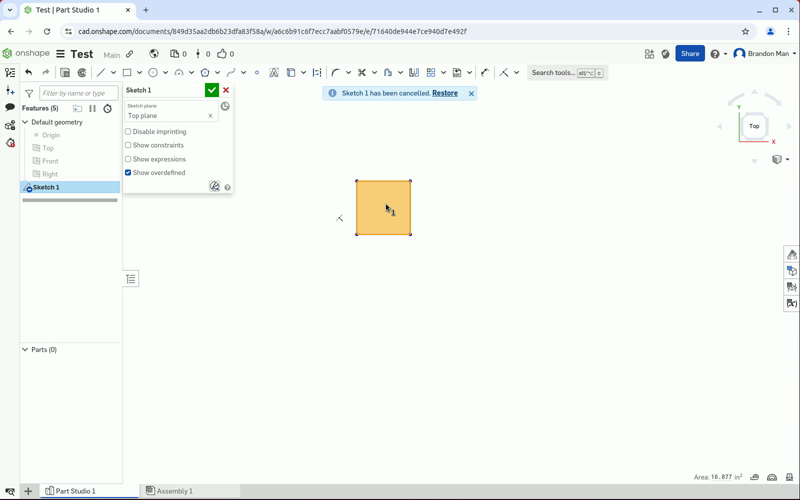
scroll(-6)
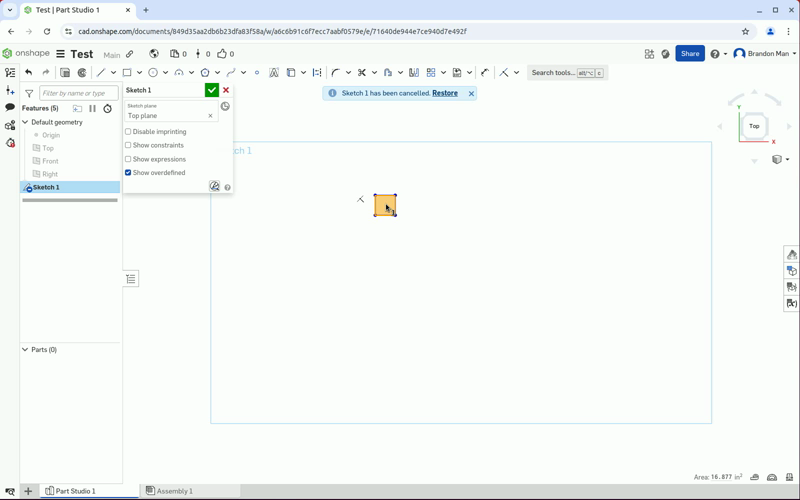
mouse_move(73, 352)
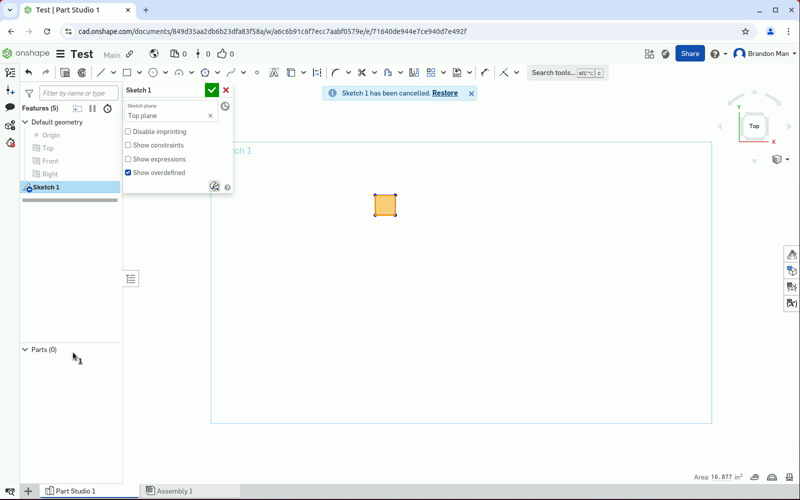
key(shift+y)
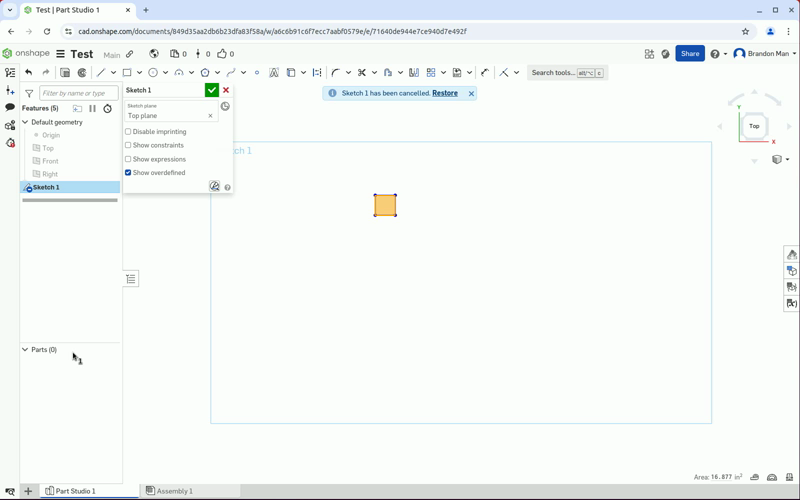
key(shift+e)
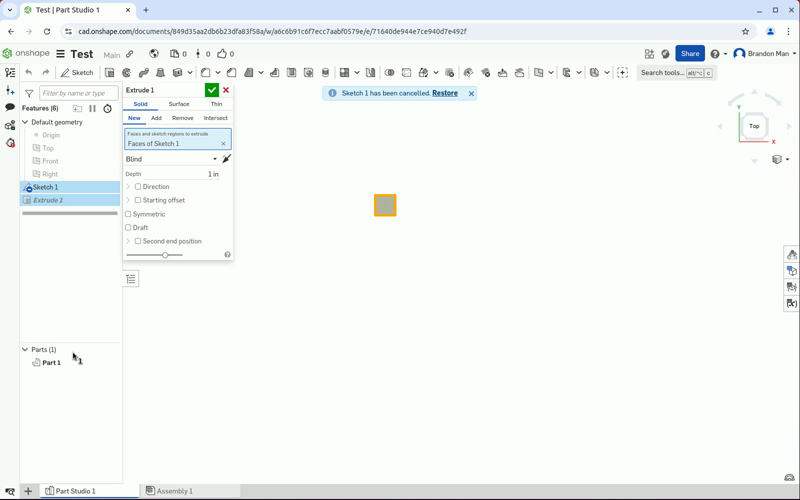
mouse_move(143, 106)
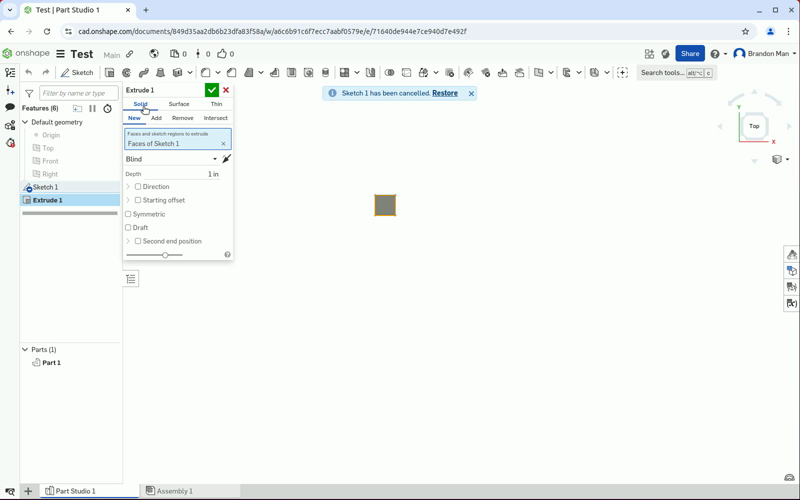
click(143, 106)
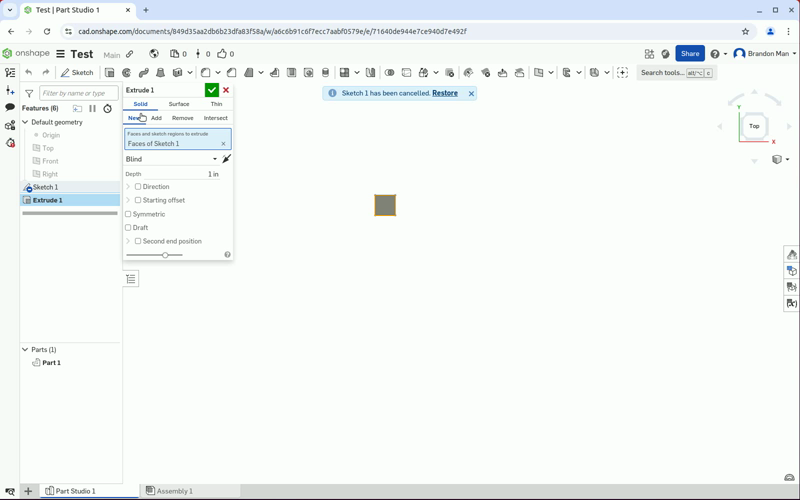
mouse_move(137, 120)
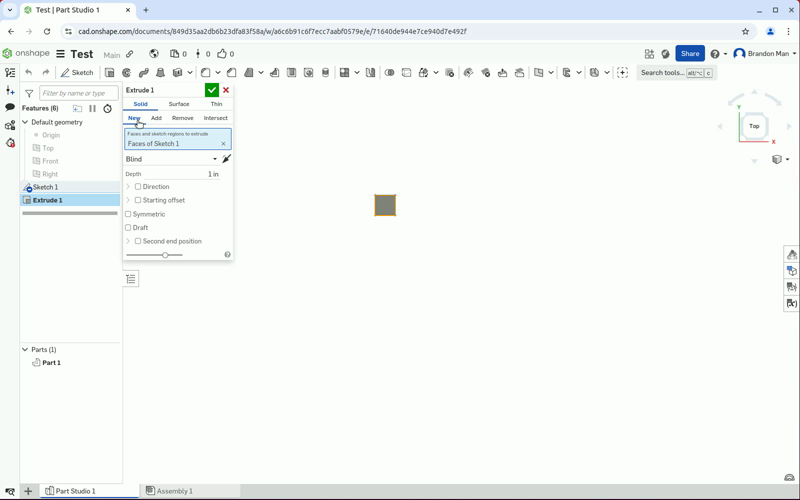
click(137, 120)
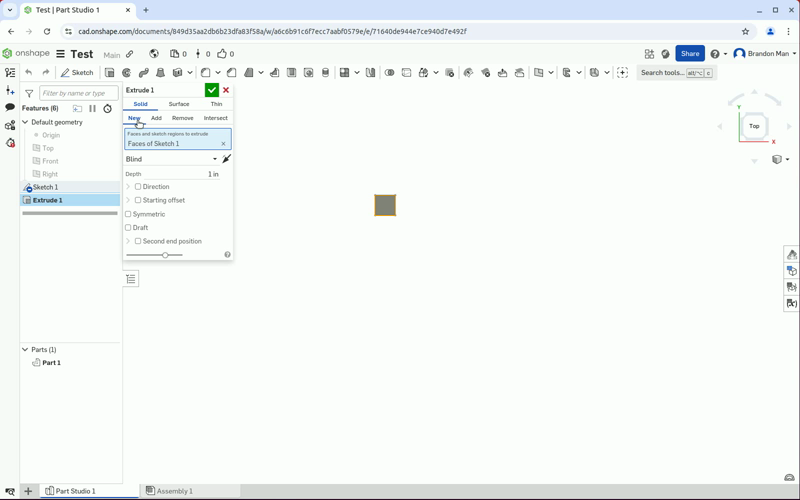
key(tab, 4)
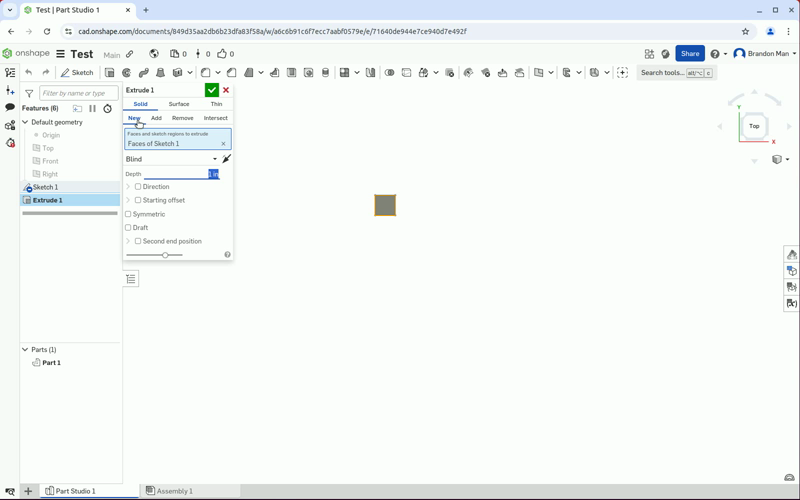
text(23.108)
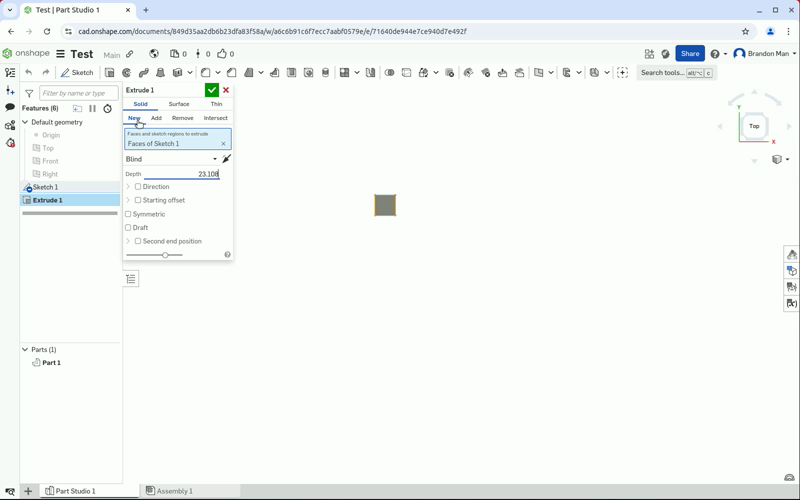
key(tab, 3)
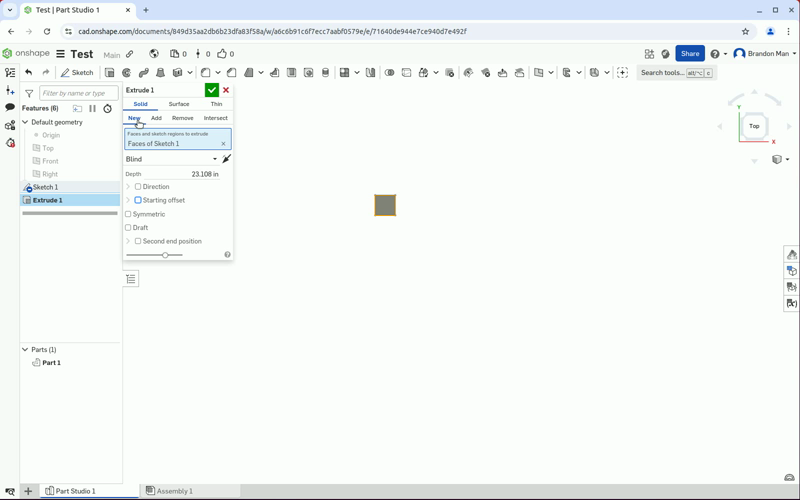
key(tab, 2)
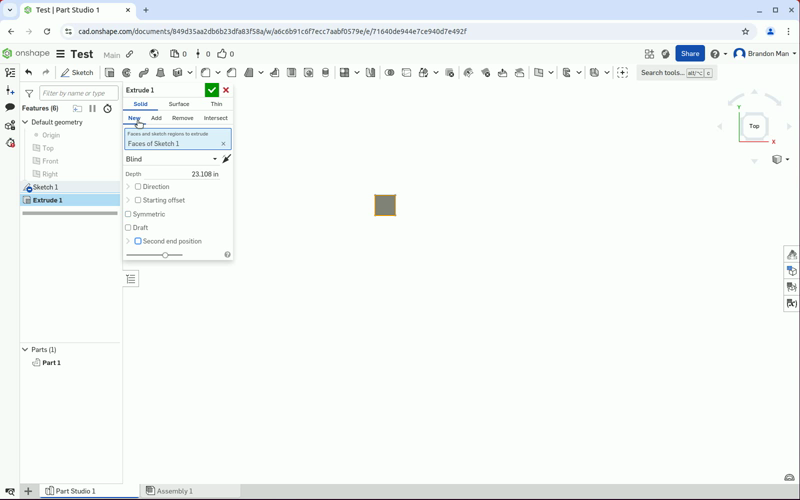
key(space)
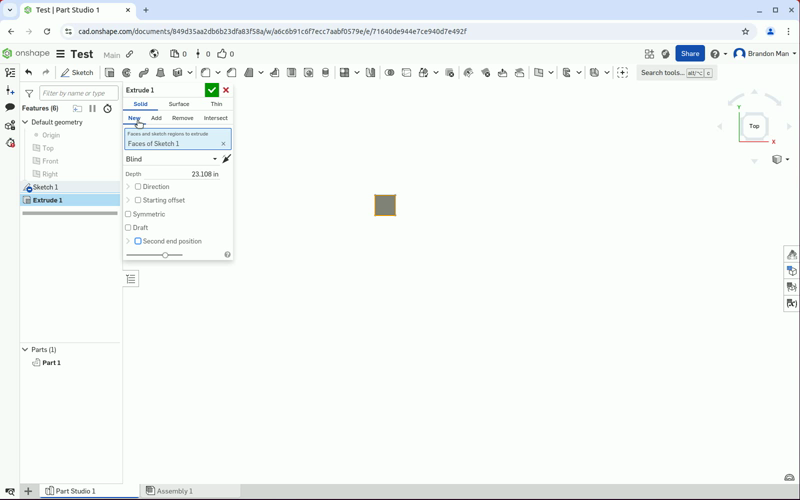
key(tab, 3)
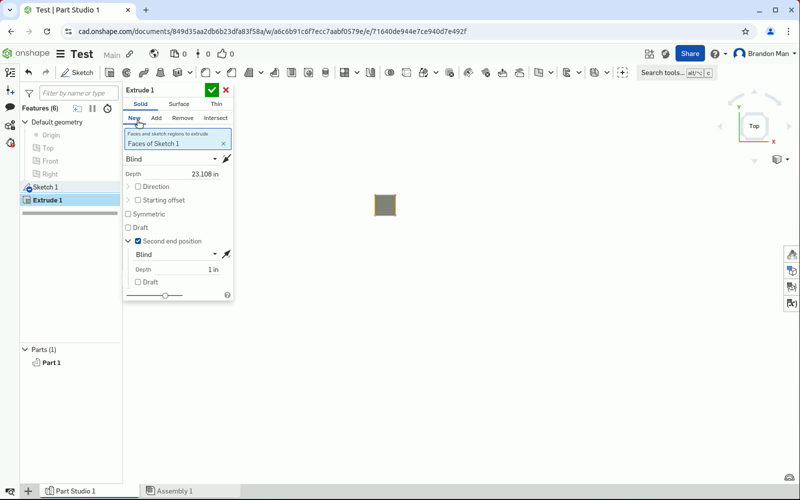
text(4.574)
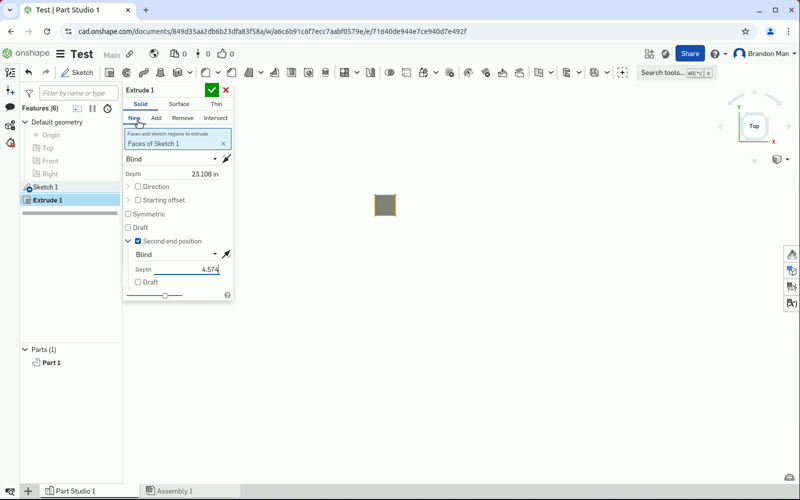
key(enter)
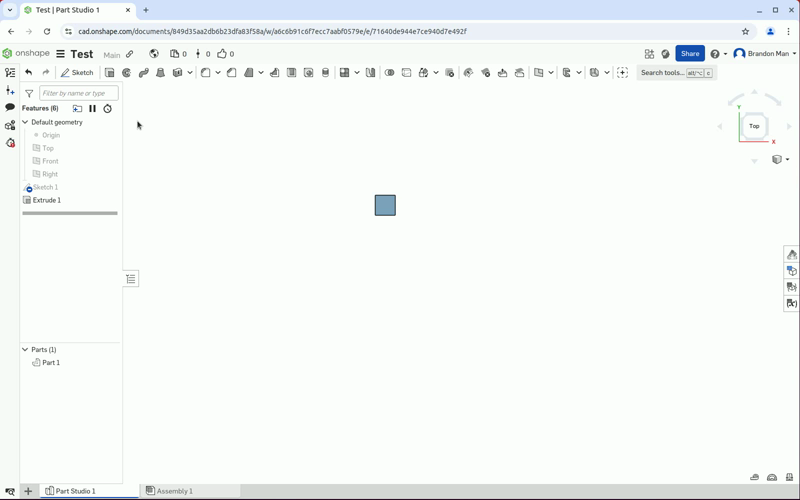
key(shift+h)
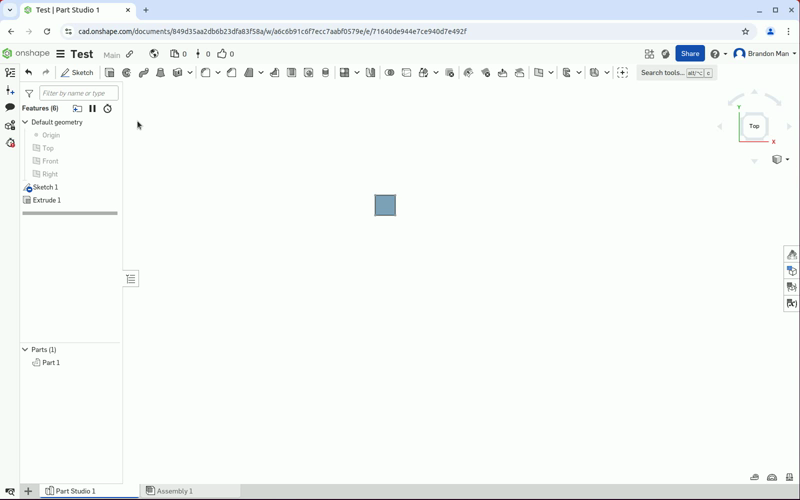
key(shift+h)
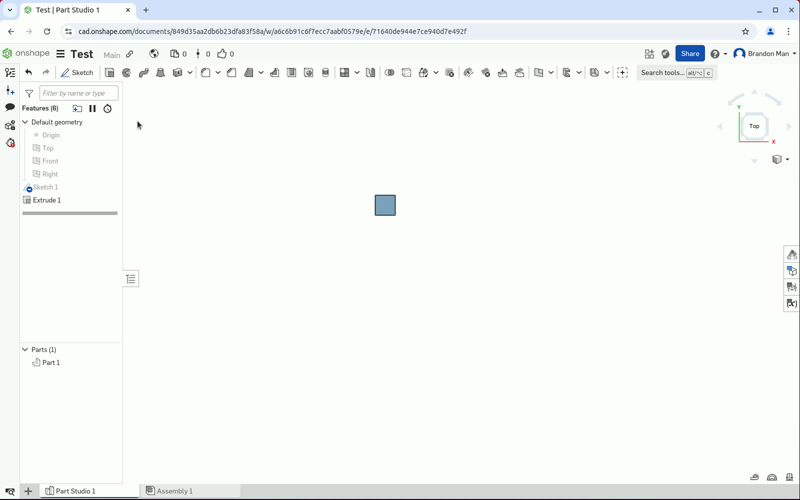
mouse_move(73, 189)
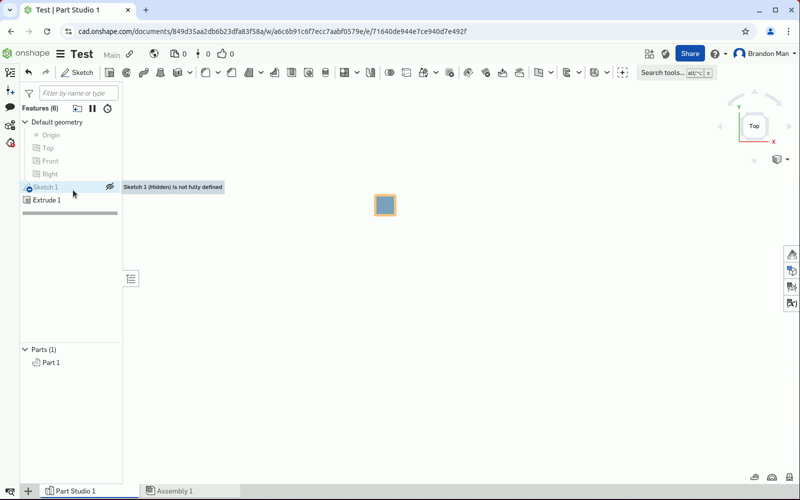
click(73, 189)
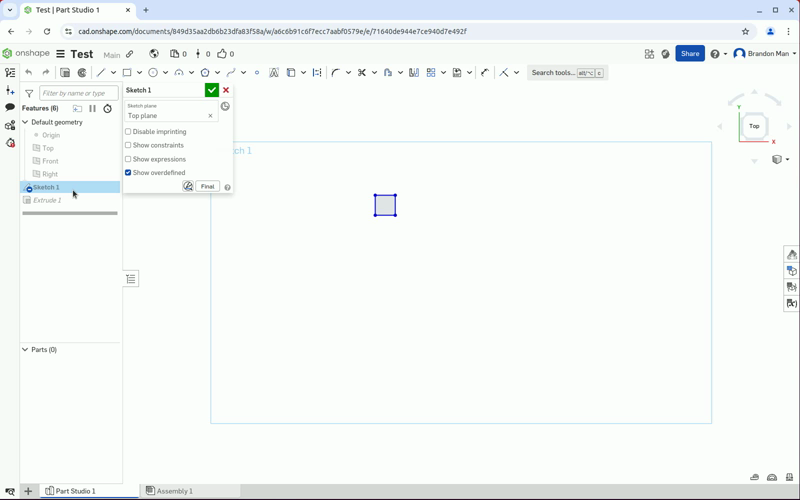
mouse_move(229, 92)
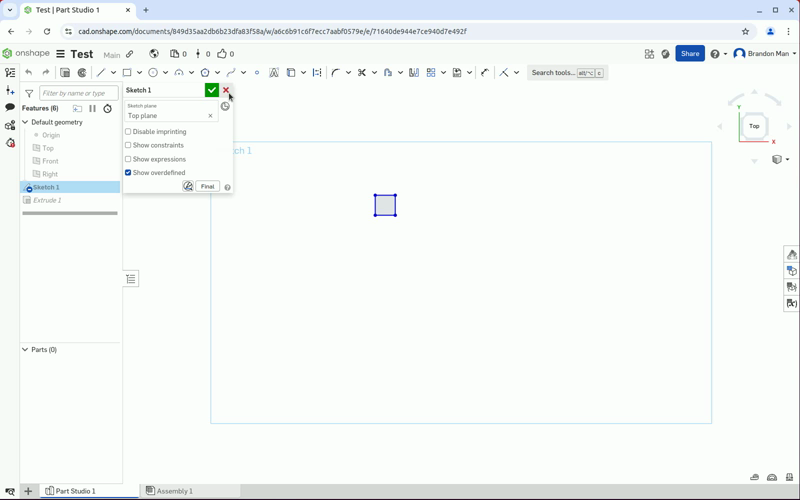
click(229, 92)
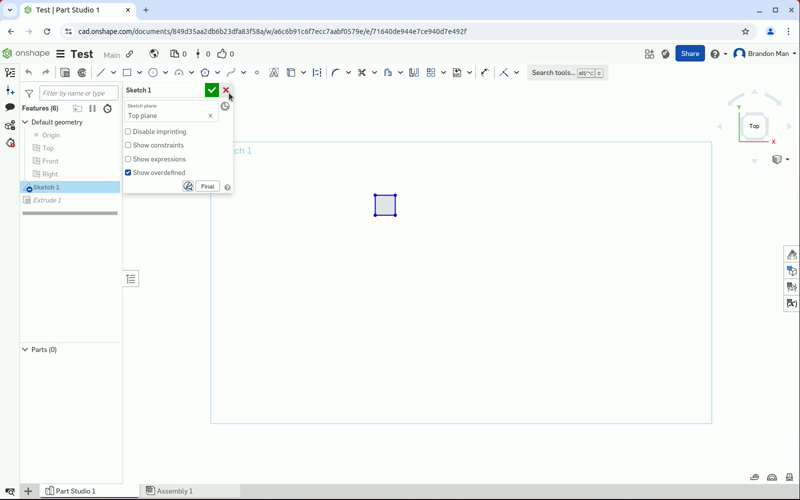
key(shift+s)
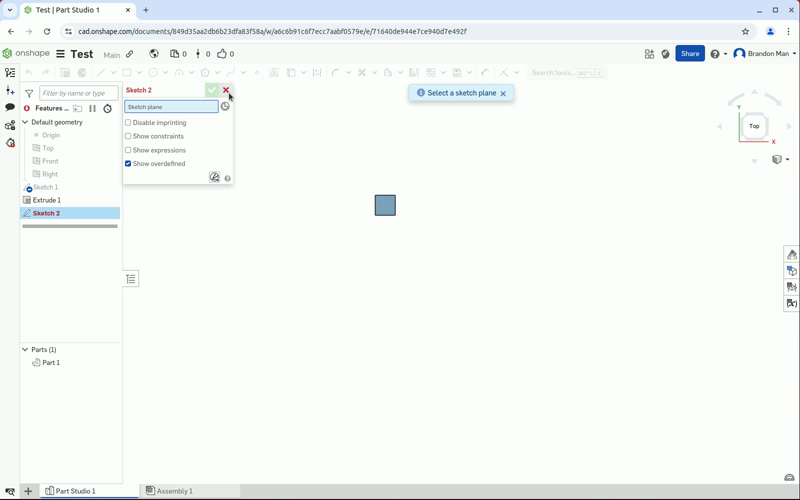
mouse_move(73, 150)
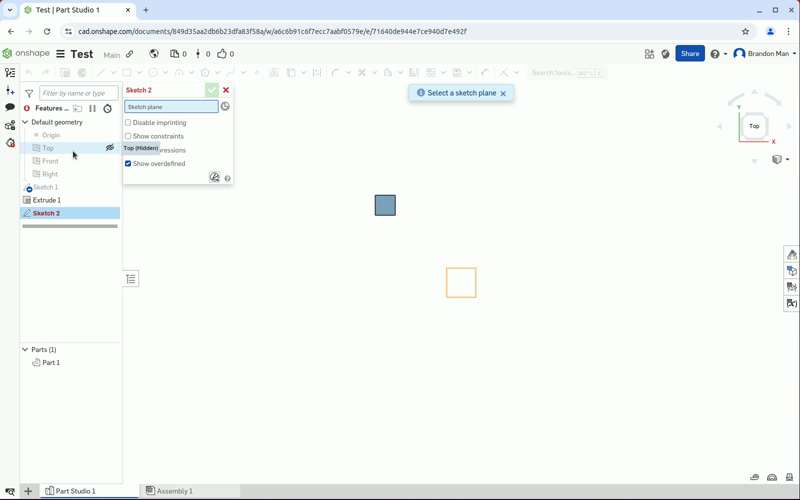
click(73, 150)
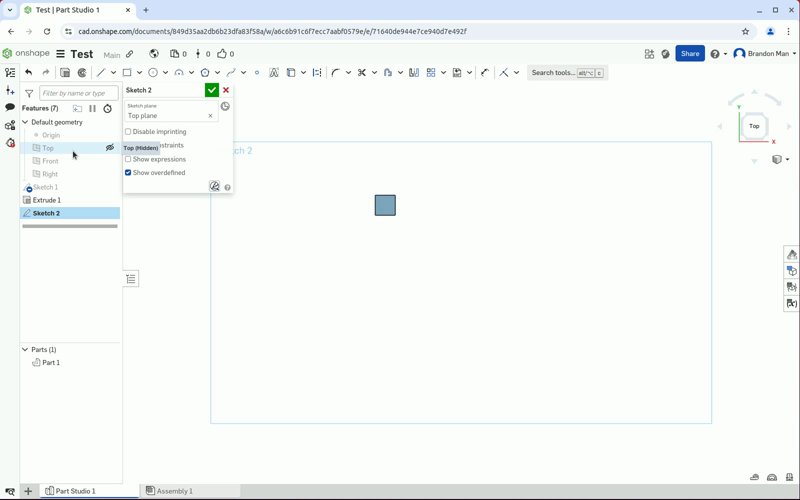
mouse_move(73, 352)
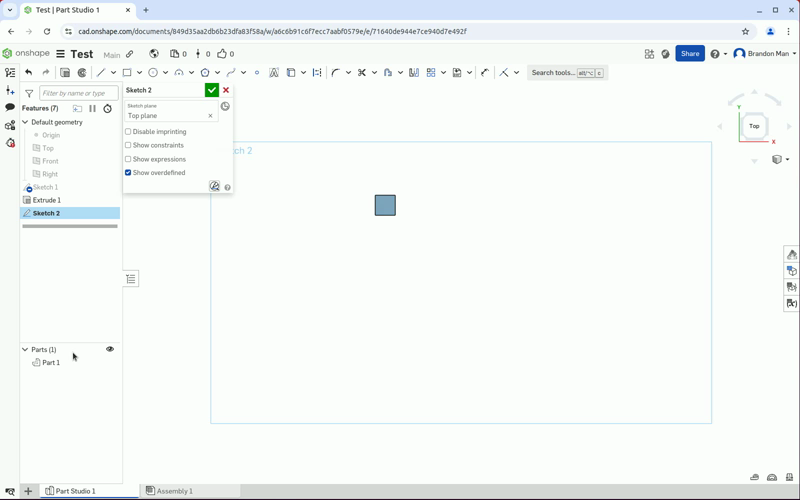
key(y)
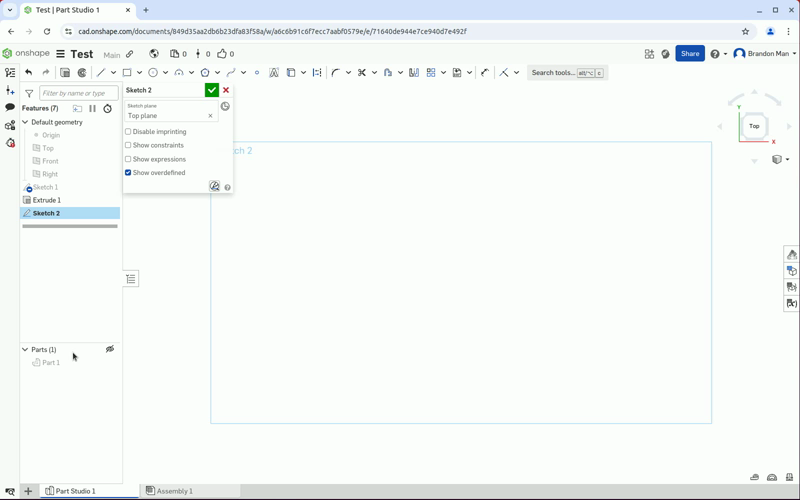
key(l)
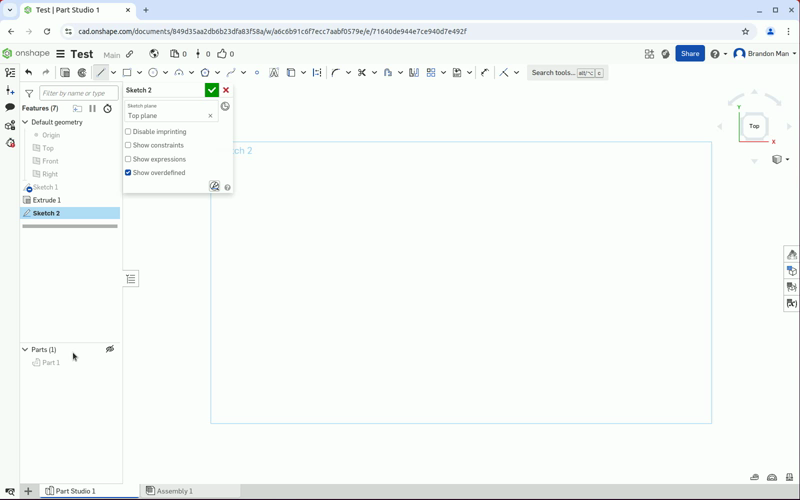
key_down(shift)
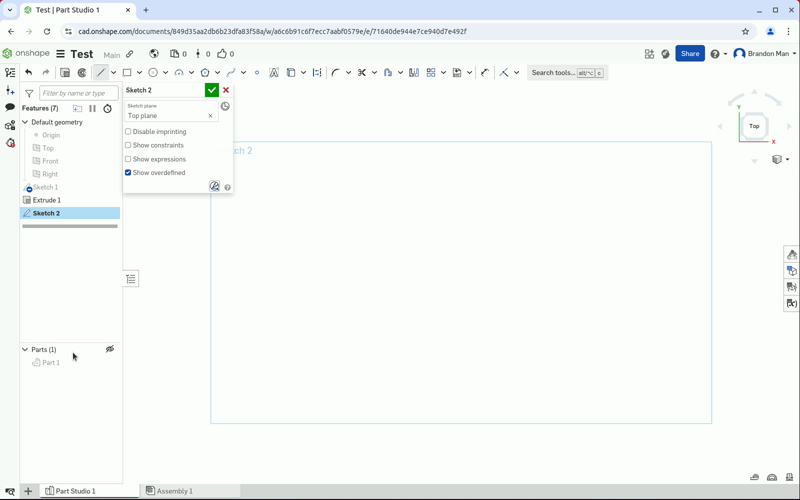
mouse_move(527, 368)
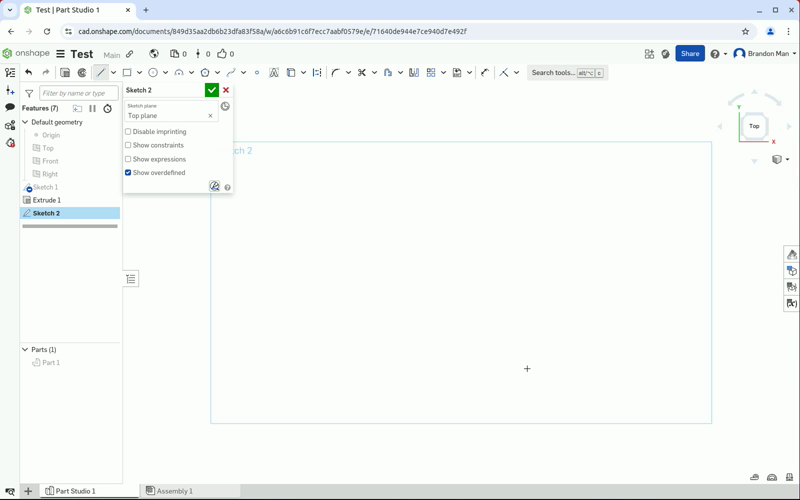
click(527, 368)
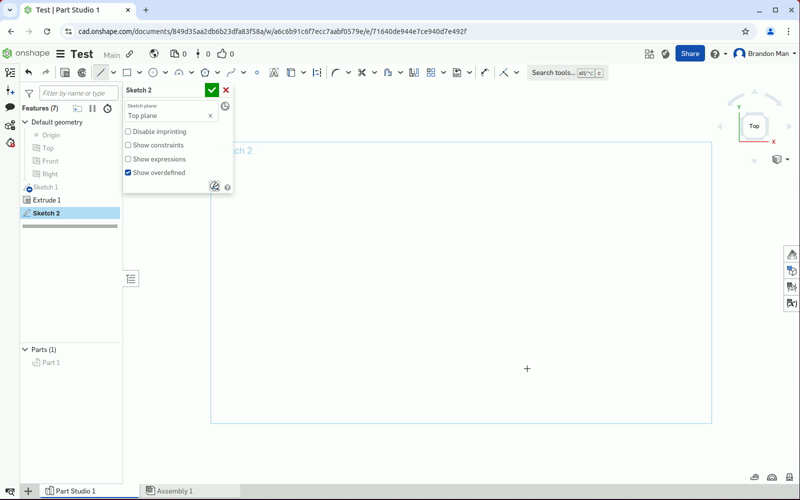
key_up(shift)
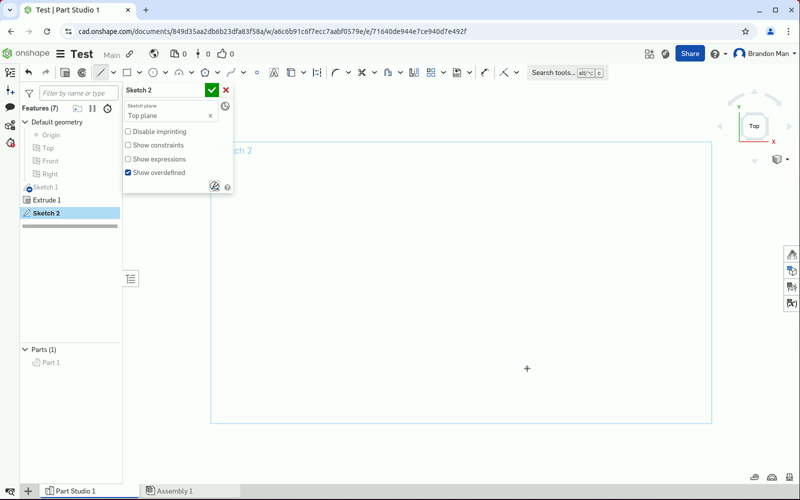
key_down(shift)
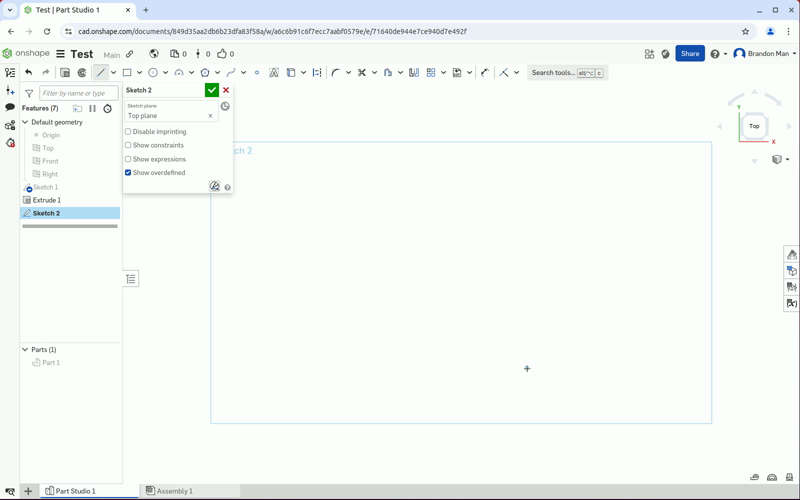
mouse_move(557, 368)
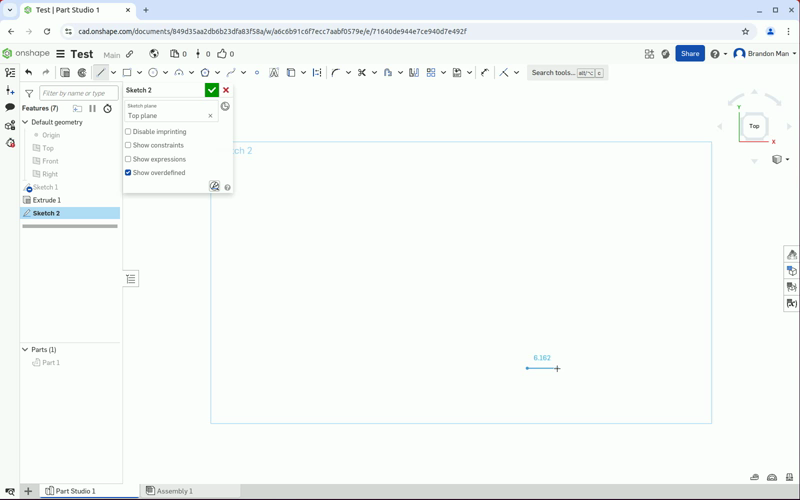
mouse_move(547, 368)
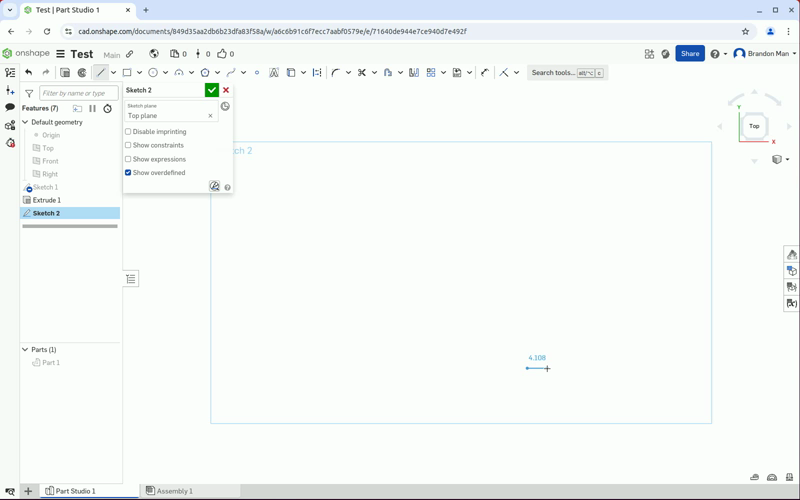
click(547, 368)
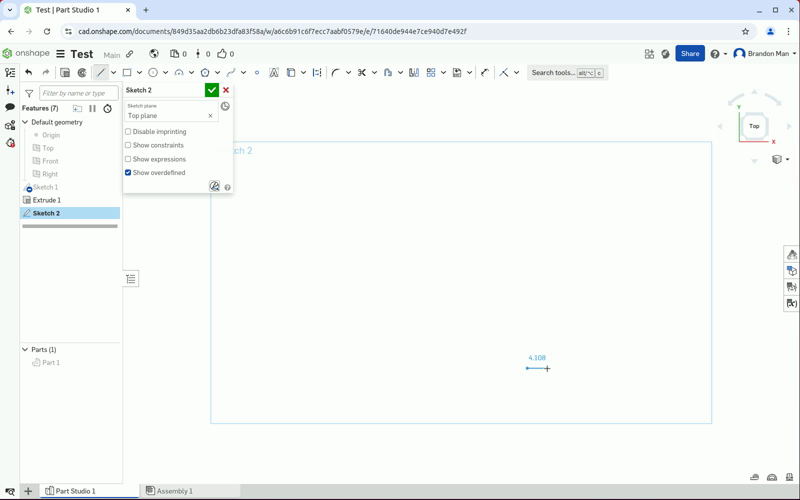
key_up(shift)
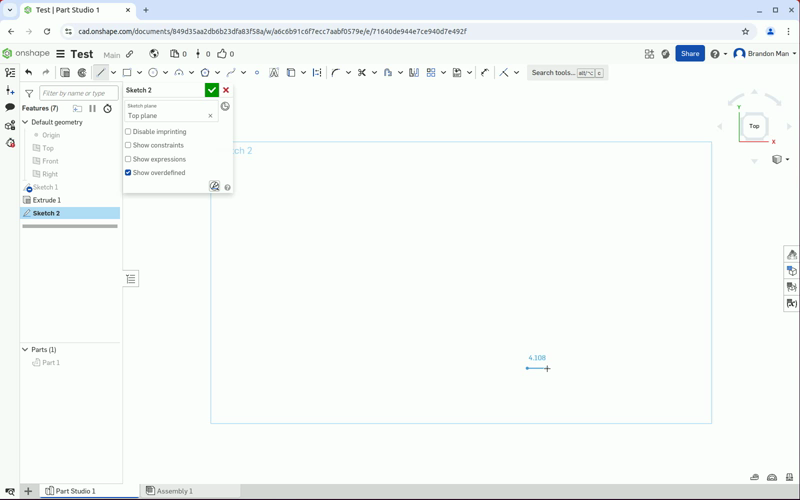
key_down(shift)
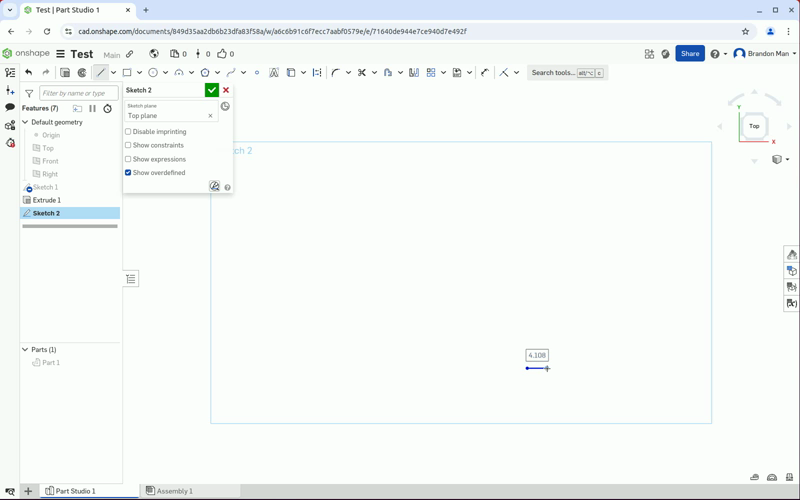
mouse_move(577, 368)
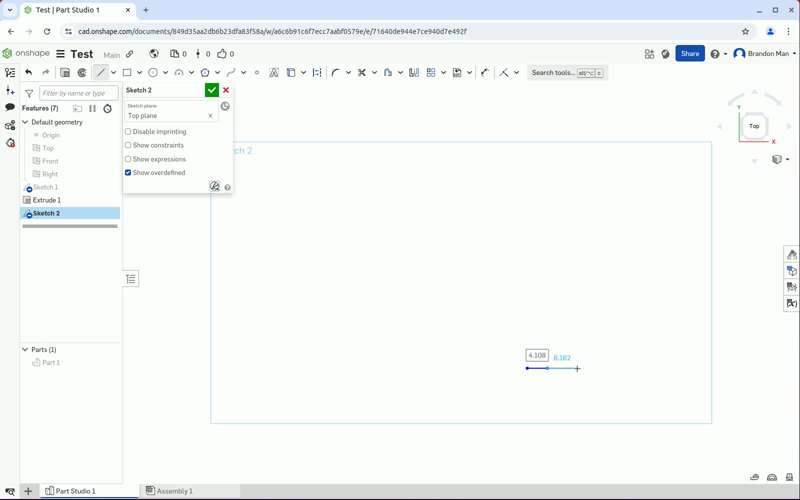
mouse_move(547, 348)
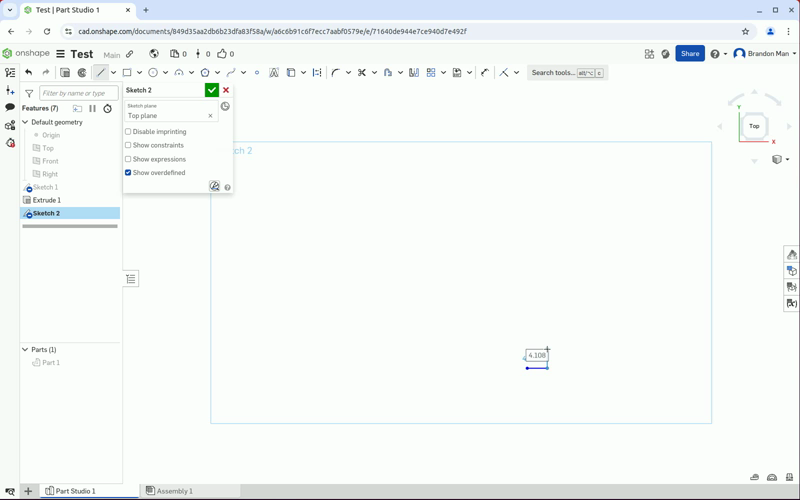
click(547, 348)
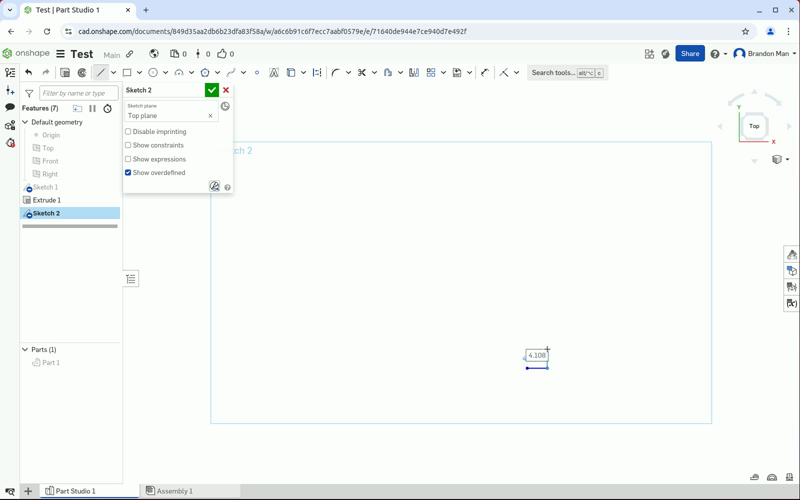
key_up(shift)
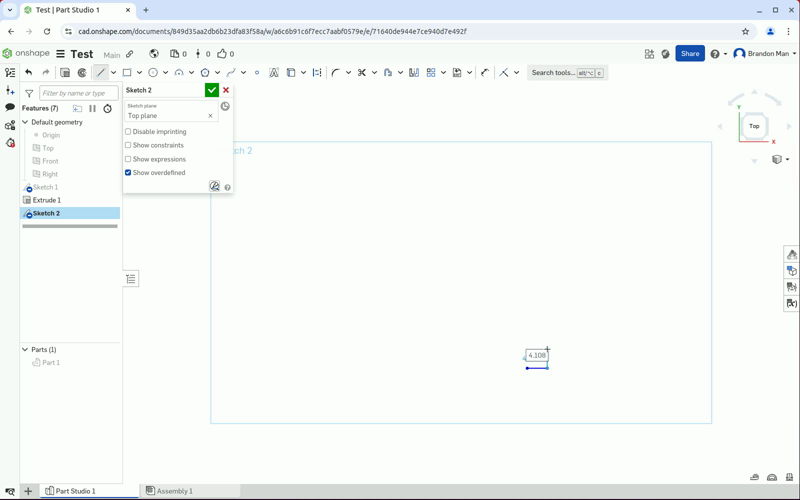
key_down(shift)
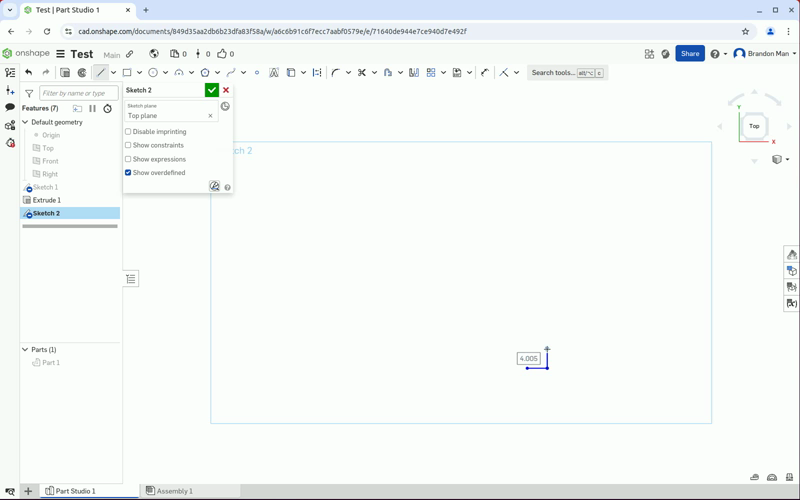
mouse_move(577, 348)
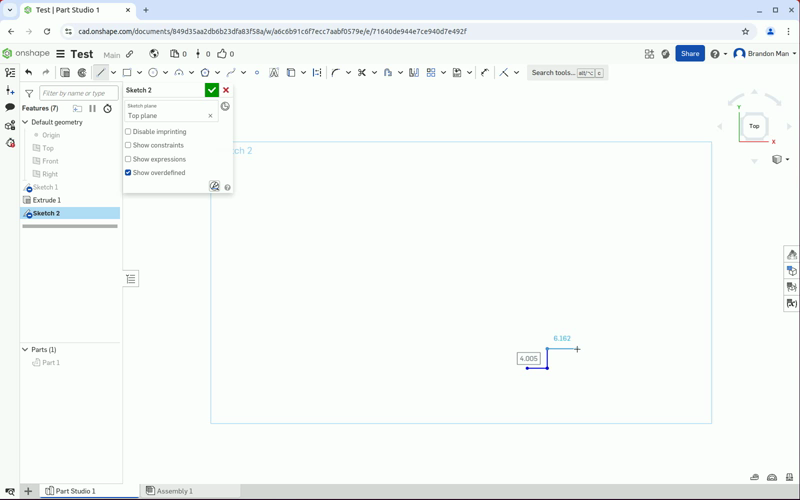
mouse_move(527, 348)
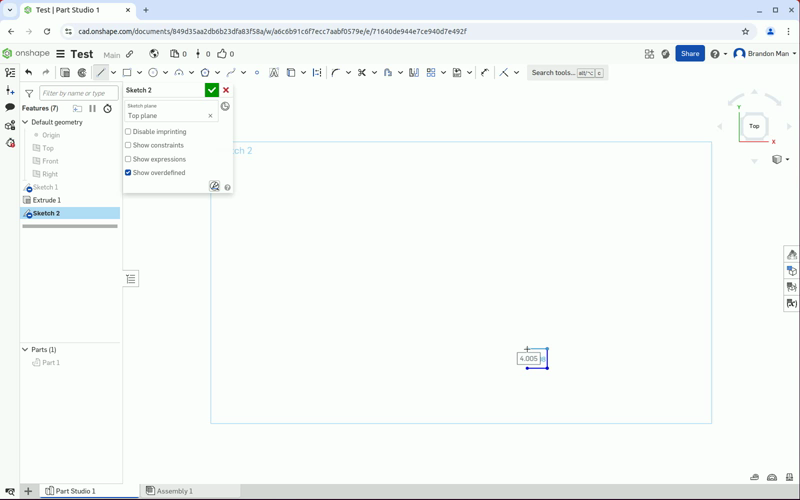
click(527, 348)
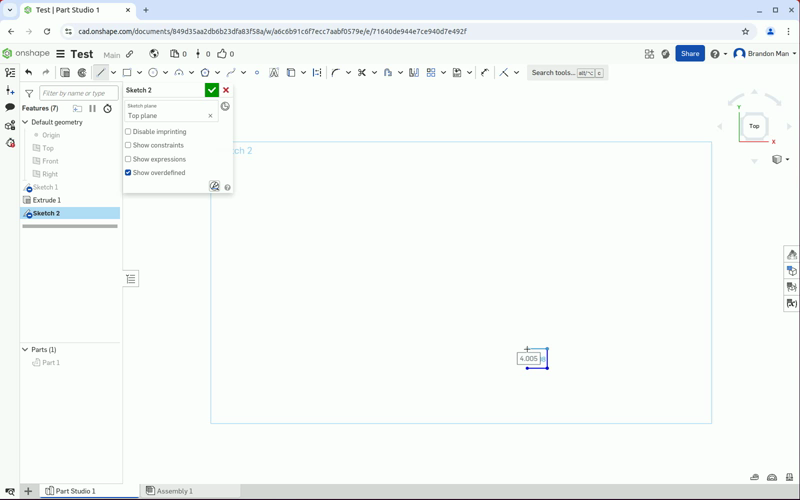
key_up(shift)
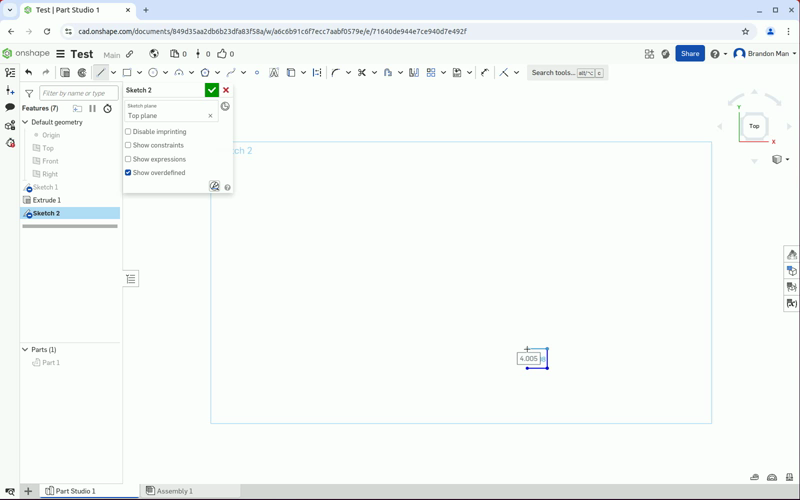
mouse_move(557, 348)
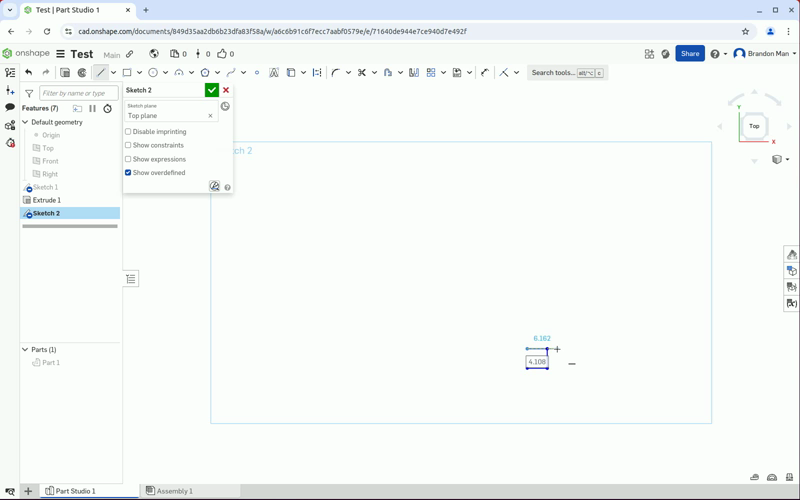
key_down(shift)
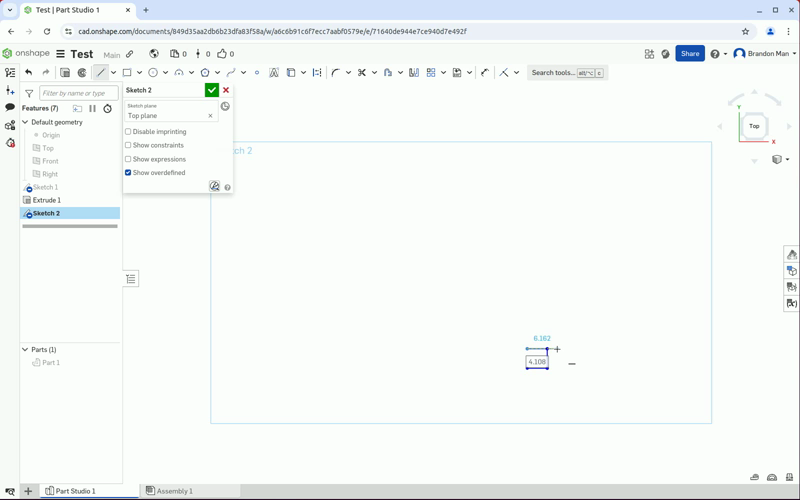
mouse_move(527, 368)
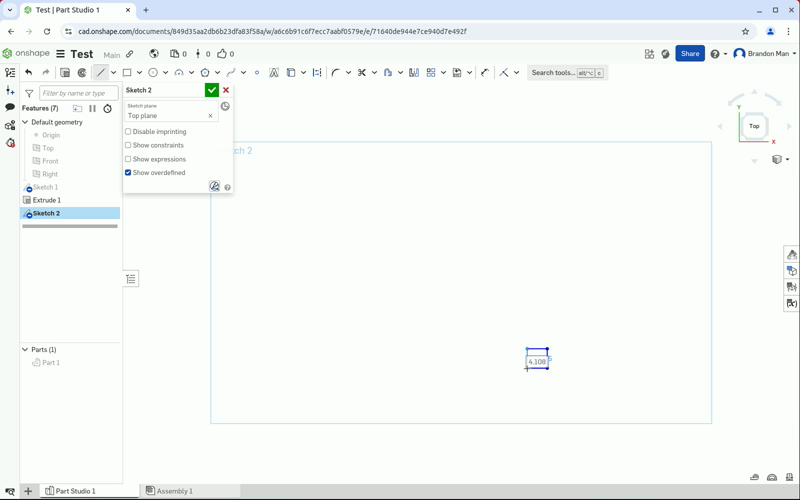
key_up(shift)
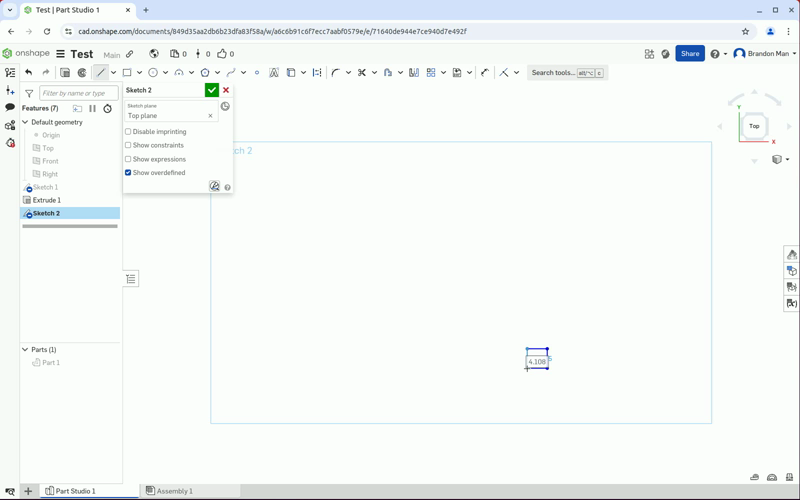
click(527, 368)
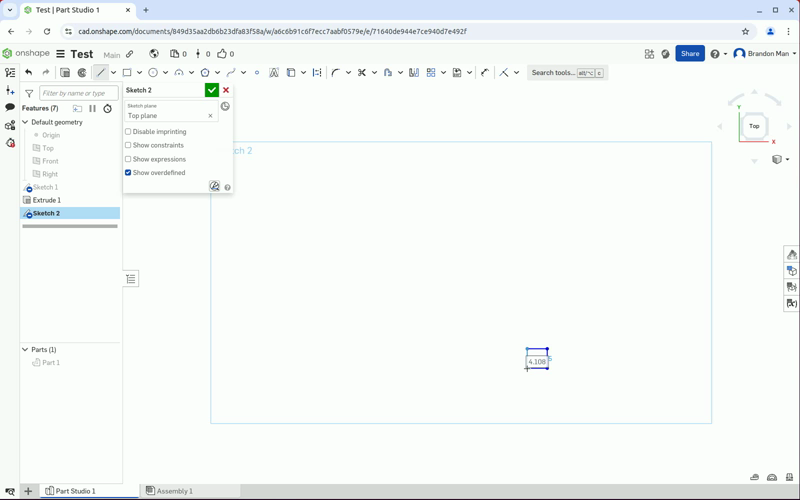
key(esc)
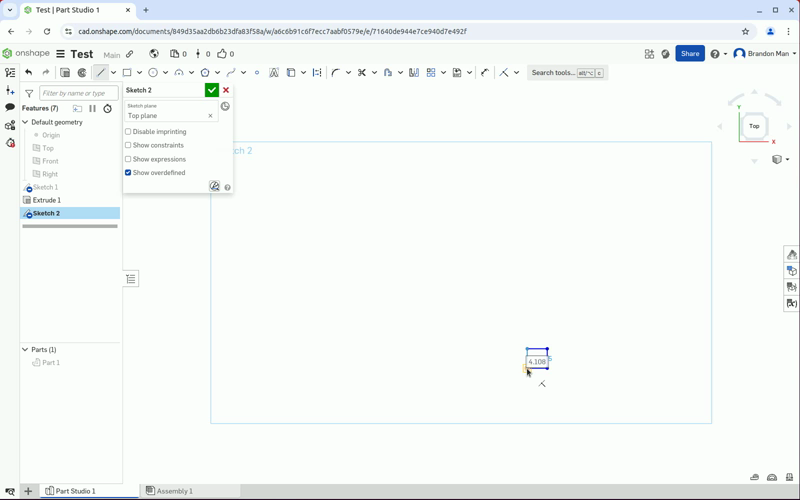
mouse_move(534, 351)
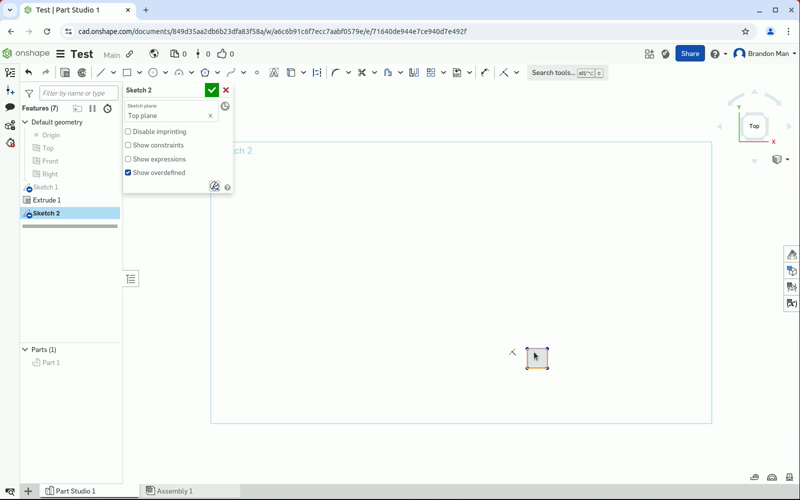
scroll(6)
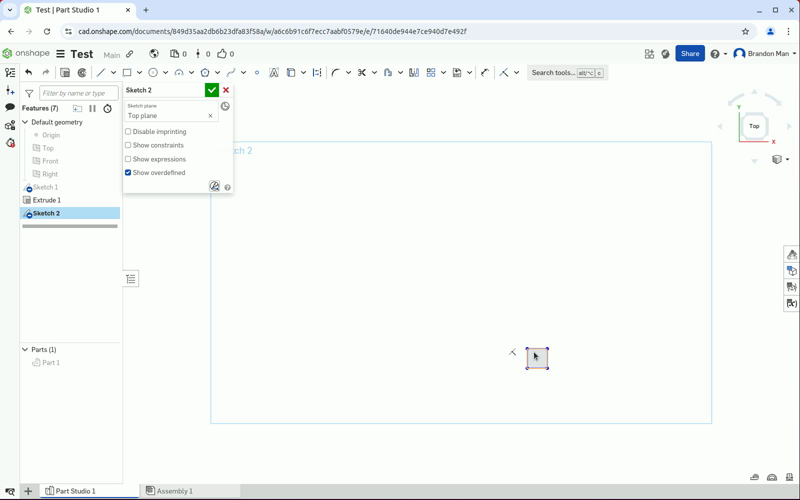
scroll(6)
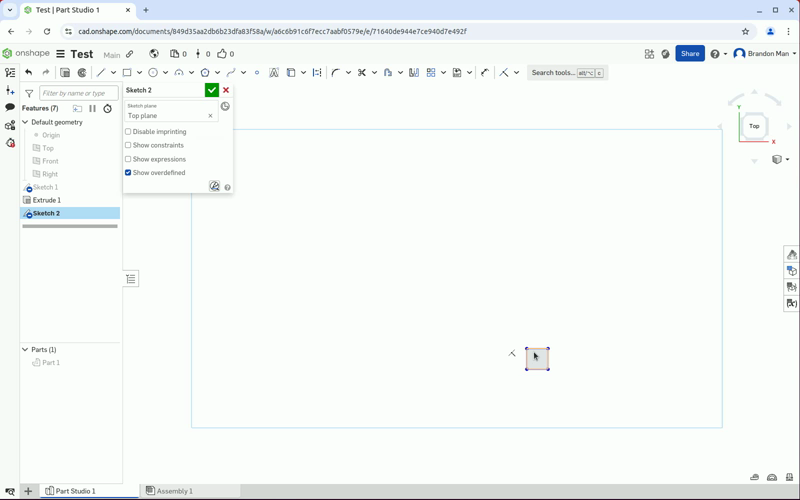
scroll(6)
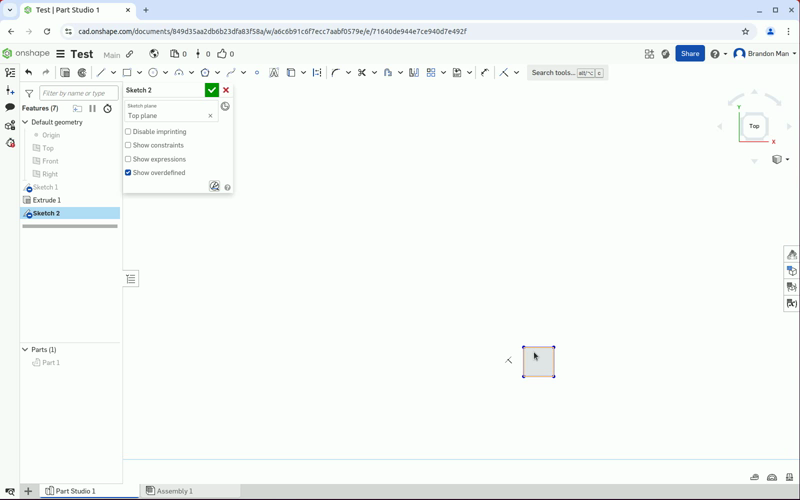
scroll(6)
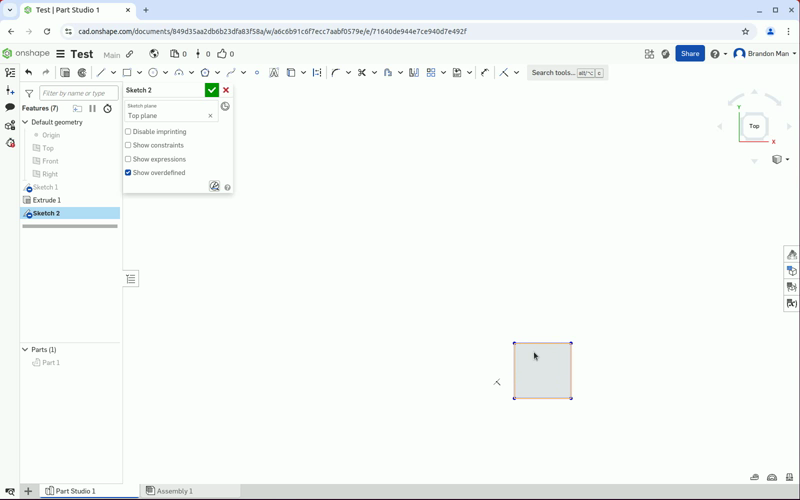
scroll(6)
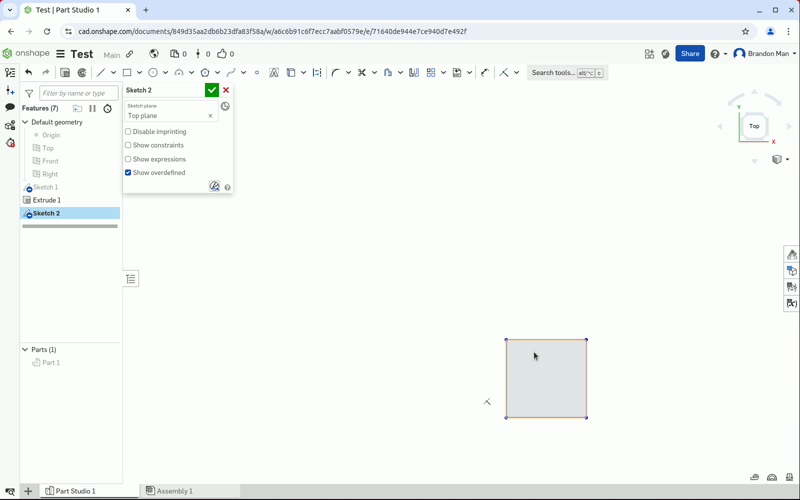
scroll(6)
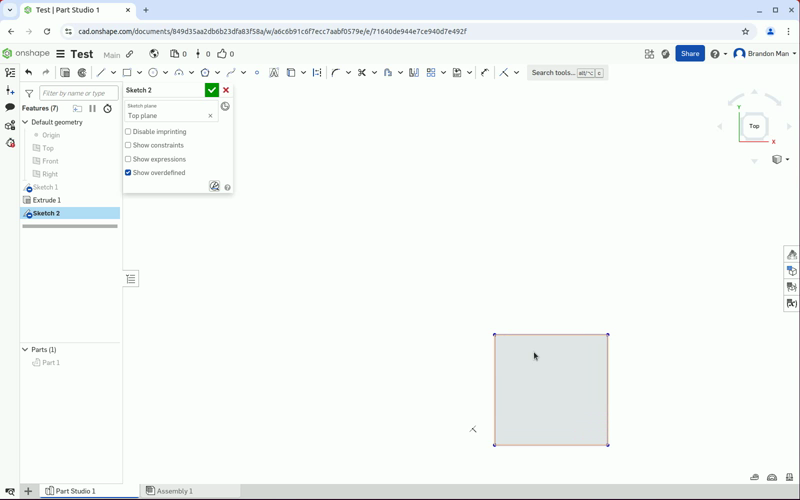
scroll(6)
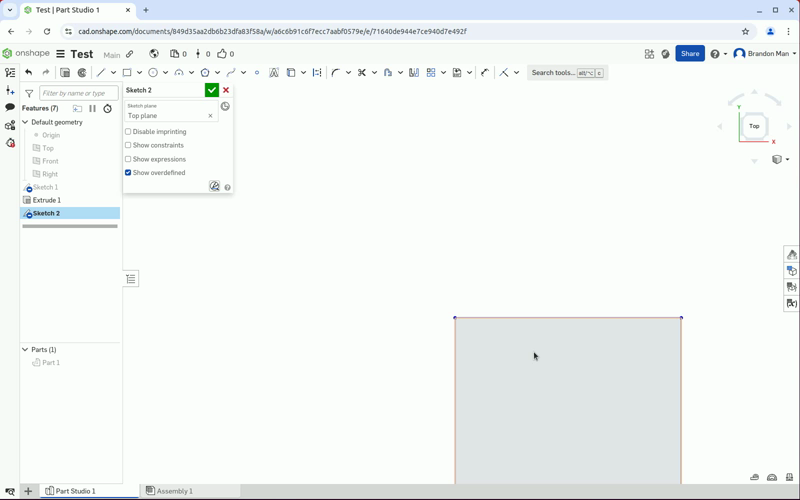
click(534, 351)
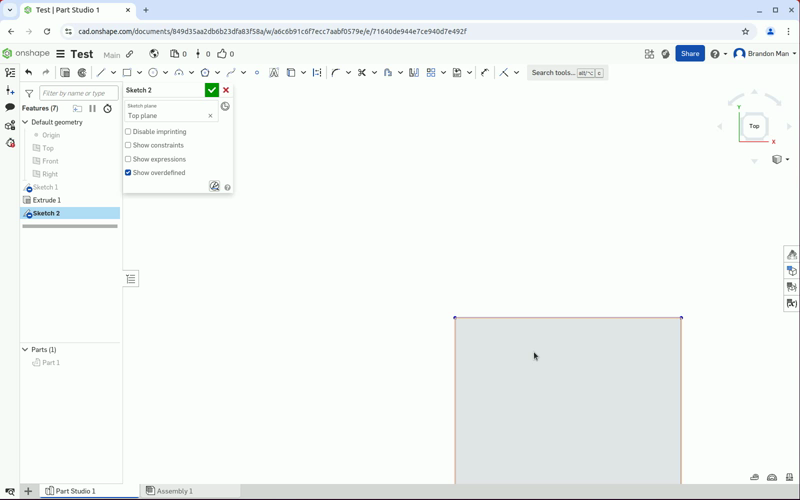
scroll(-6)
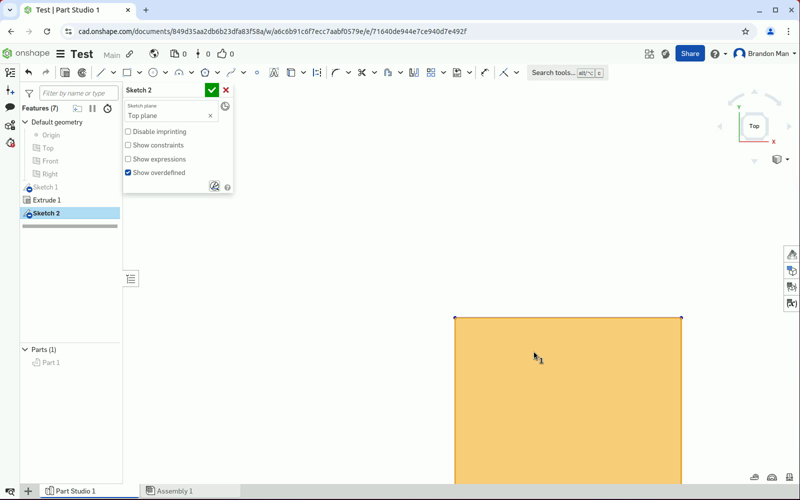
scroll(-6)
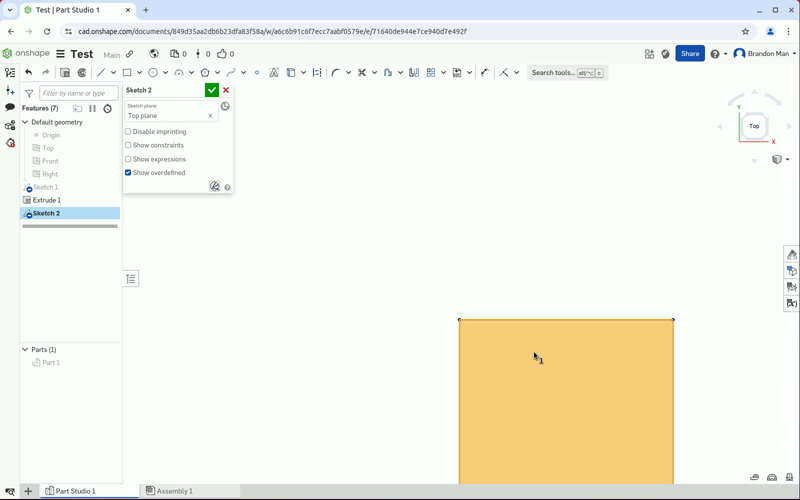
scroll(-6)
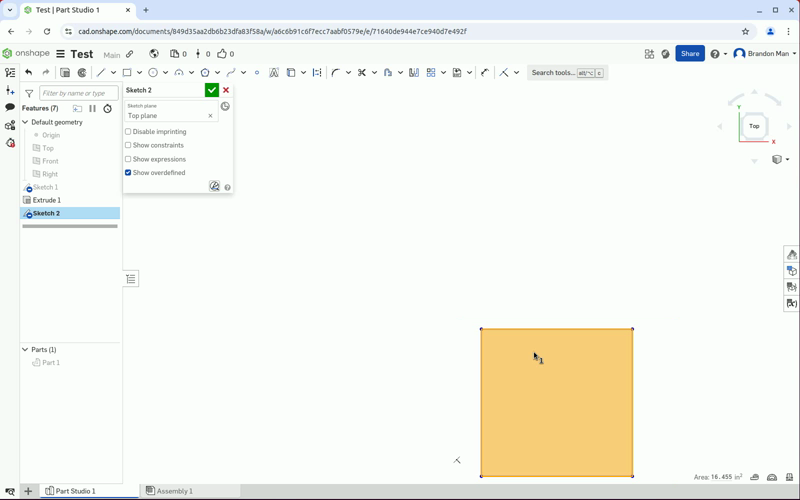
scroll(-6)
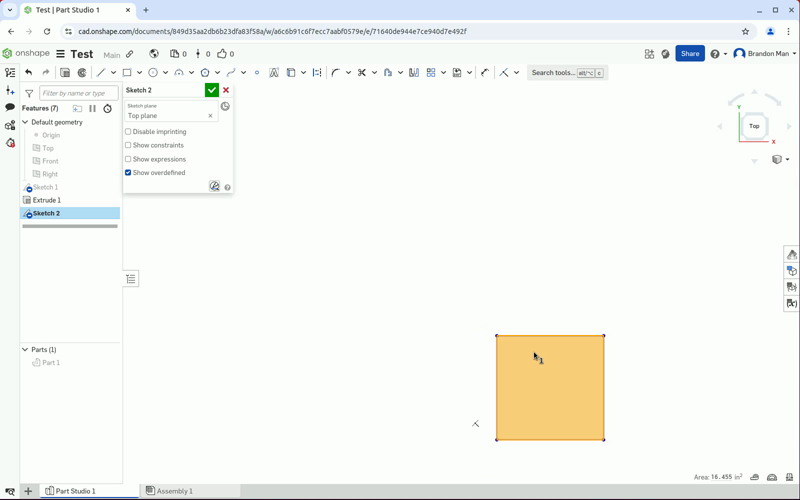
scroll(-6)
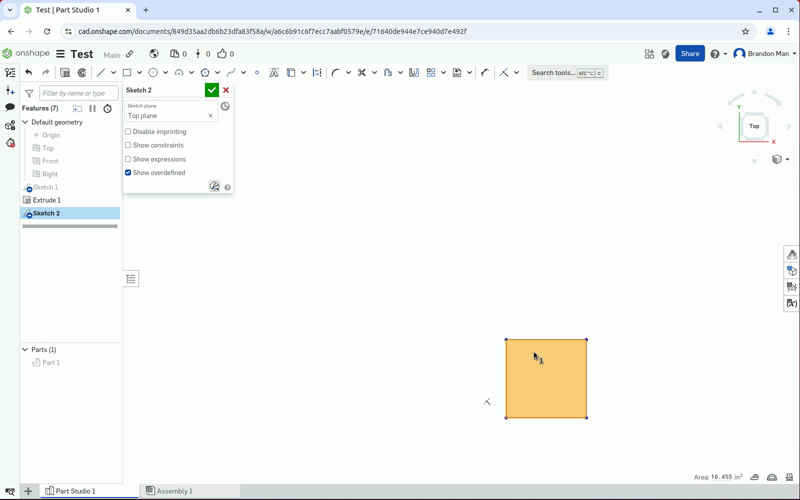
scroll(-6)
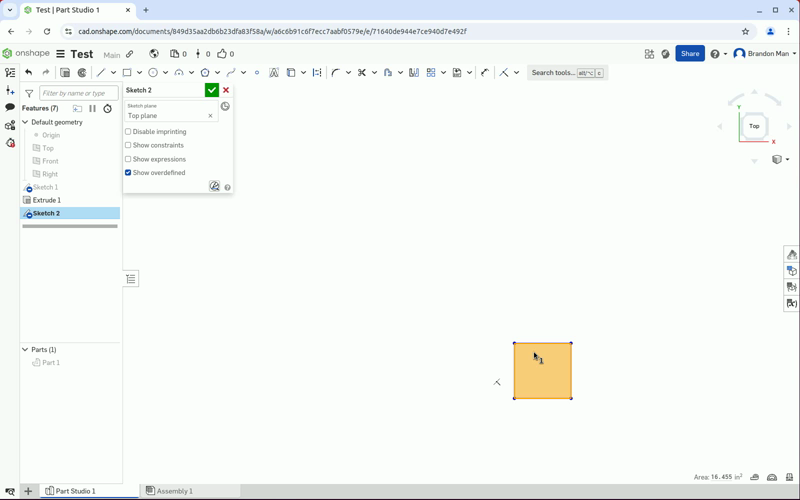
scroll(-6)
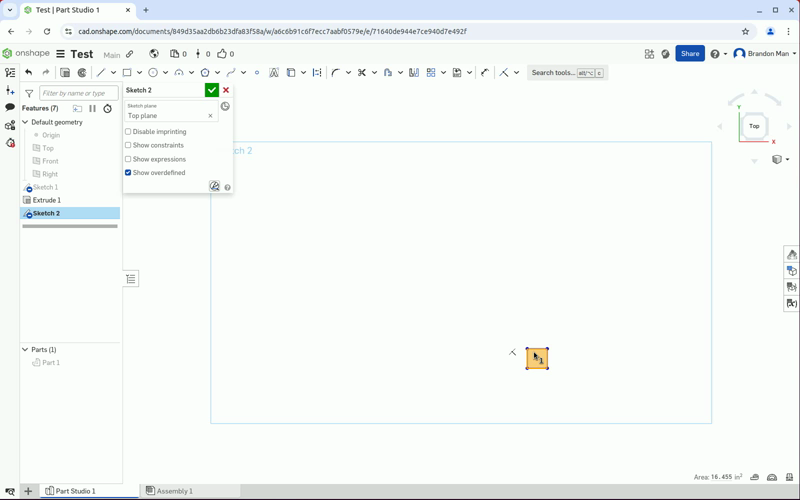
mouse_move(73, 352)
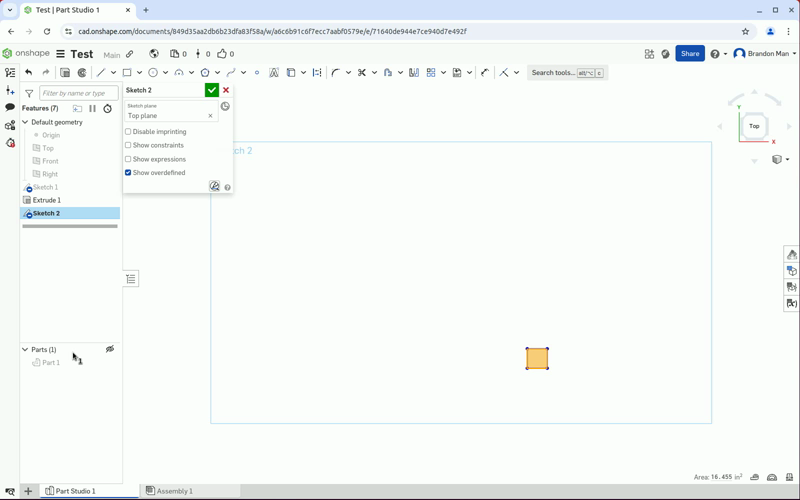
key(shift+y)
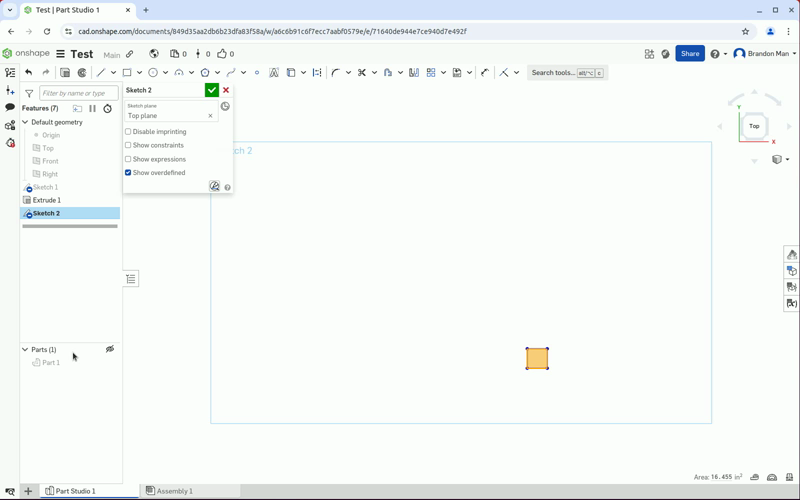
key(shift+e)
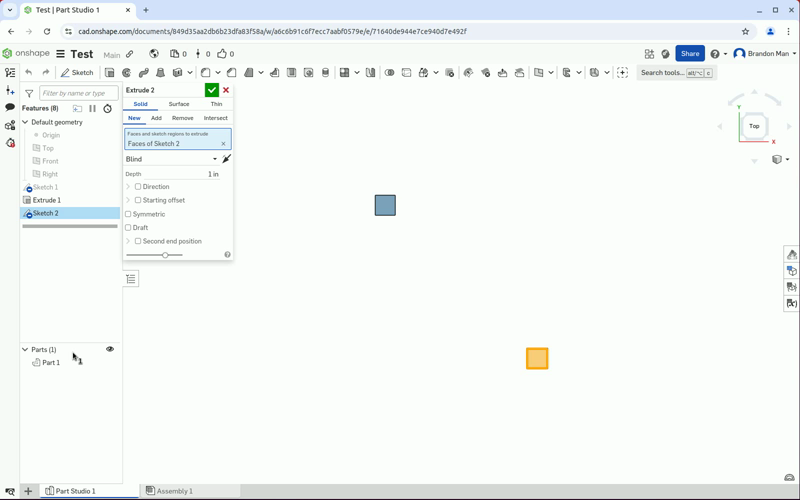
mouse_move(143, 106)
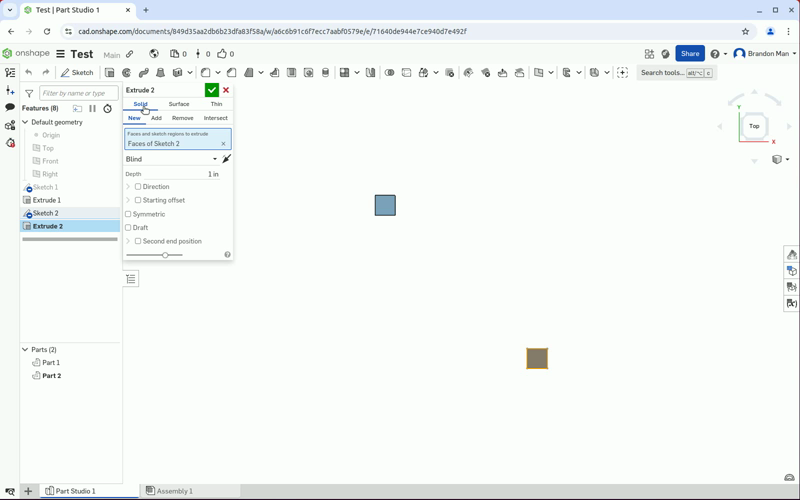
click(143, 106)
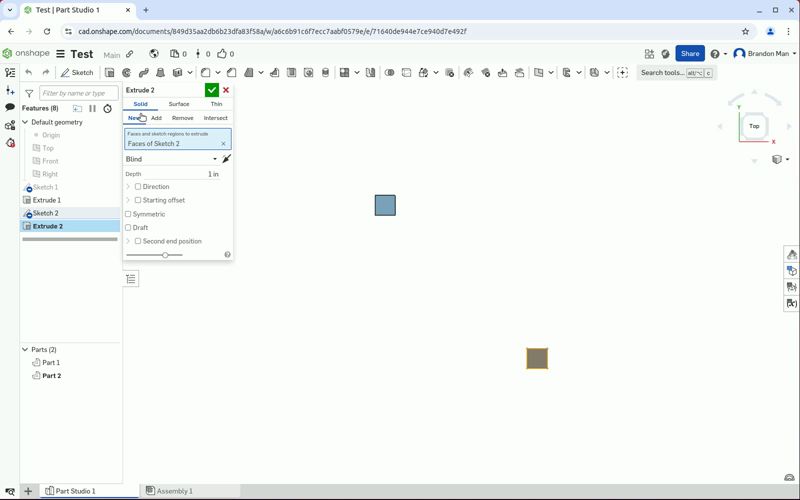
mouse_move(137, 120)
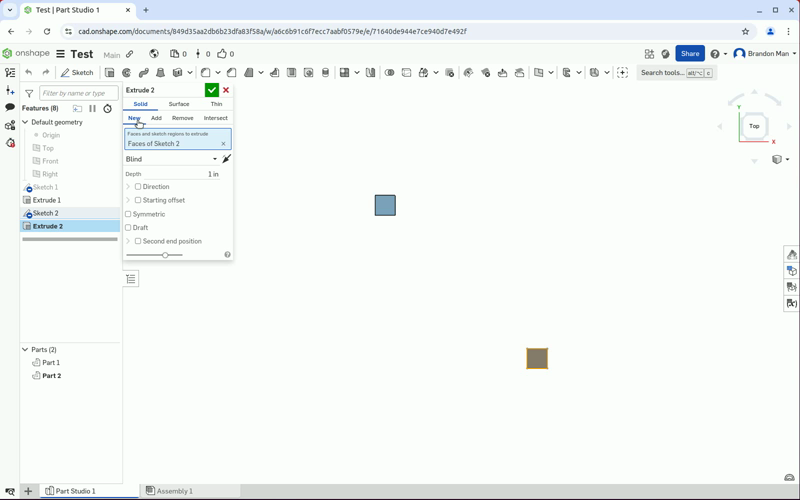
click(137, 120)
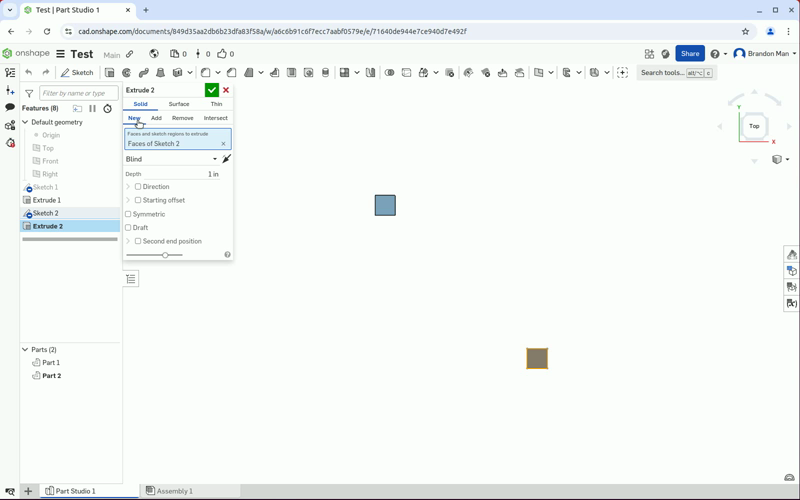
key(tab, 4)
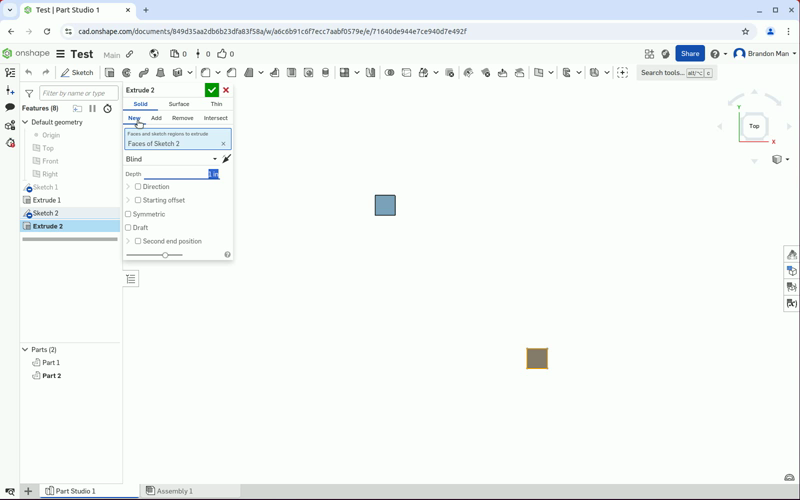
text(23.108)
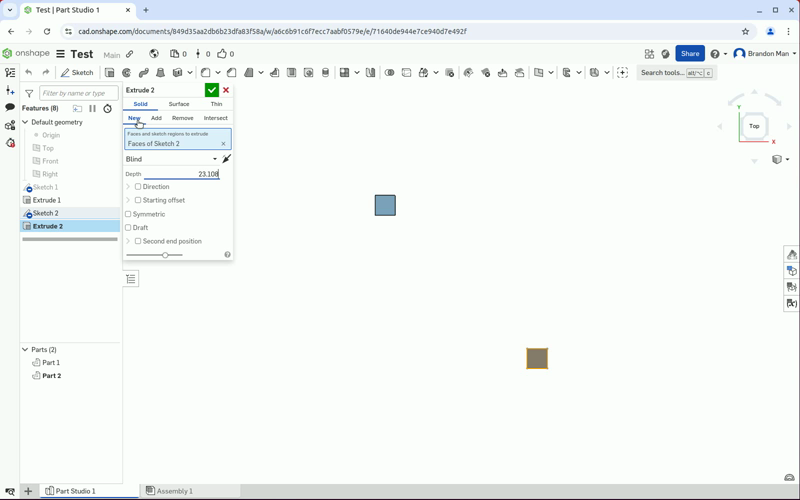
key(tab, 3)
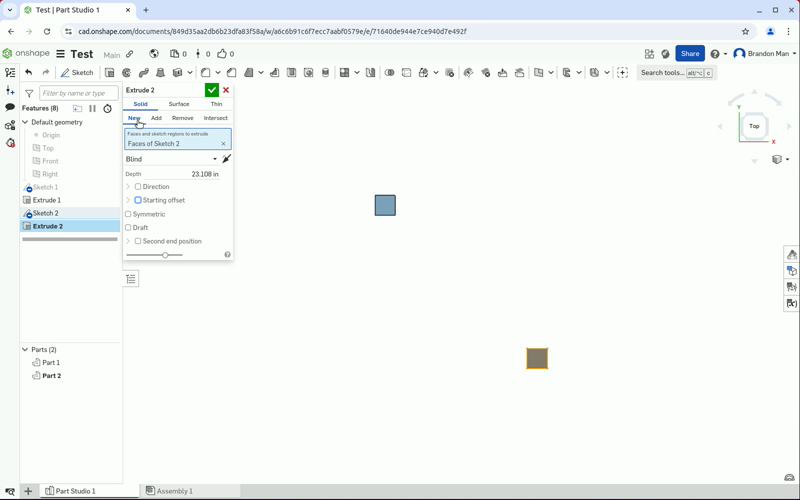
key(tab, 2)
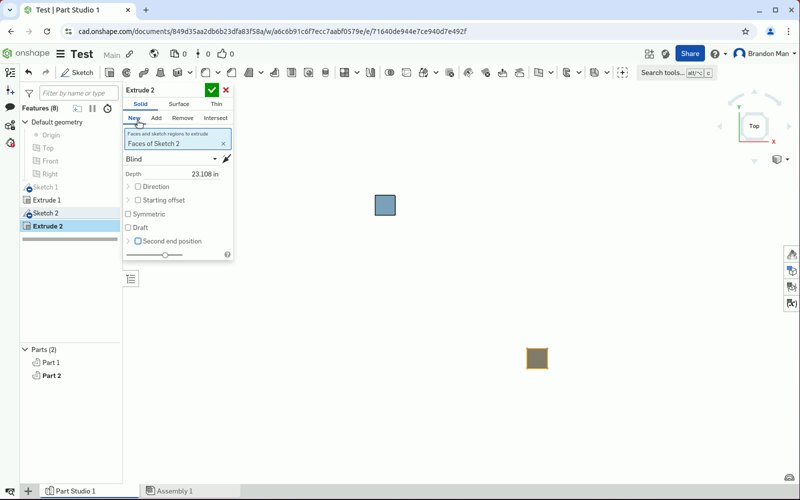
key(space)
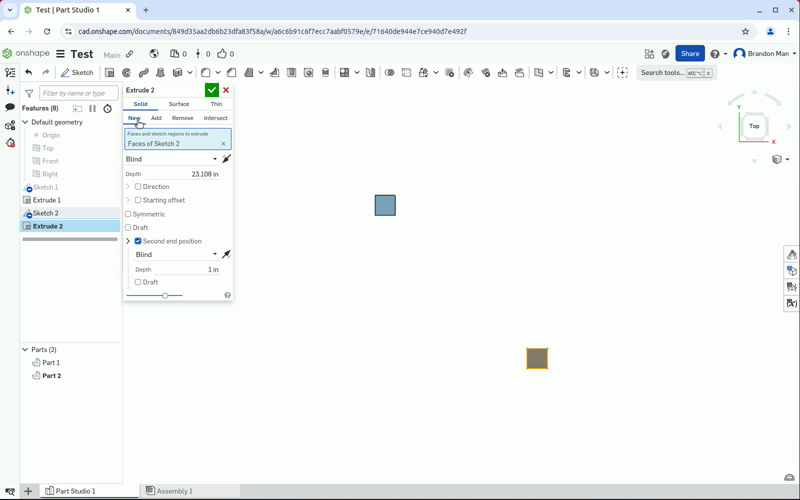
key(tab, 3)
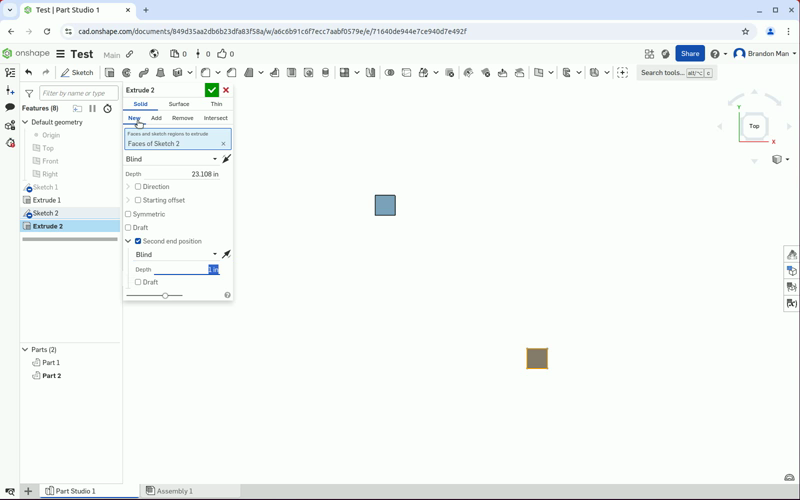
text(4.574)
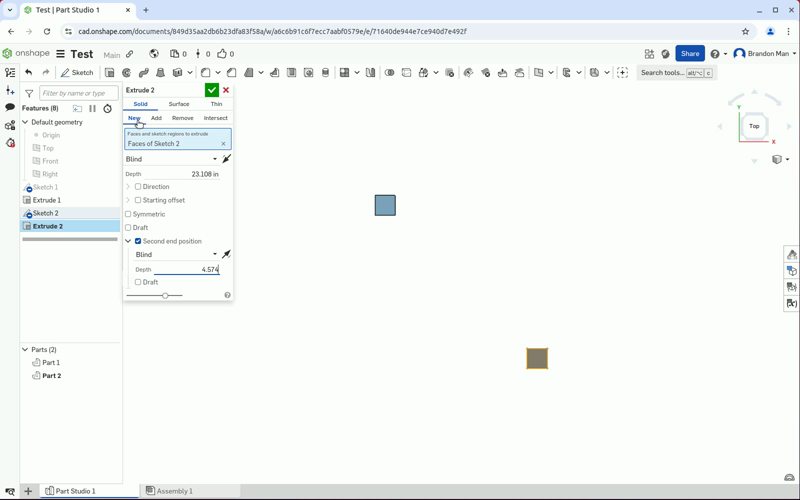
key(enter)
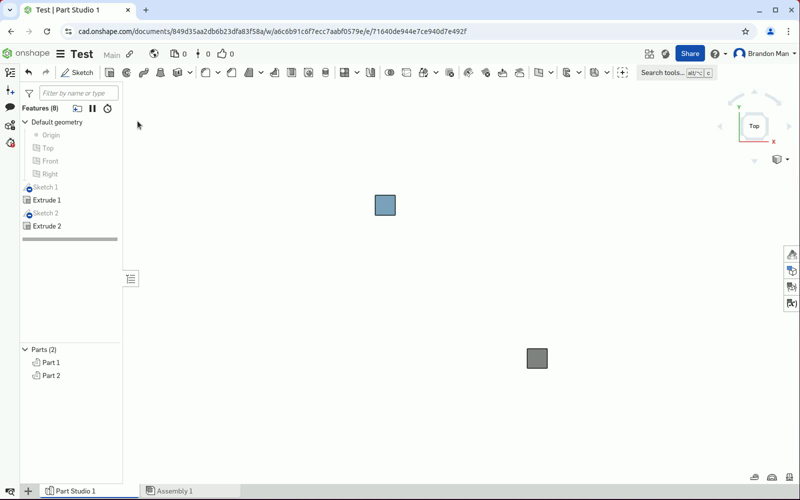
key(shift+h)
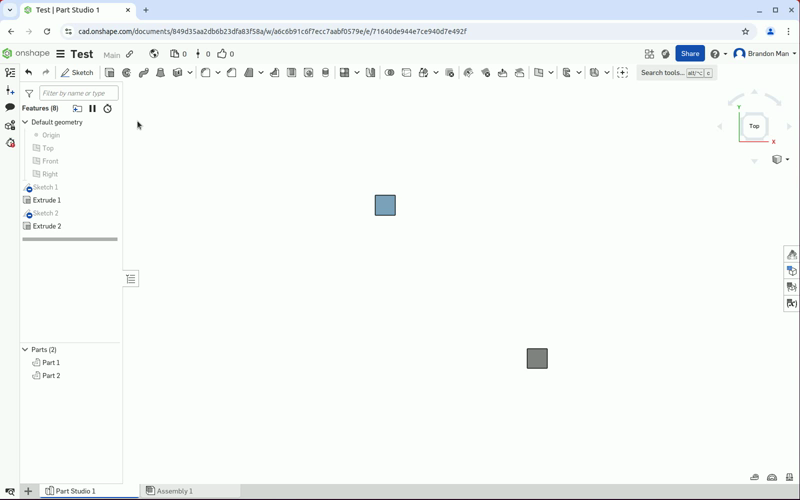
key(shift+h)
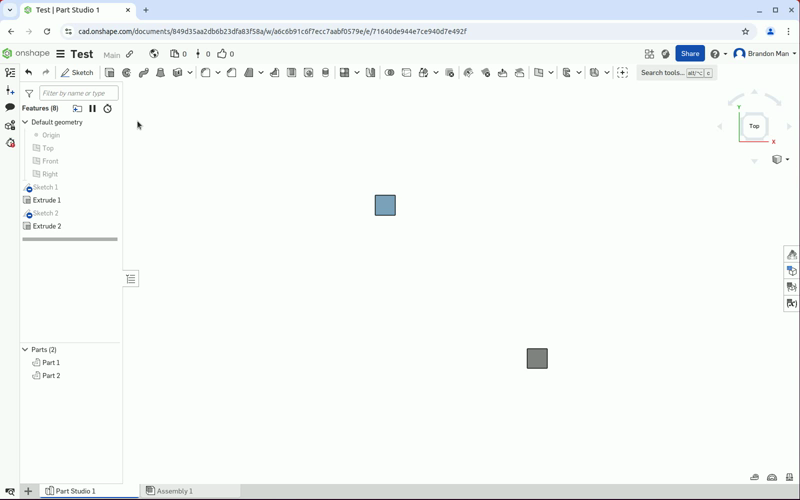
mouse_move(73, 189)
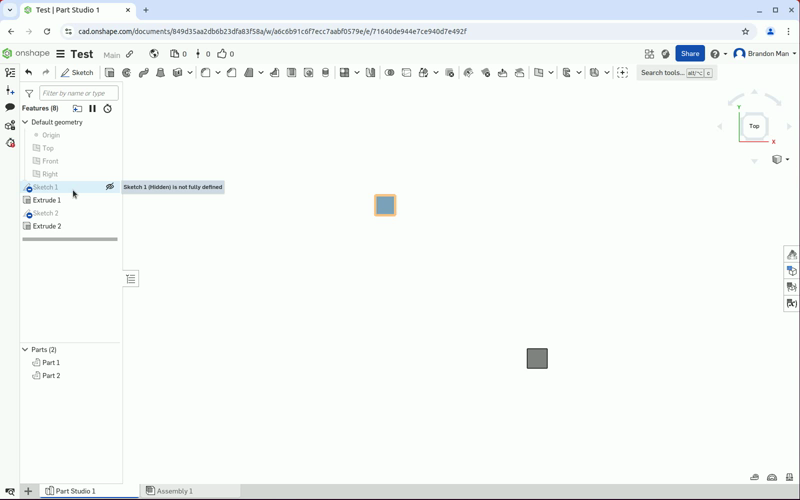
click(73, 189)
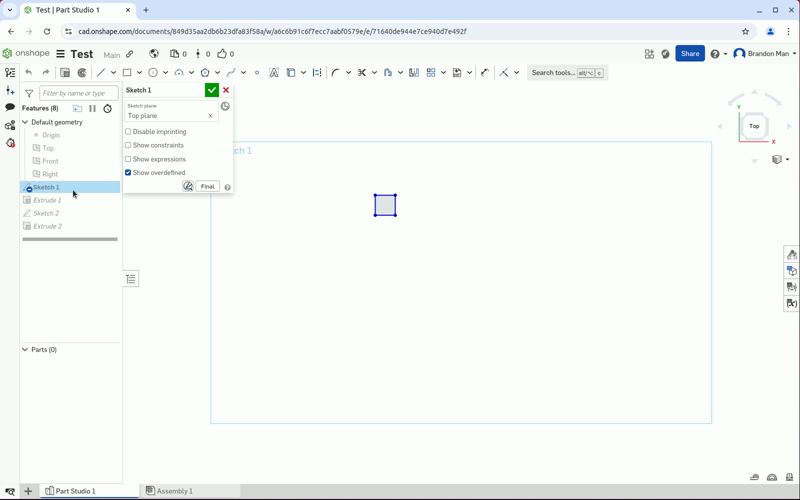
mouse_move(229, 92)
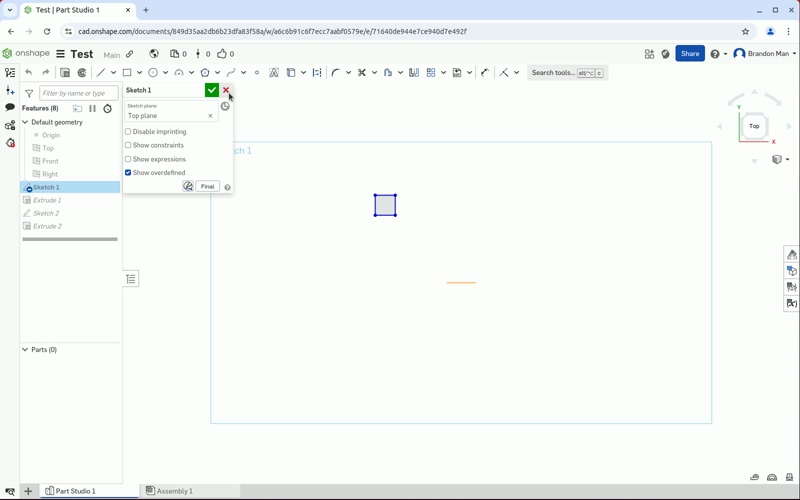
click(229, 92)
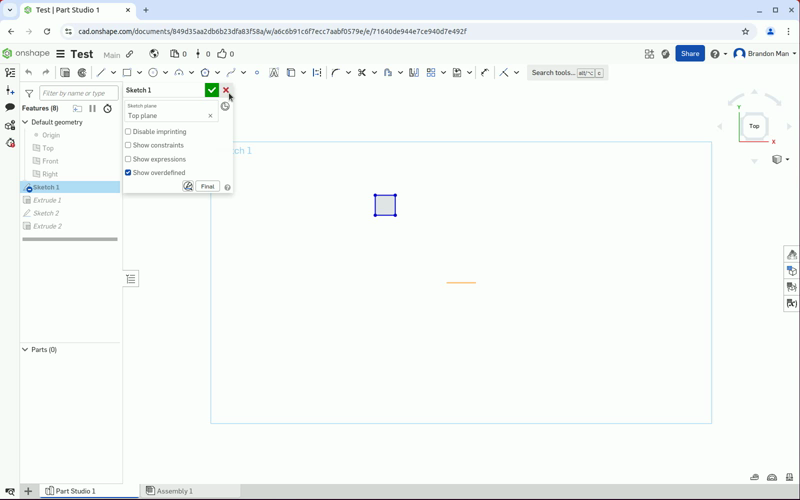
key(shift+s)
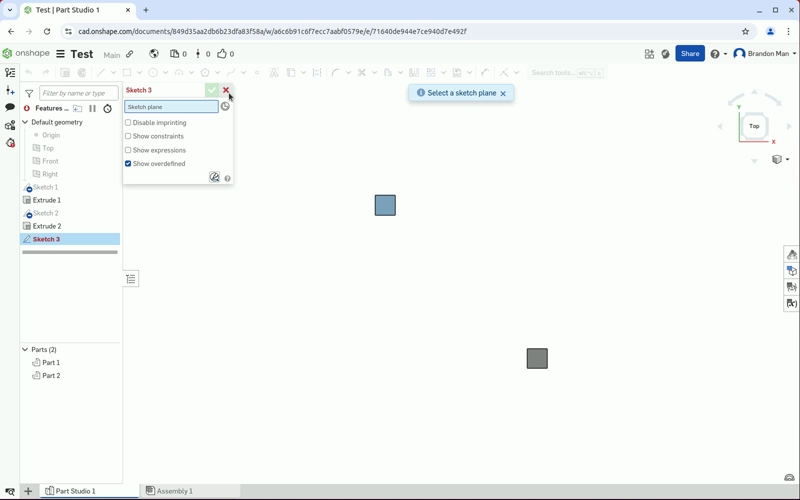
mouse_move(73, 150)
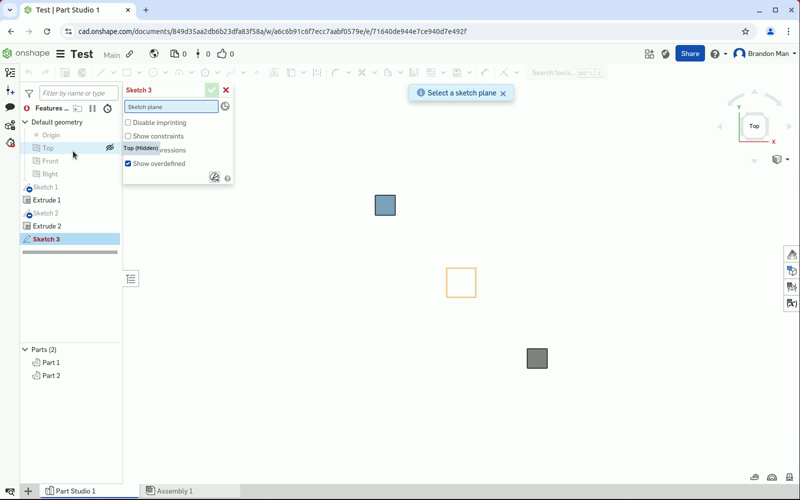
click(73, 150)
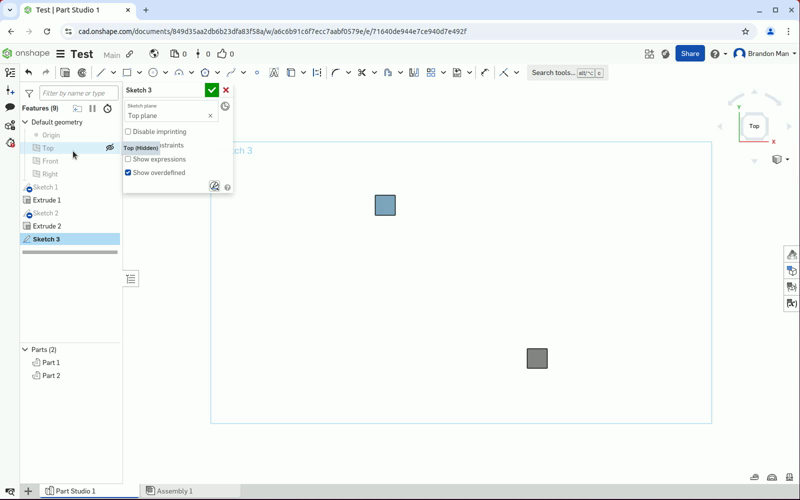
mouse_move(73, 352)
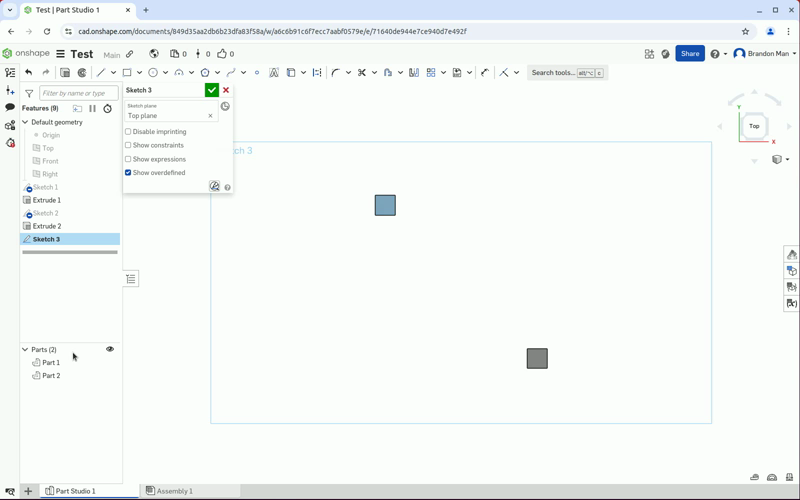
key(y)
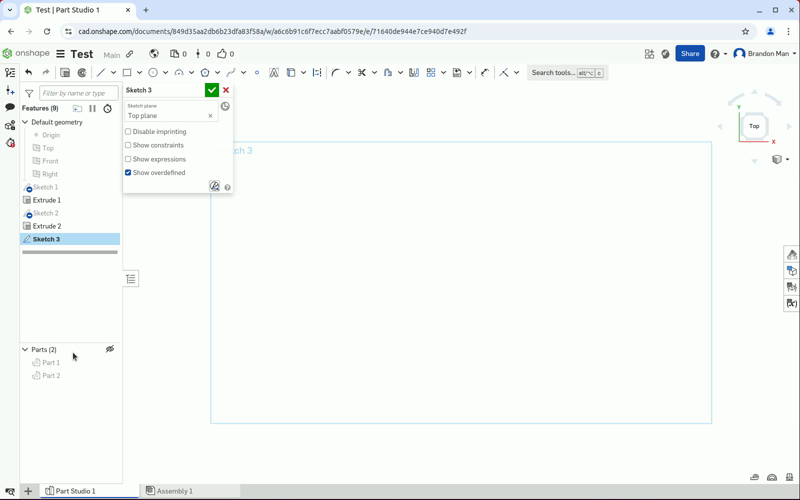
key(l)
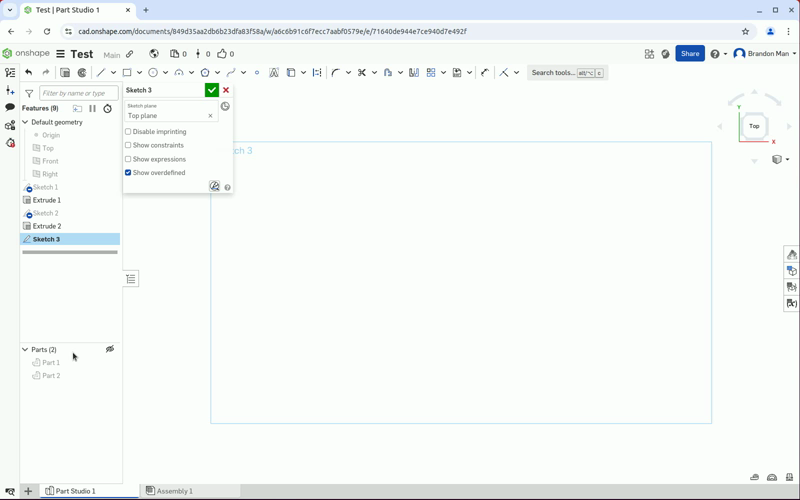
key_down(shift)
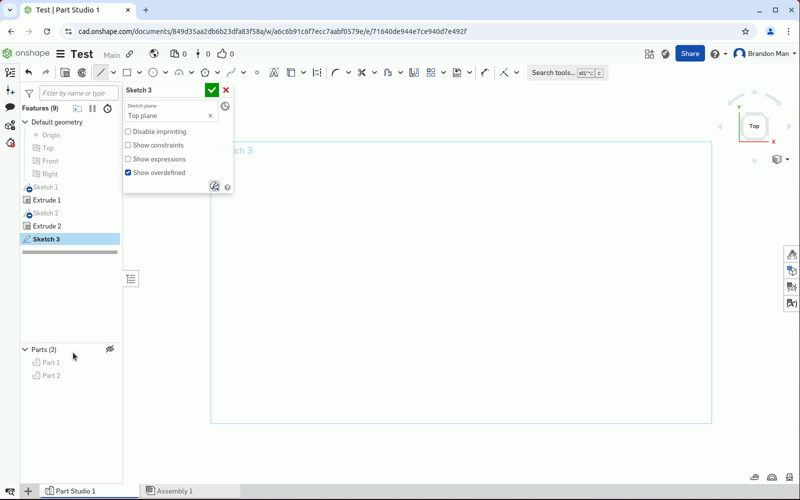
mouse_move(375, 215)
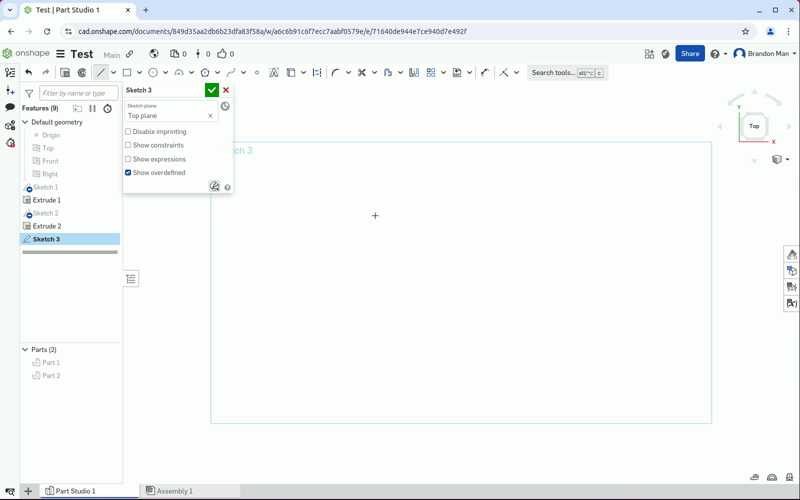
click(375, 215)
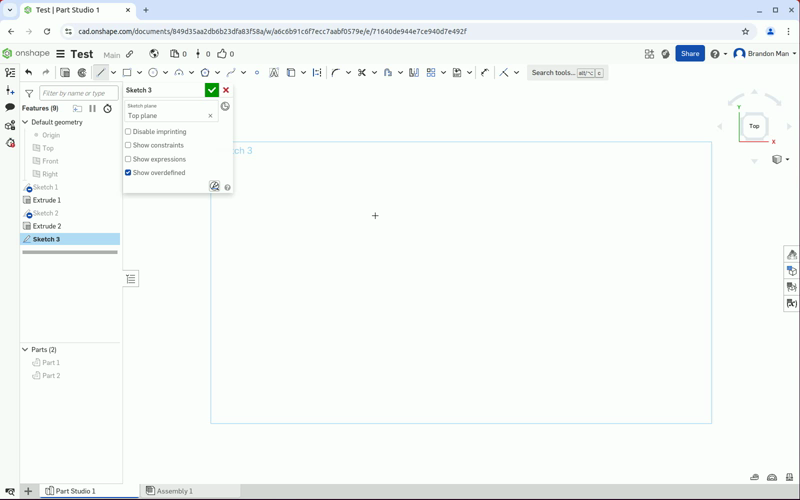
key_up(shift)
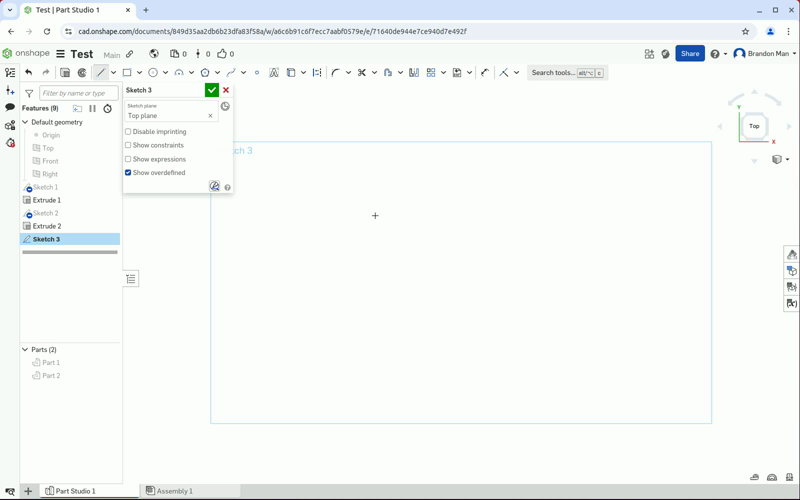
key_down(shift)
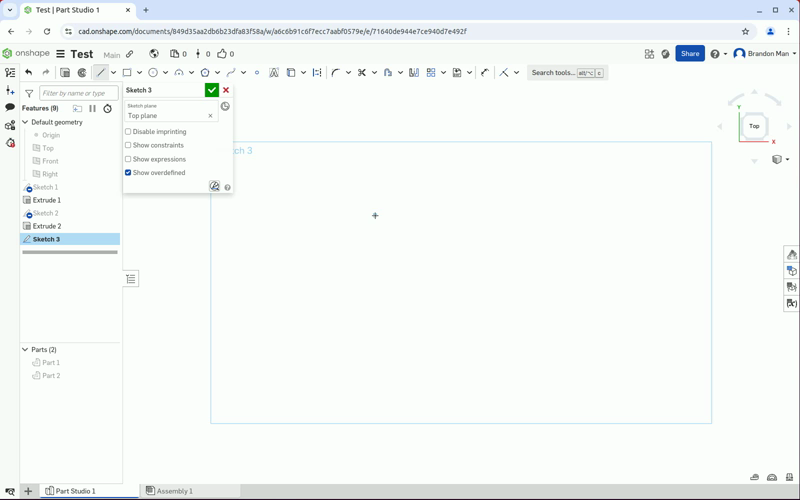
mouse_move(405, 215)
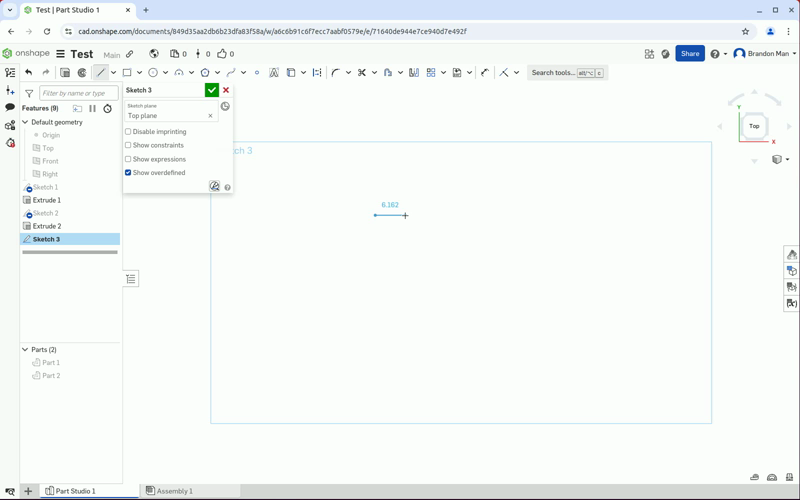
mouse_move(395, 215)
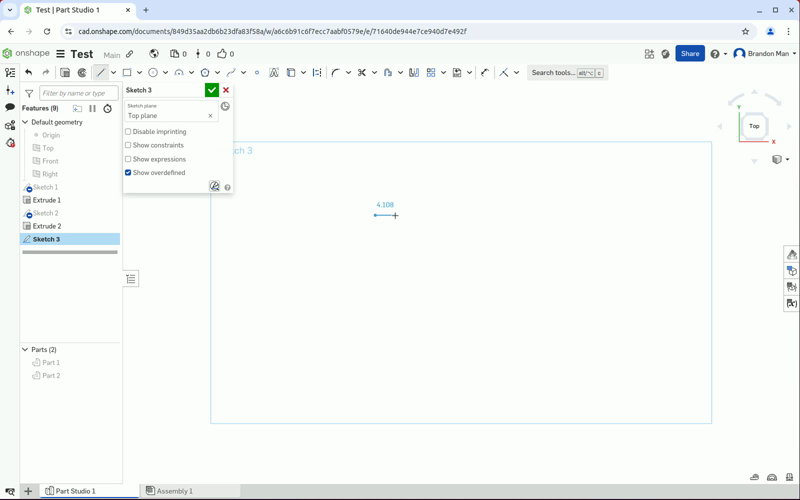
click(395, 215)
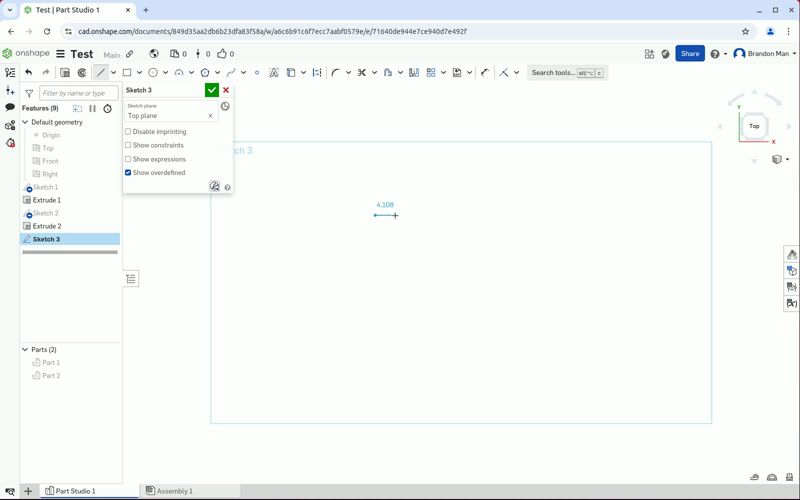
key_up(shift)
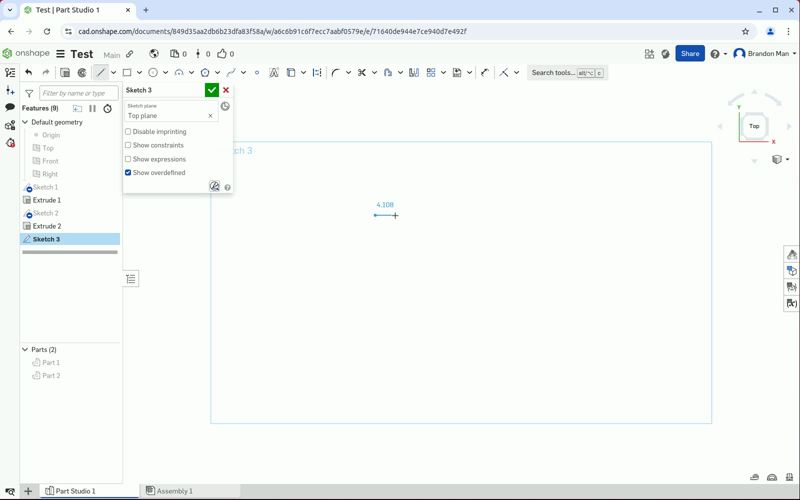
key_down(shift)
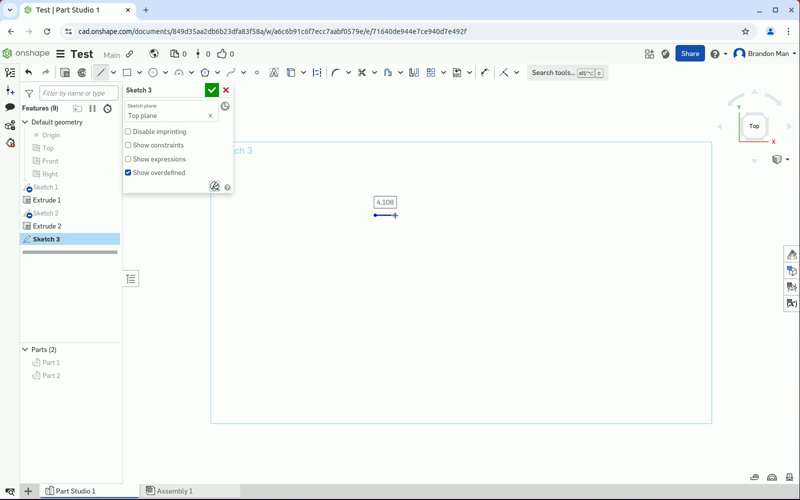
mouse_move(425, 215)
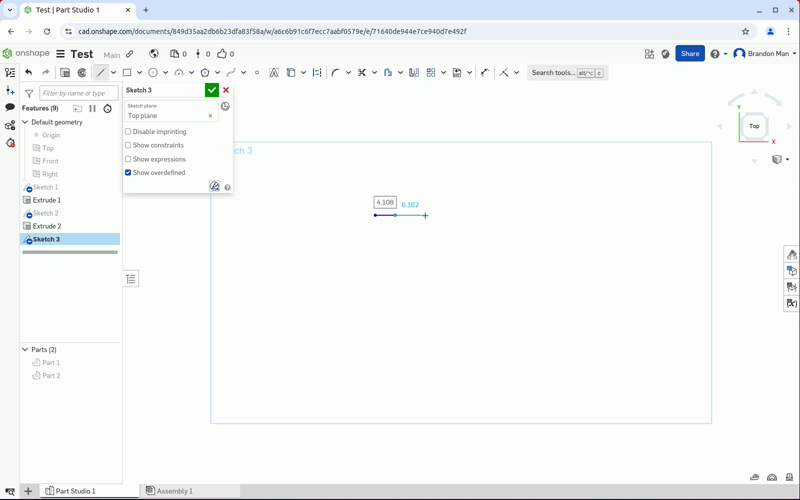
mouse_move(395, 195)
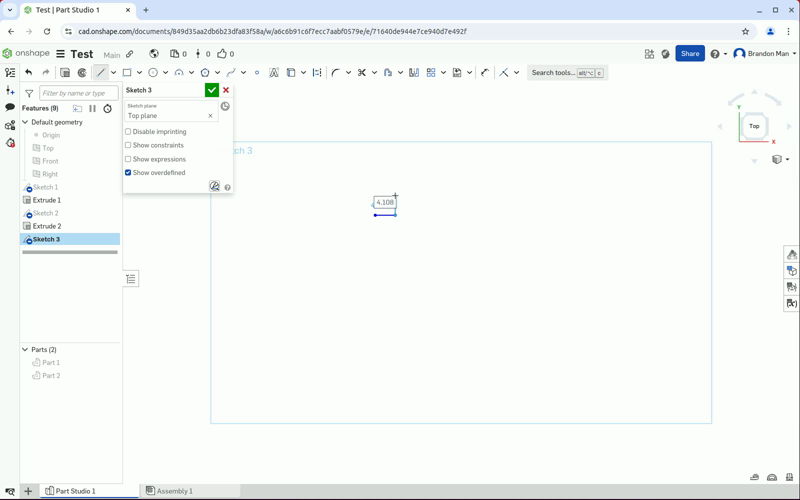
click(395, 195)
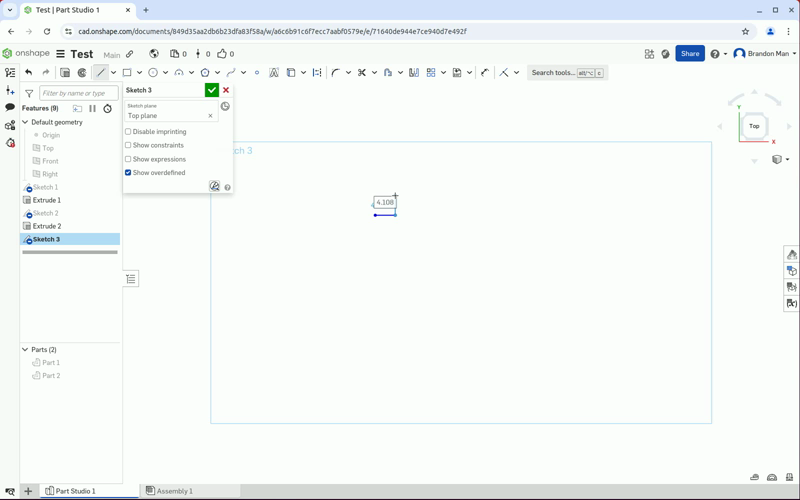
key_up(shift)
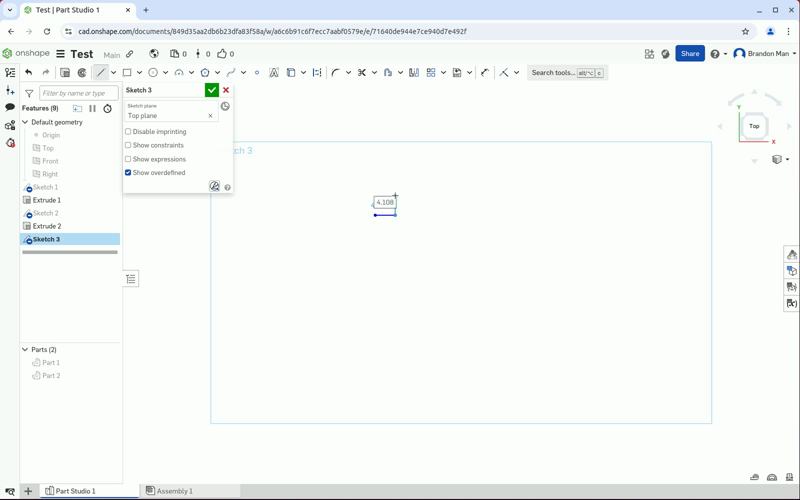
key_down(shift)
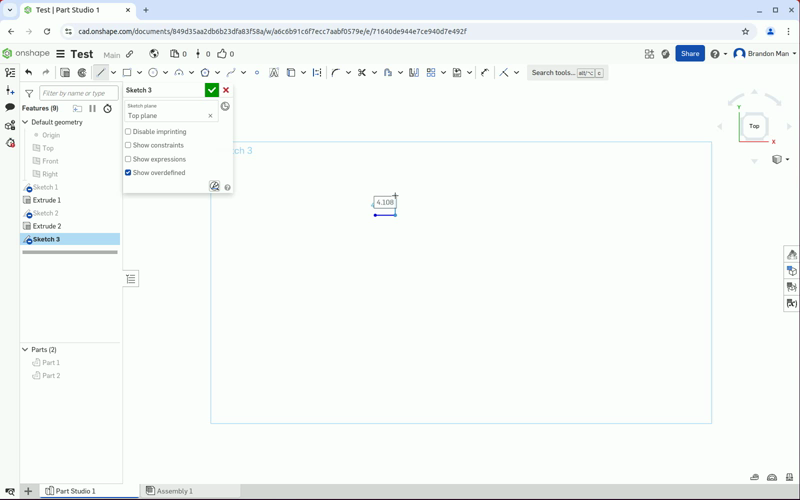
mouse_move(425, 195)
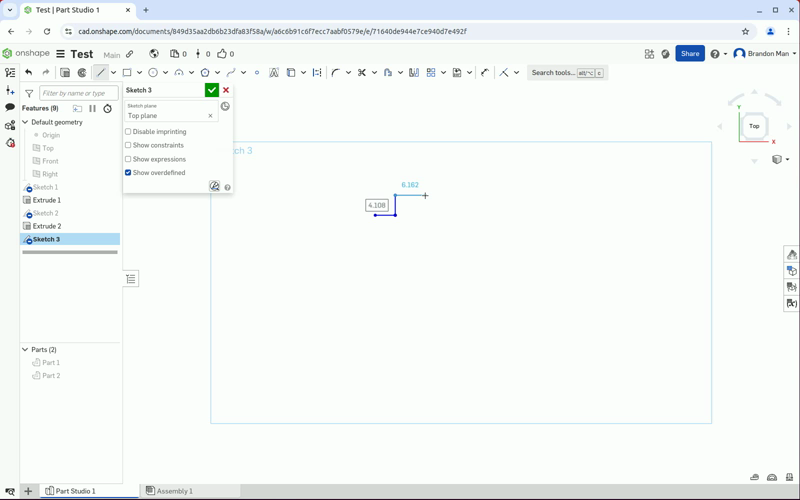
mouse_move(375, 195)
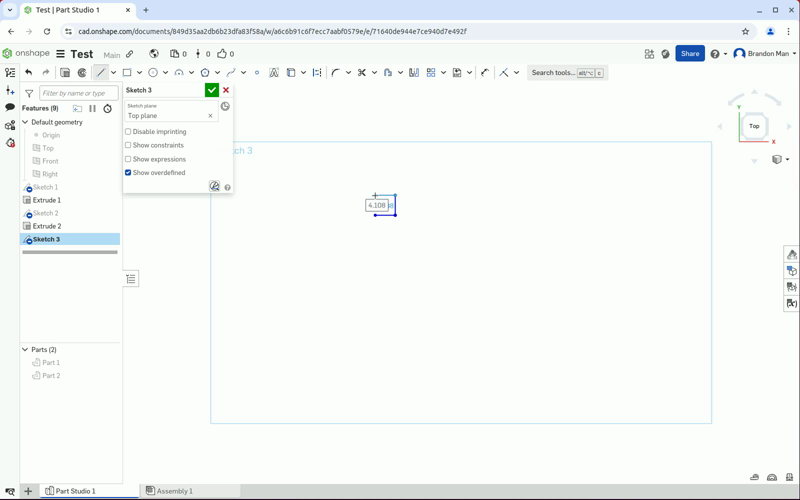
click(375, 195)
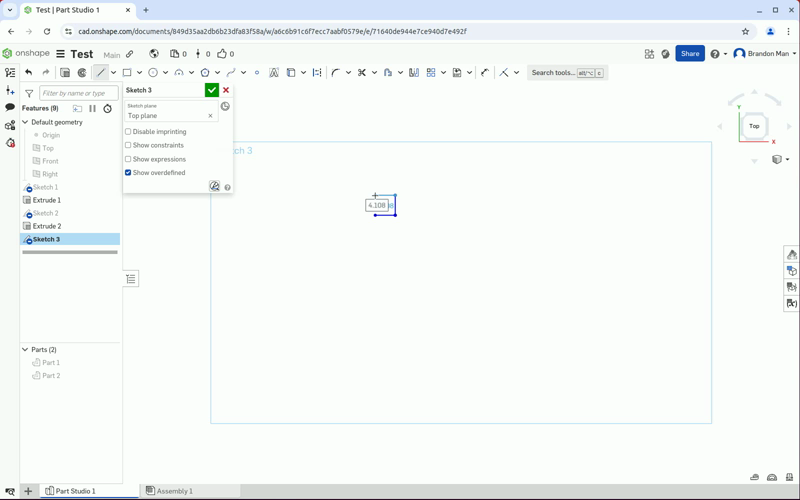
key_up(shift)
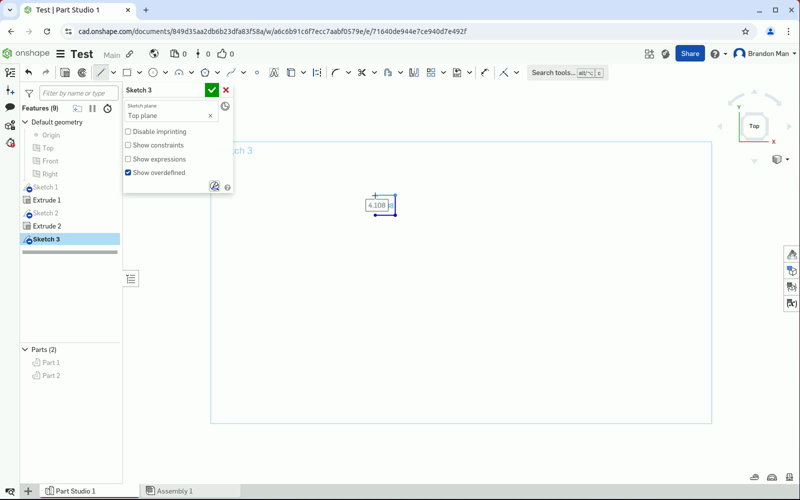
mouse_move(405, 195)
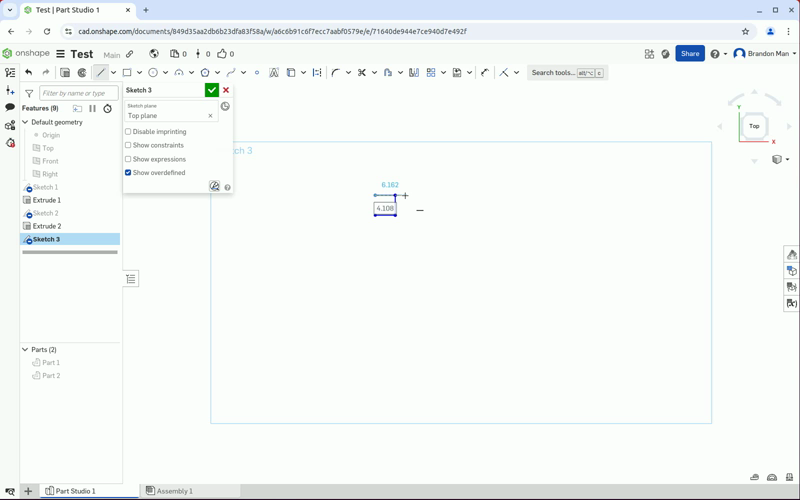
key_down(shift)
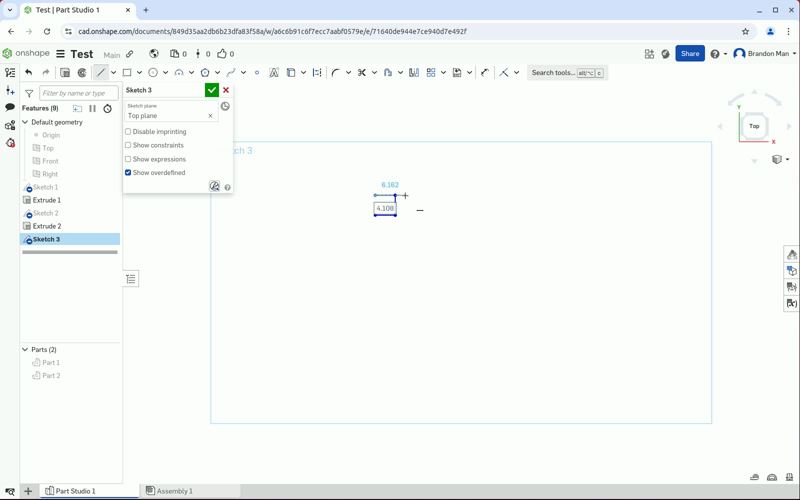
mouse_move(375, 215)
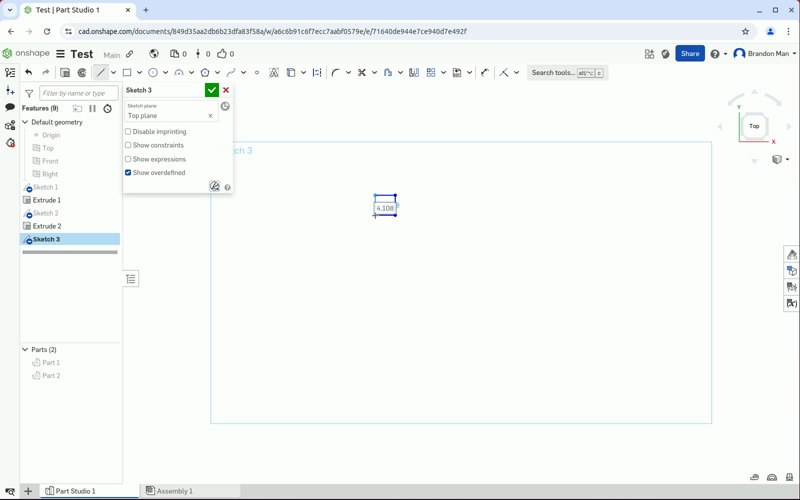
key_up(shift)
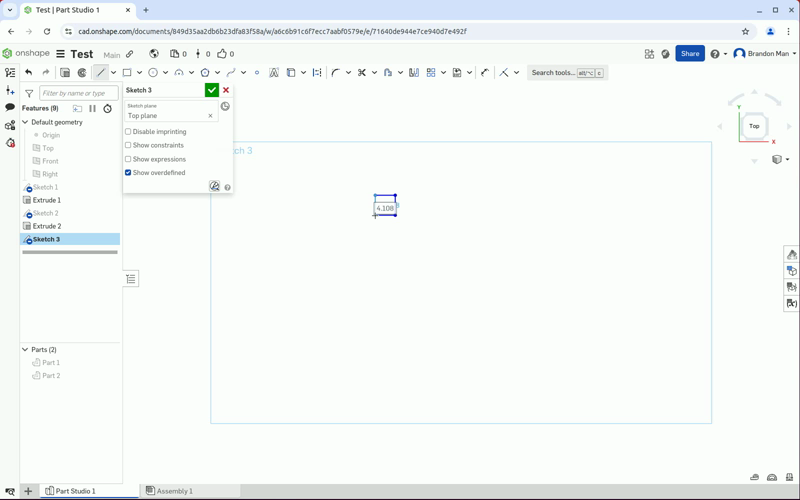
click(375, 215)
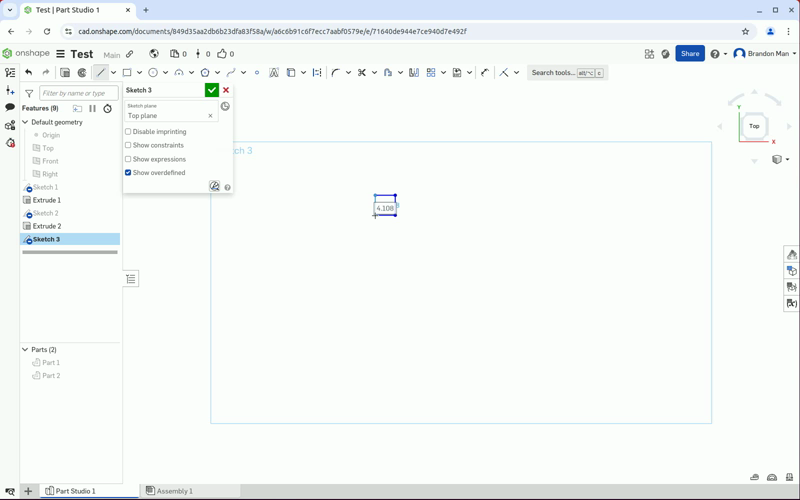
key(esc)
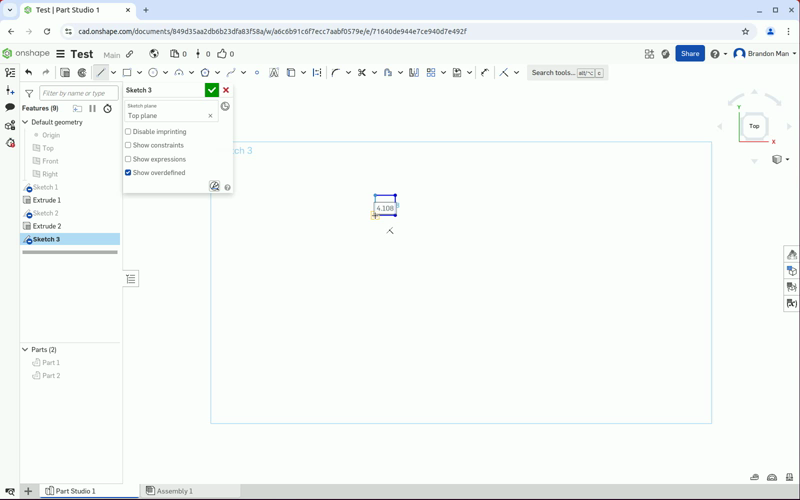
mouse_move(382, 208)
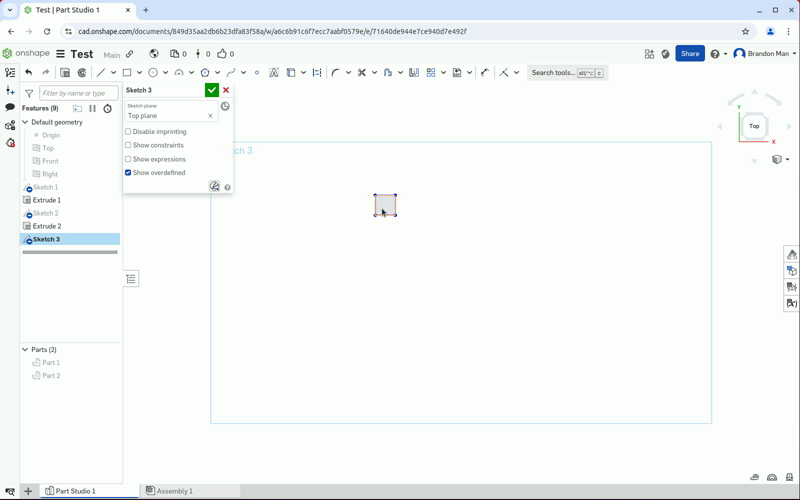
scroll(6)
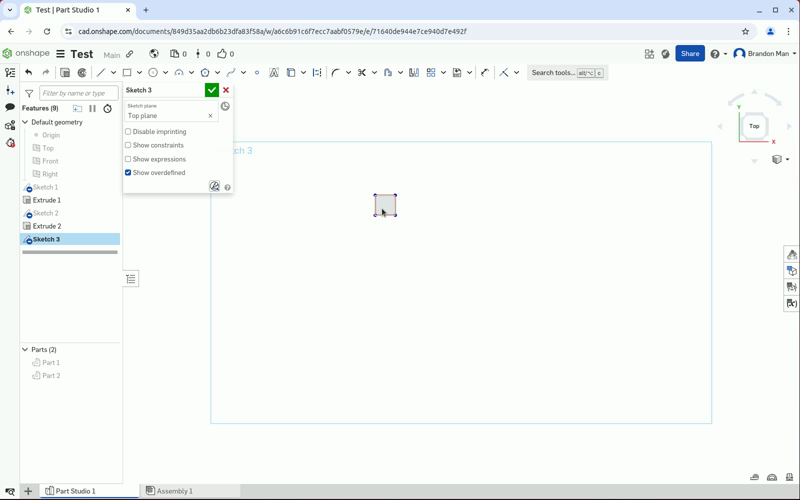
scroll(6)
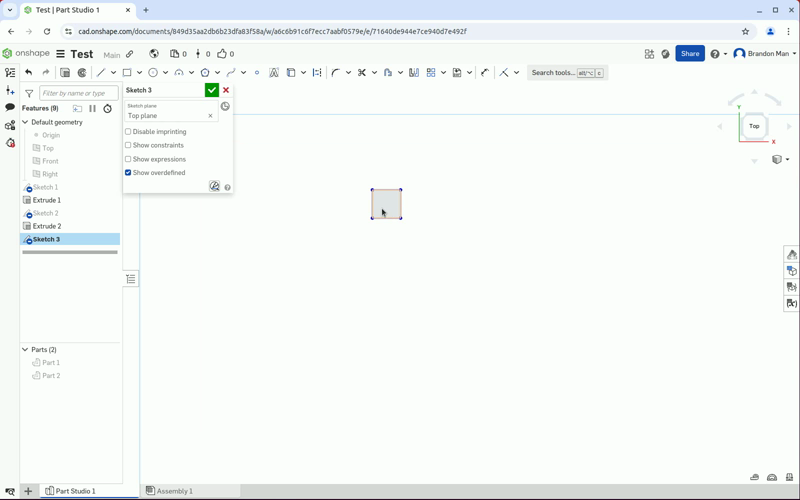
scroll(6)
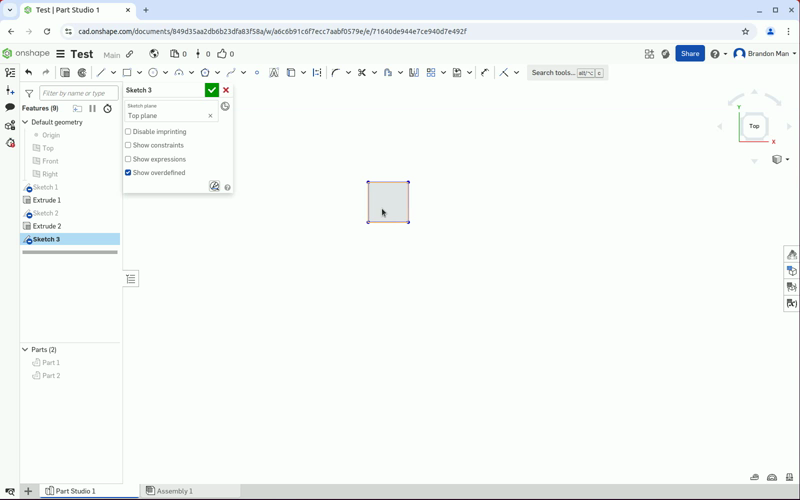
scroll(6)
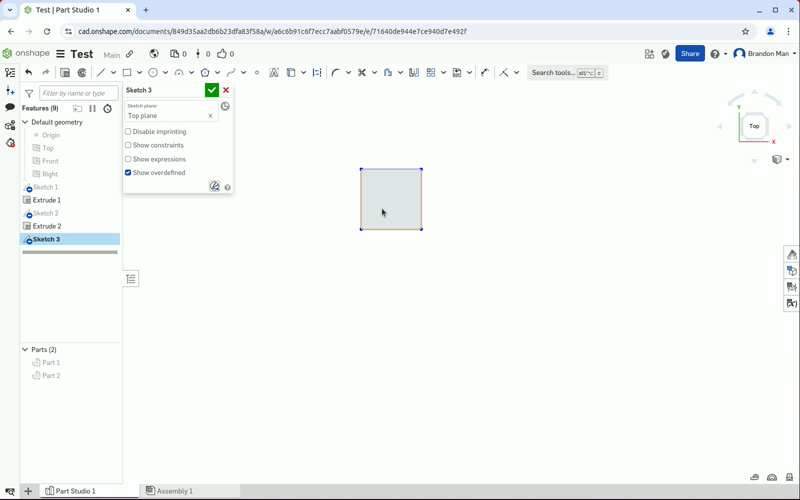
scroll(6)
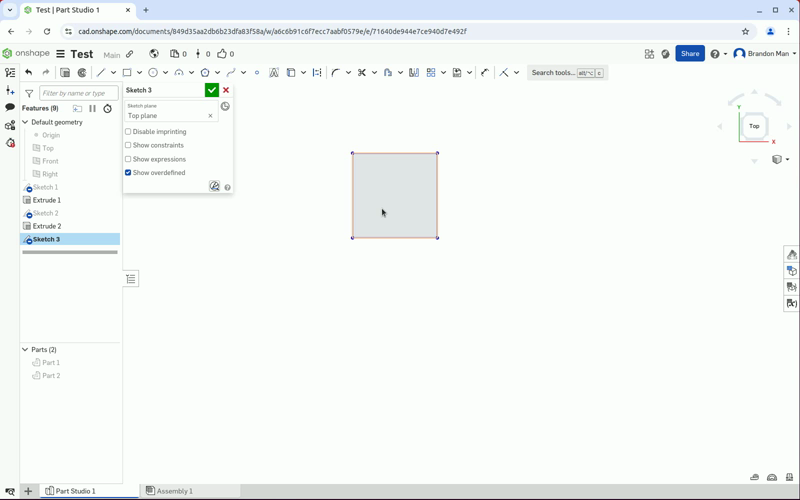
scroll(6)
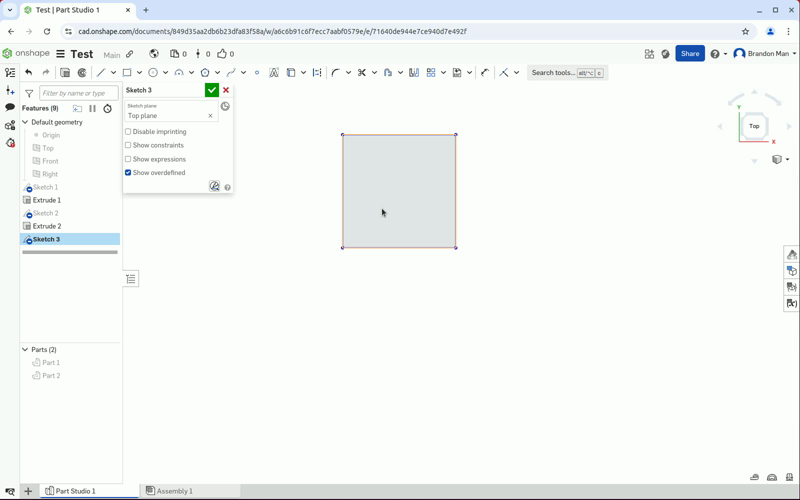
scroll(6)
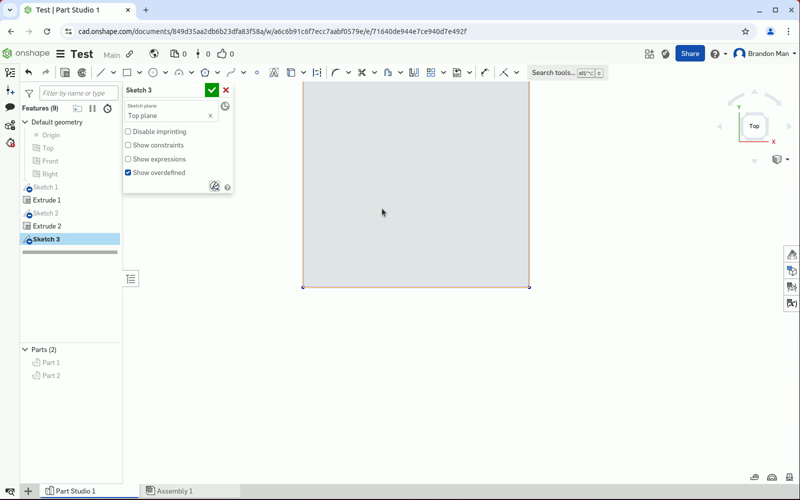
click(382, 208)
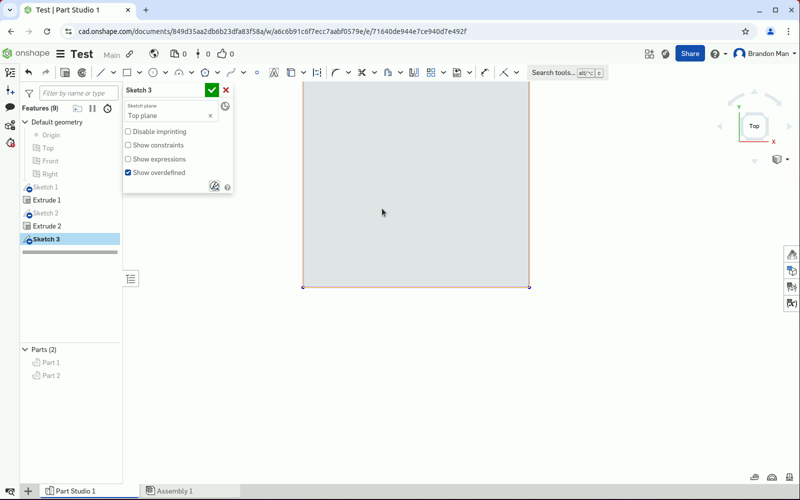
scroll(-6)
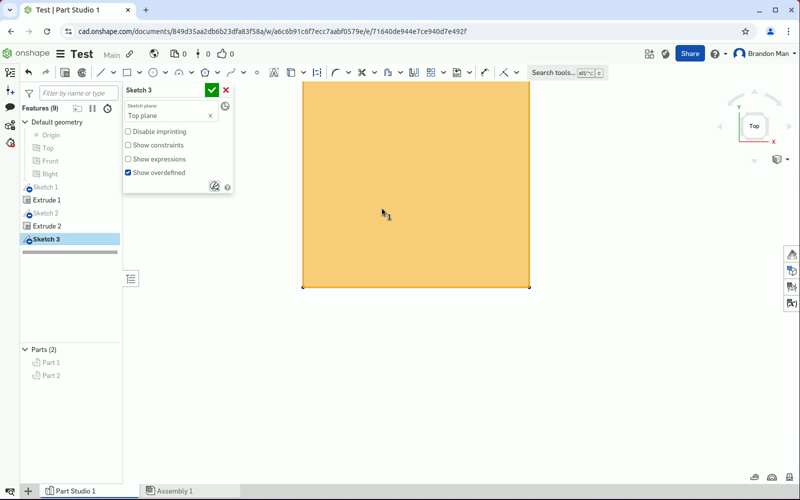
scroll(-6)
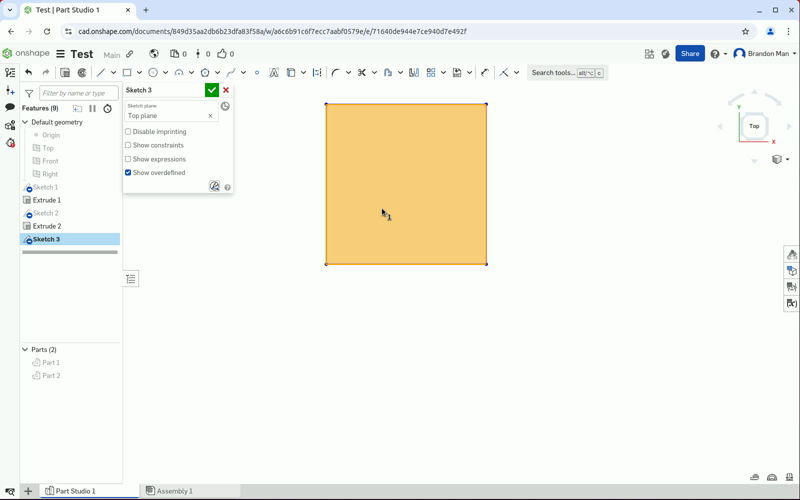
scroll(-6)
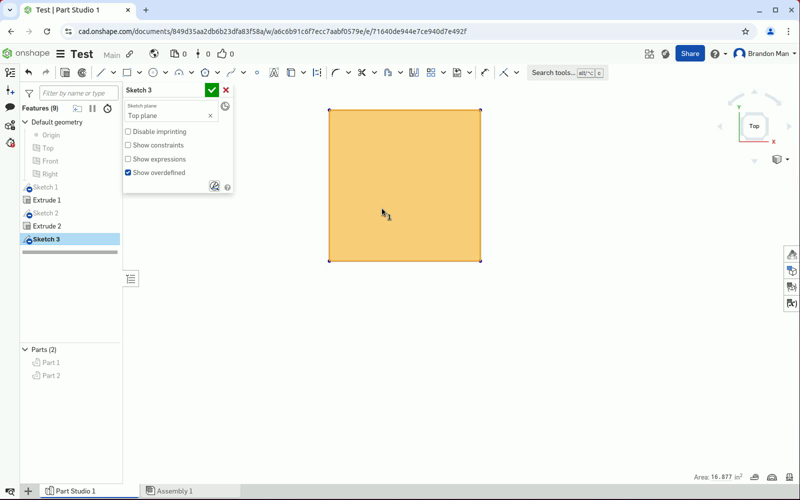
scroll(-6)
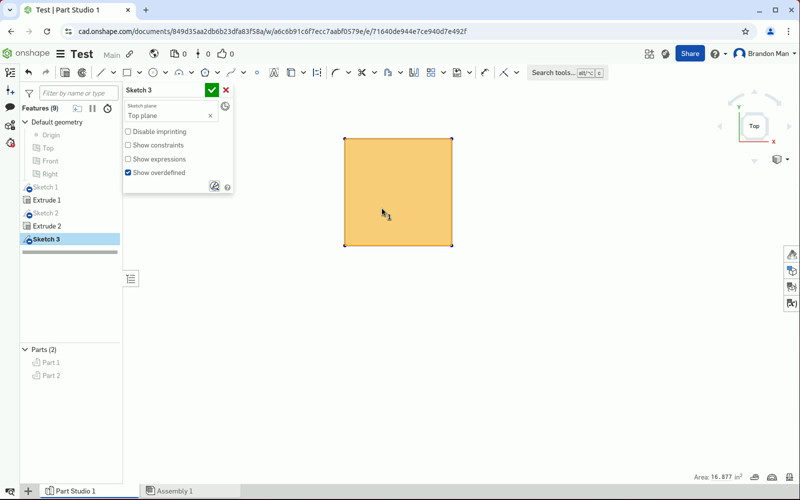
scroll(-6)
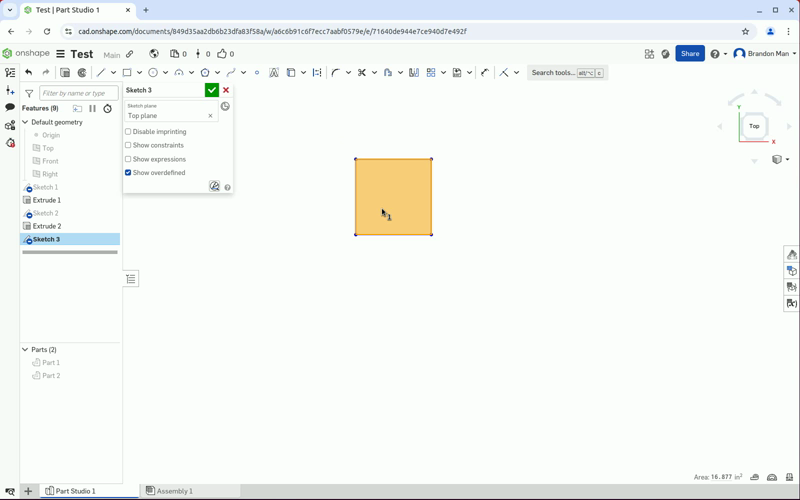
scroll(-6)
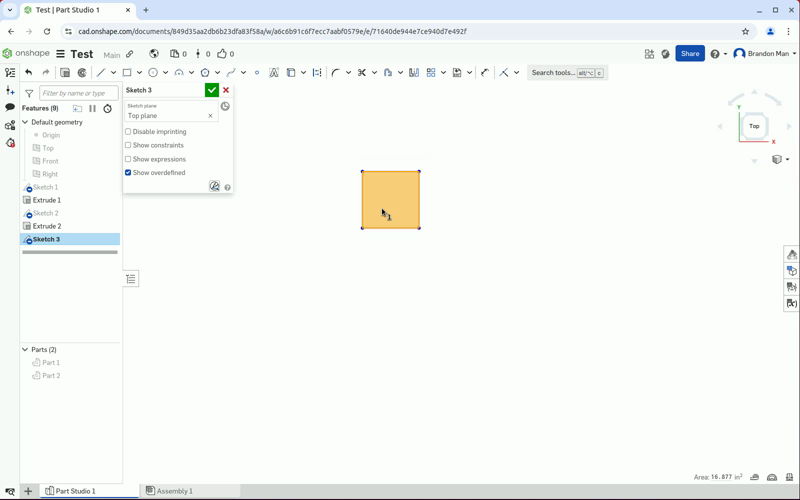
scroll(-6)
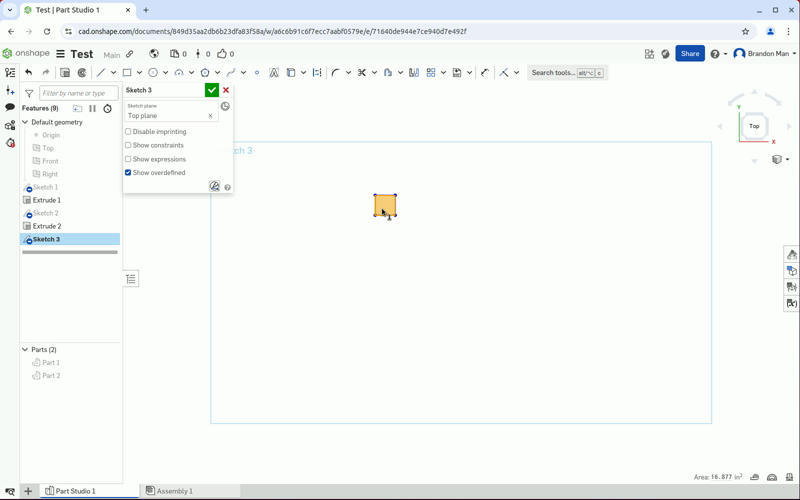
mouse_move(73, 352)
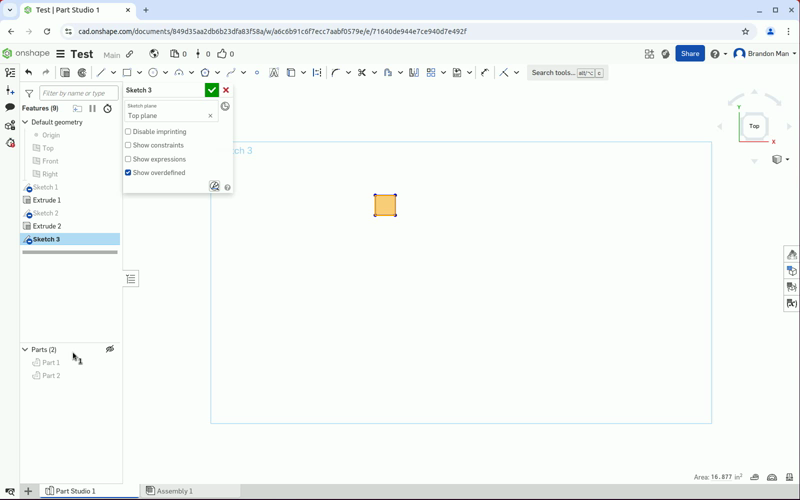
key(shift+y)
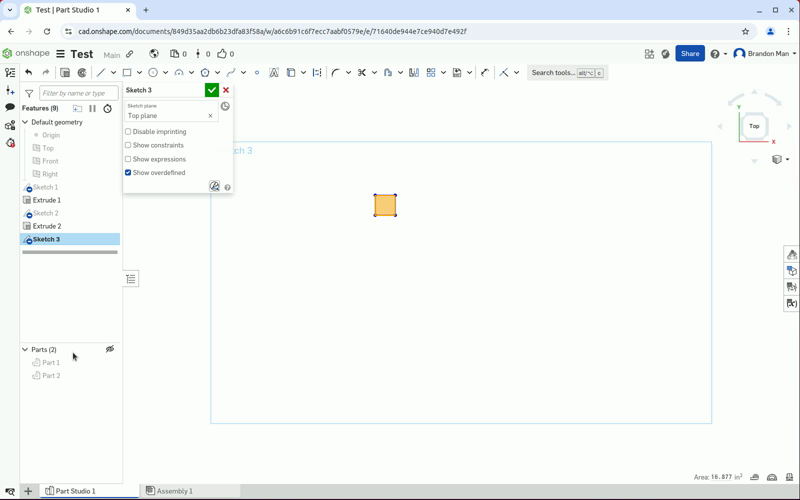
key(shift+e)
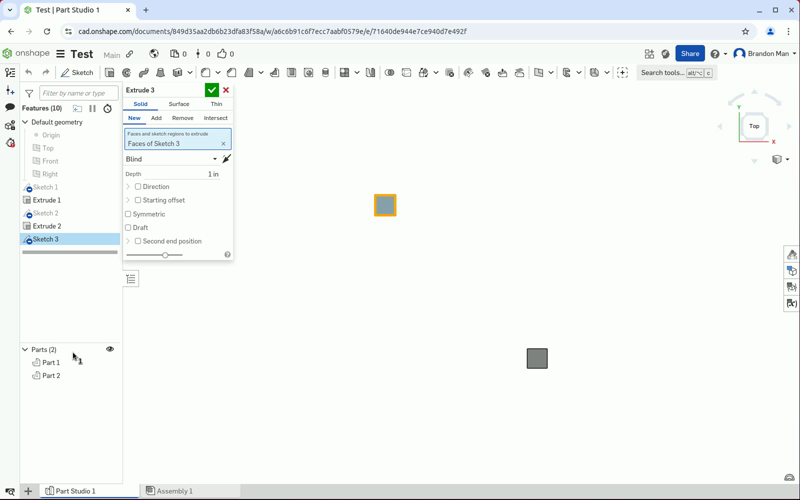
mouse_move(143, 106)
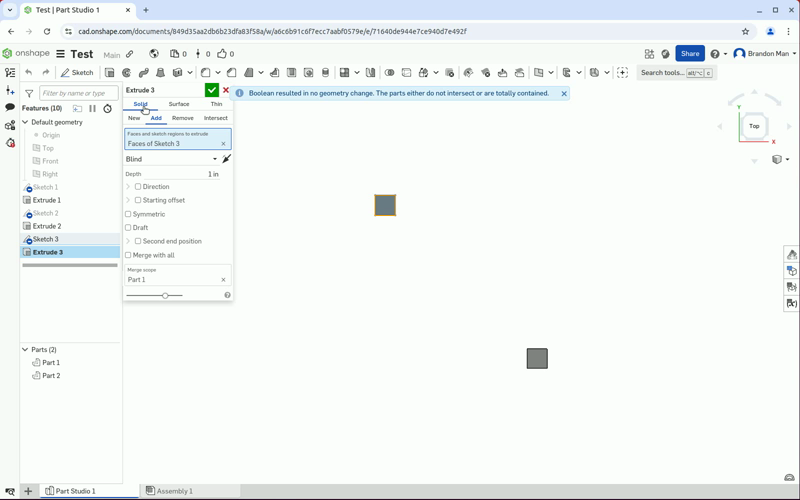
click(143, 106)
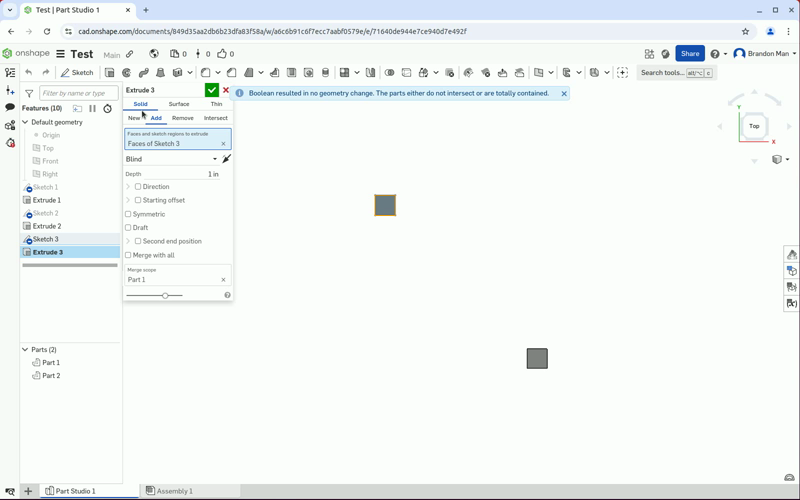
mouse_move(137, 120)
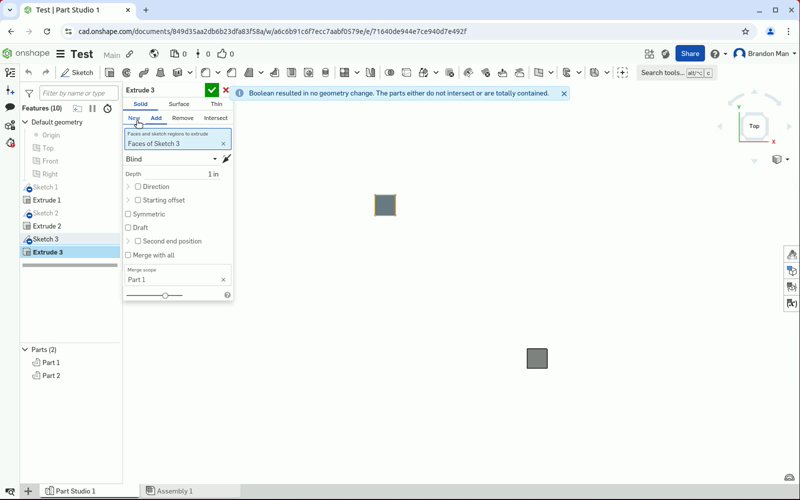
click(137, 120)
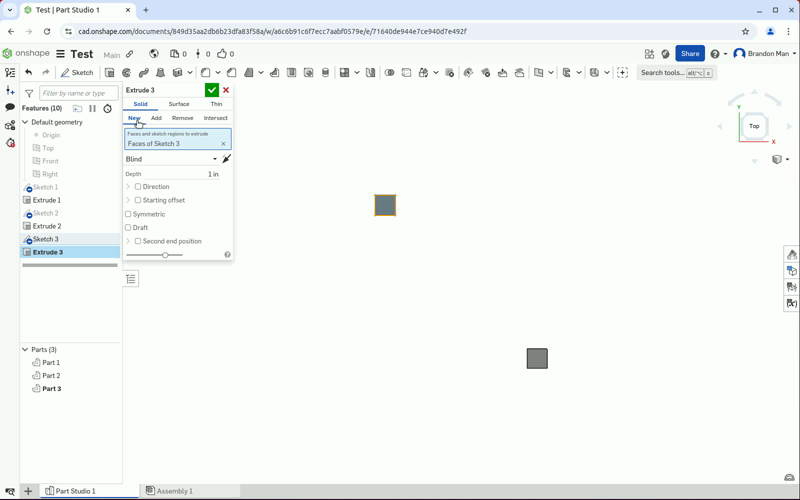
key(tab, 4)
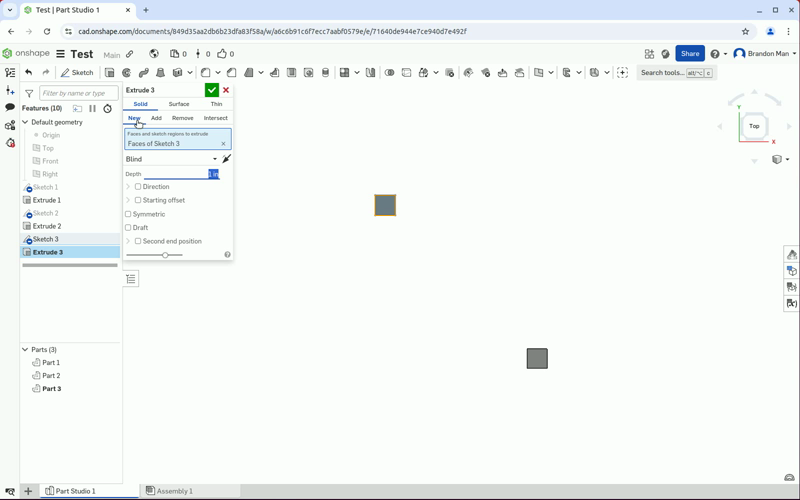
text(23.108)
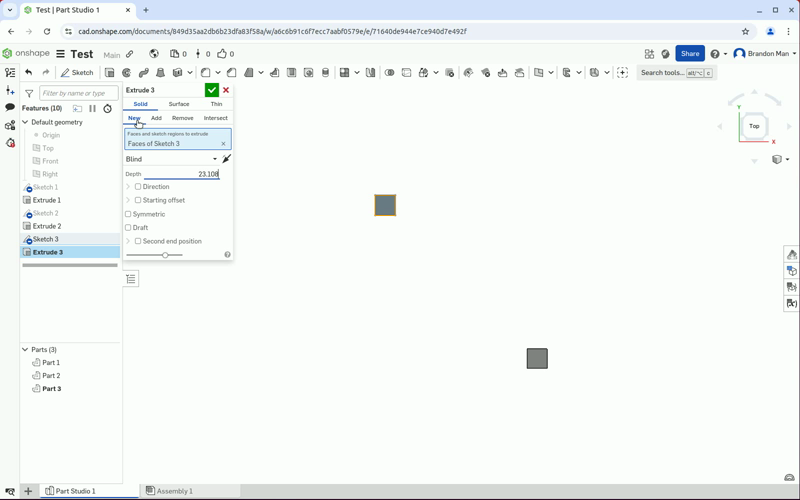
key(tab, 3)
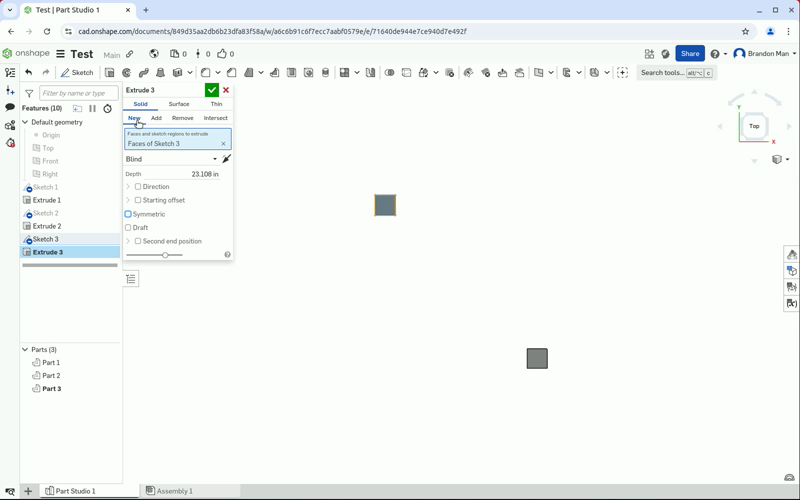
key(tab, 2)
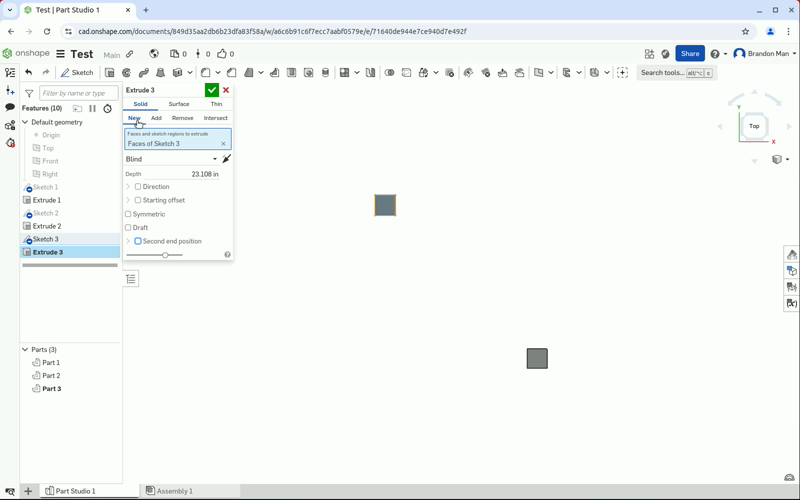
key(space)
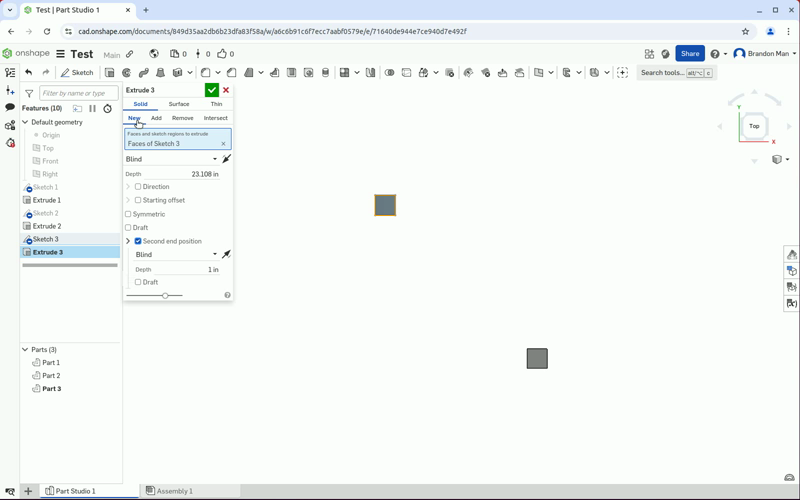
key(tab, 3)
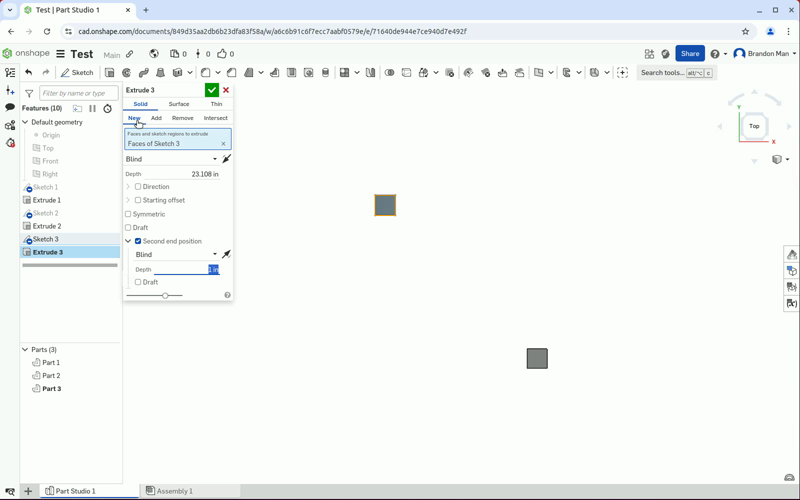
text(4.574)
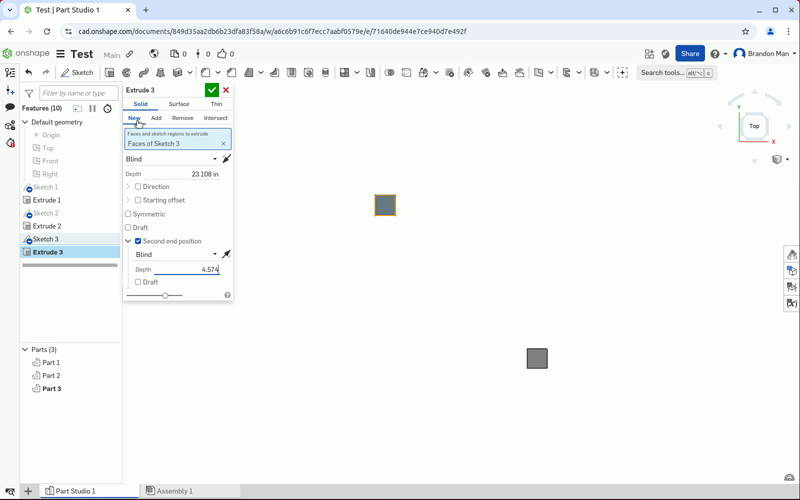
key(enter)
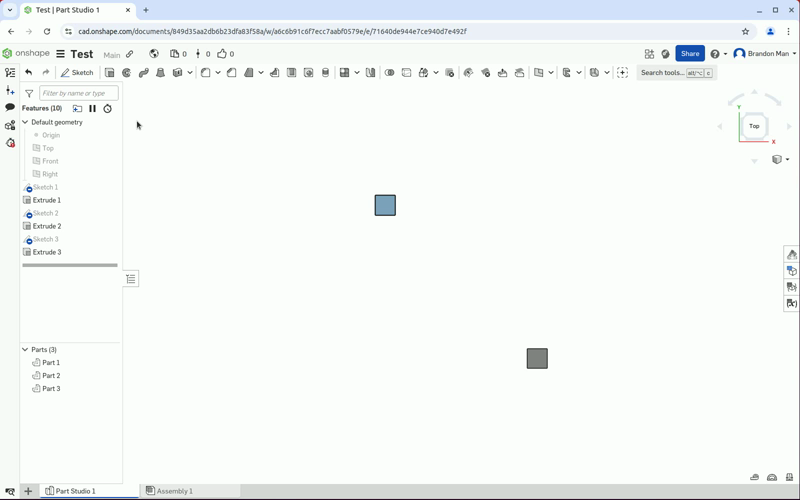
key(shift+h)
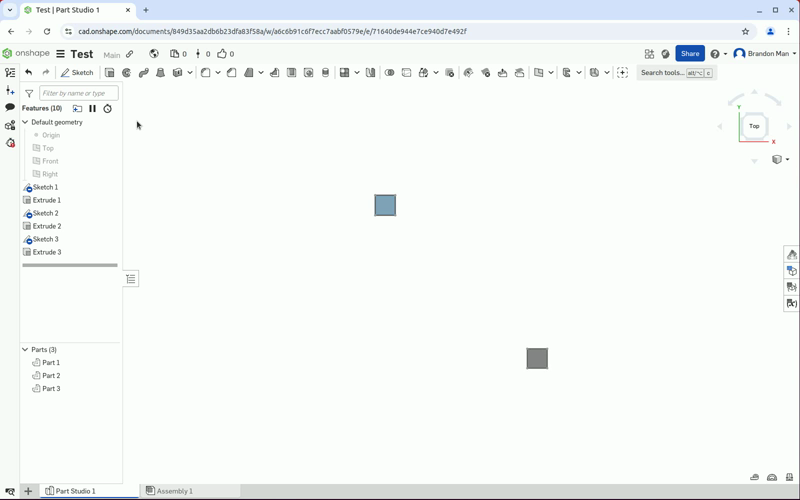
key(shift+h)
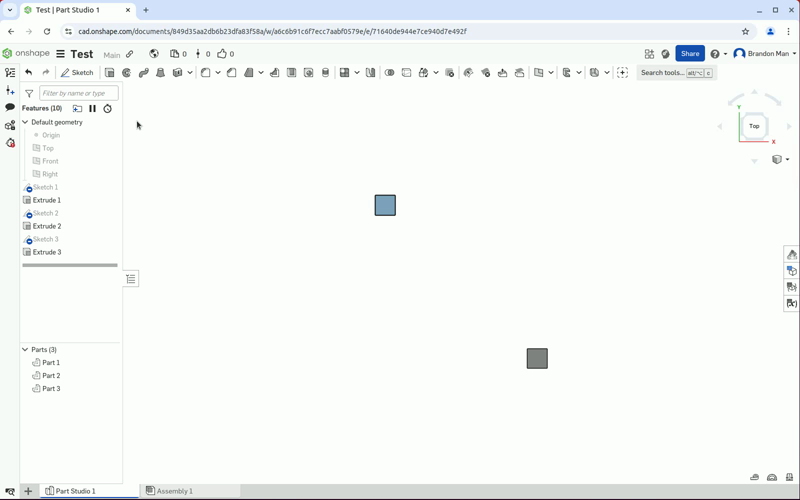
mouse_move(73, 189)
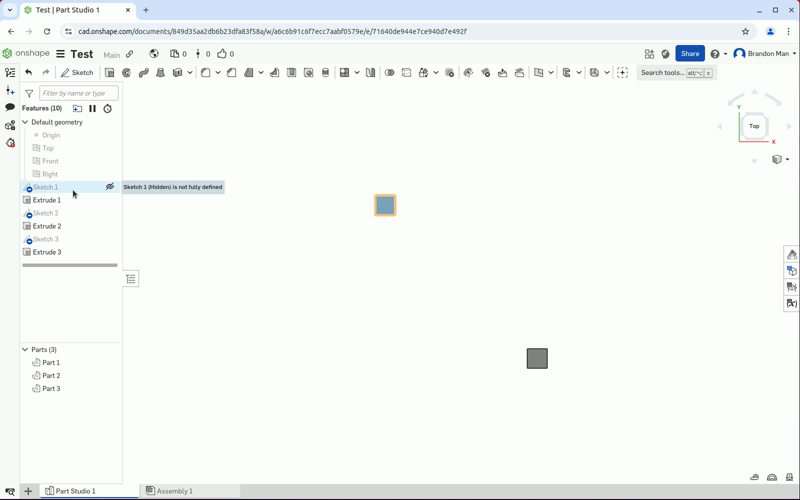
click(73, 189)
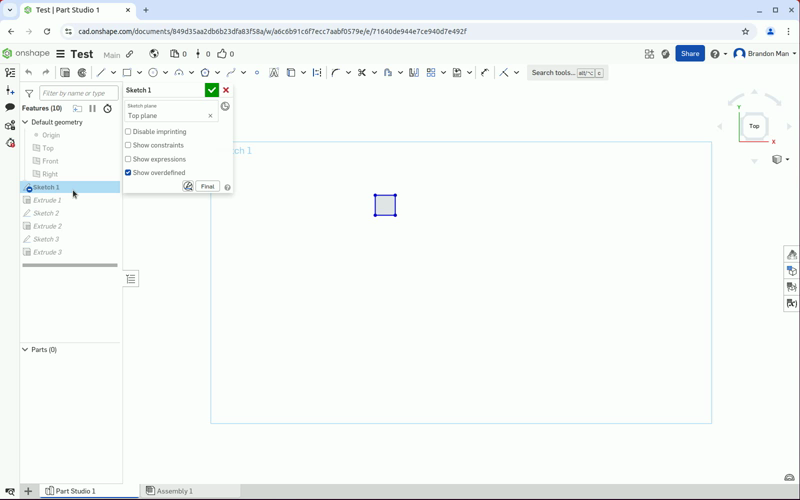
mouse_move(229, 92)
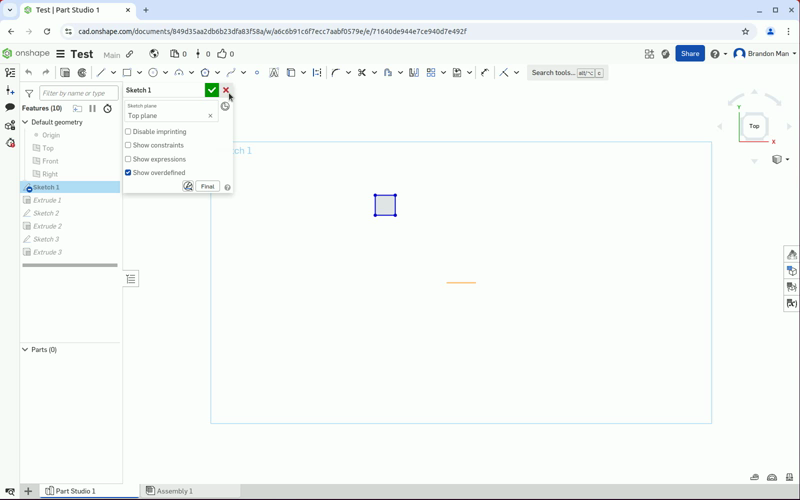
click(229, 92)
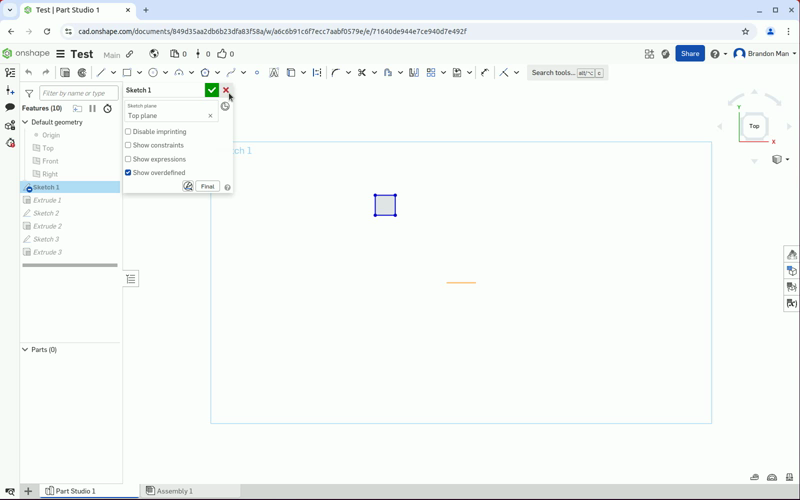
key(shift+s)
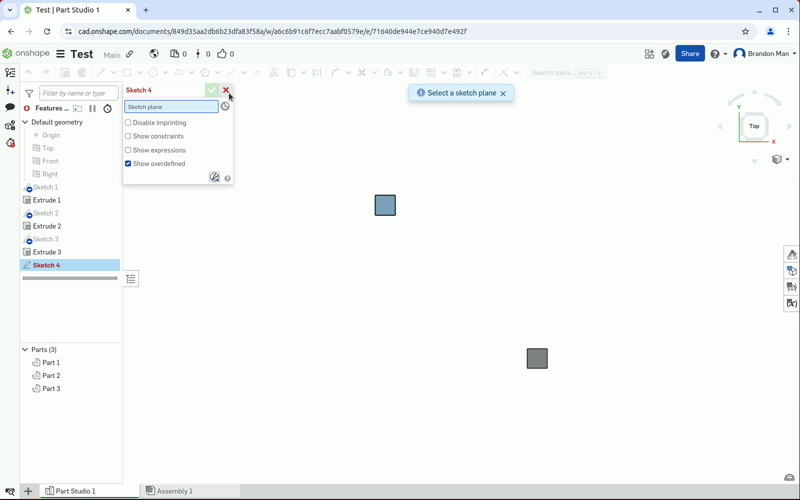
mouse_move(73, 150)
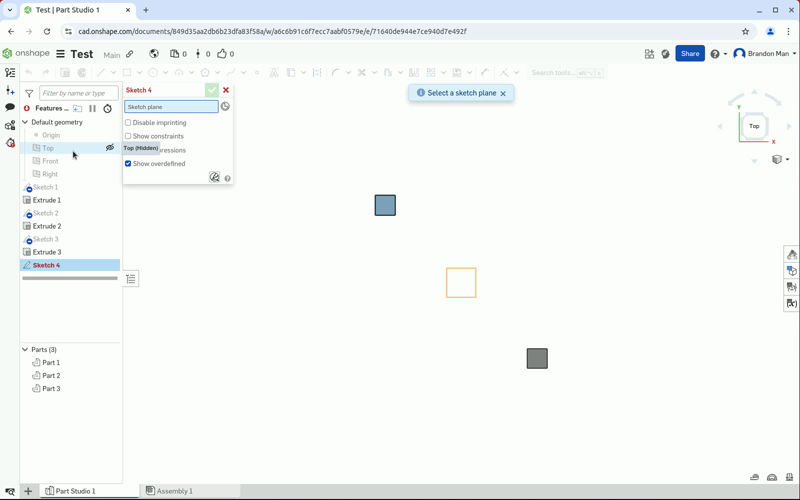
click(73, 150)
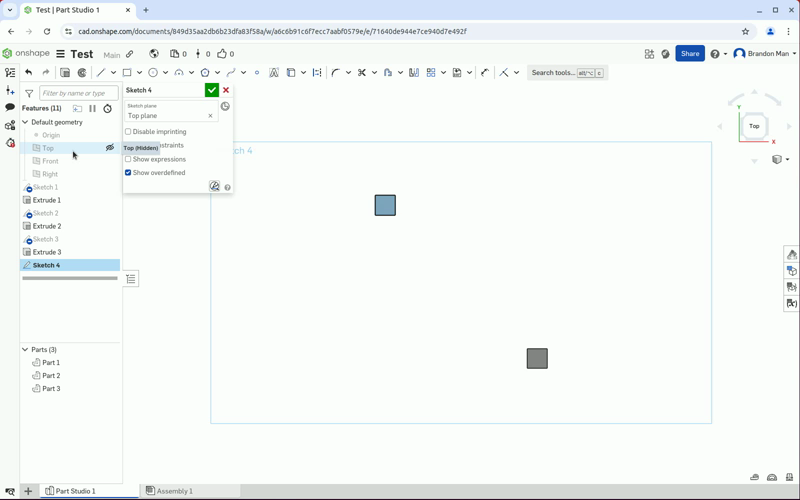
mouse_move(73, 352)
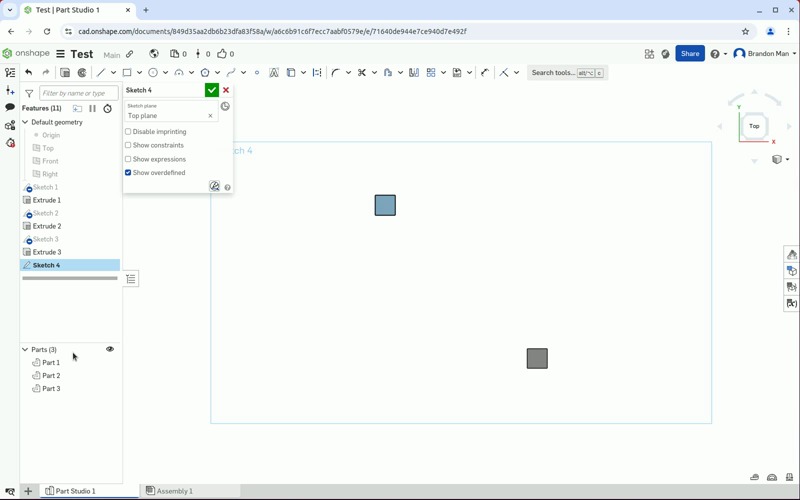
key(y)
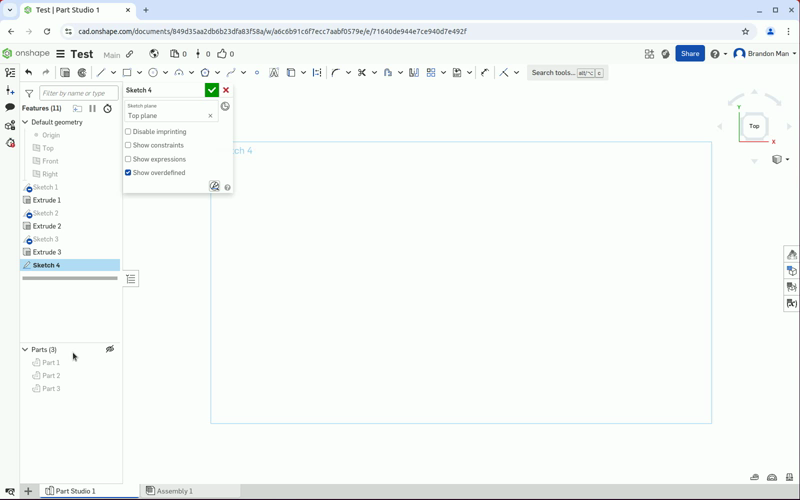
key(l)
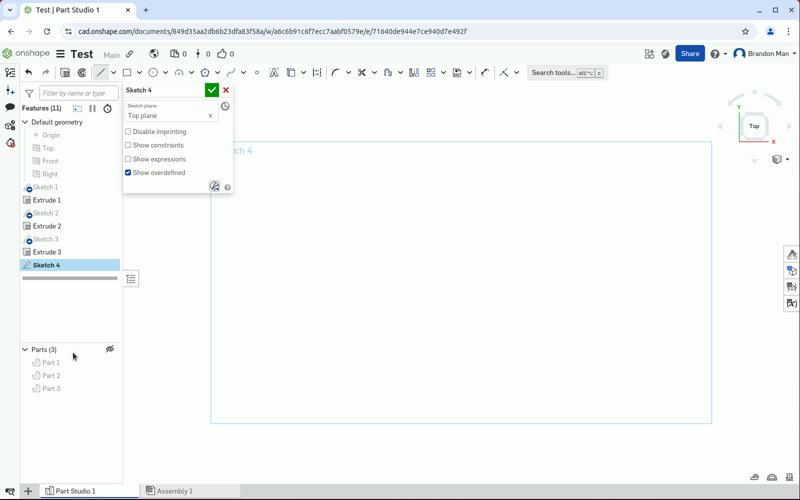
key_down(shift)
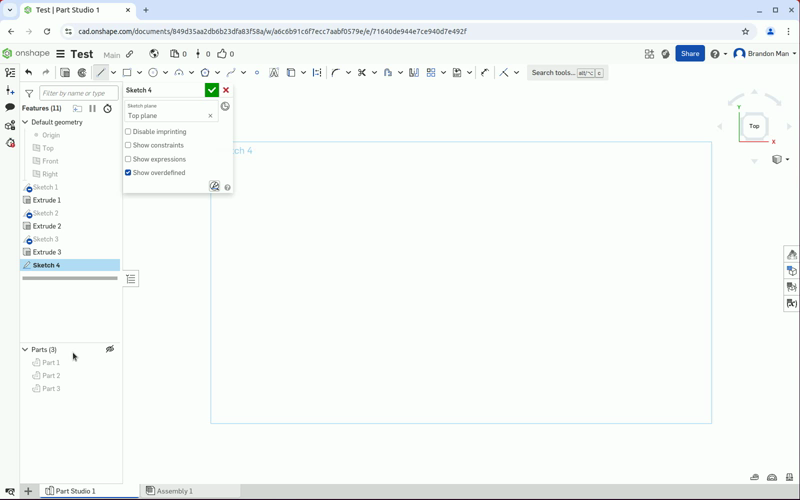
mouse_move(375, 369)
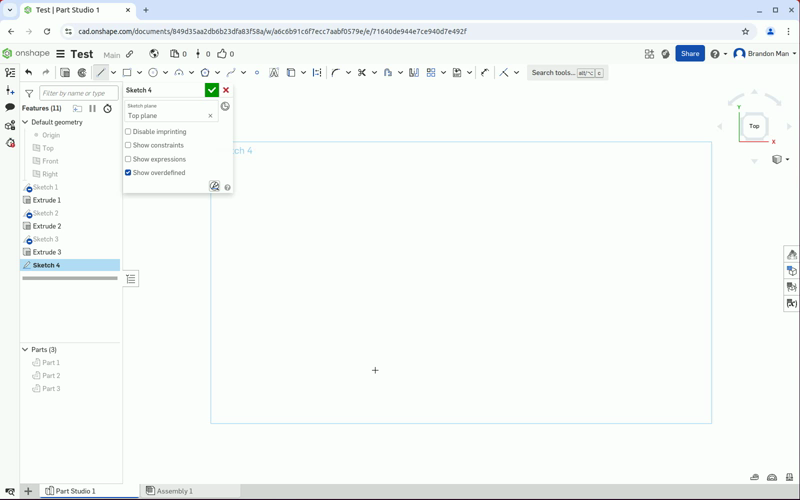
click(375, 369)
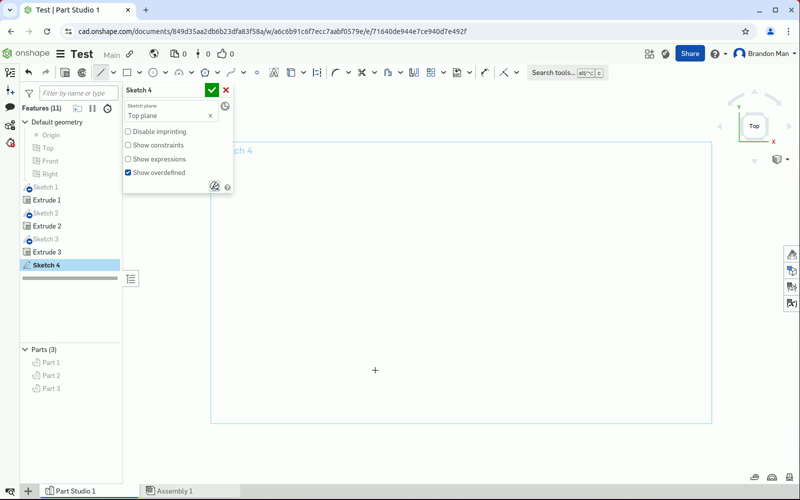
key_up(shift)
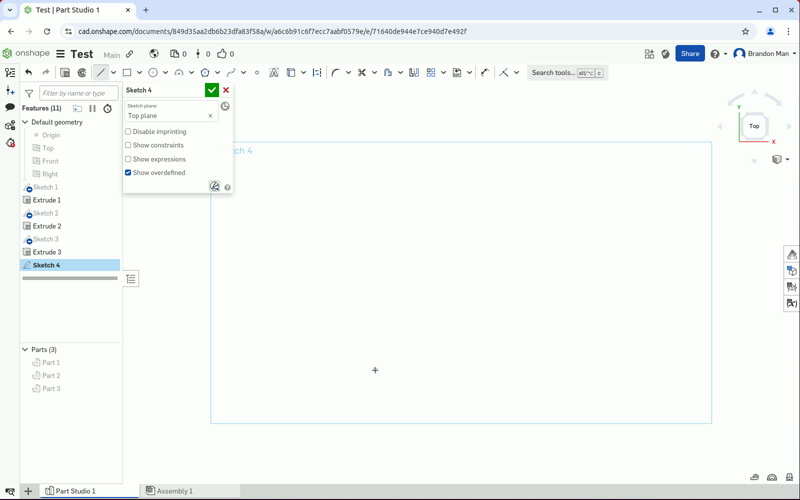
key_down(shift)
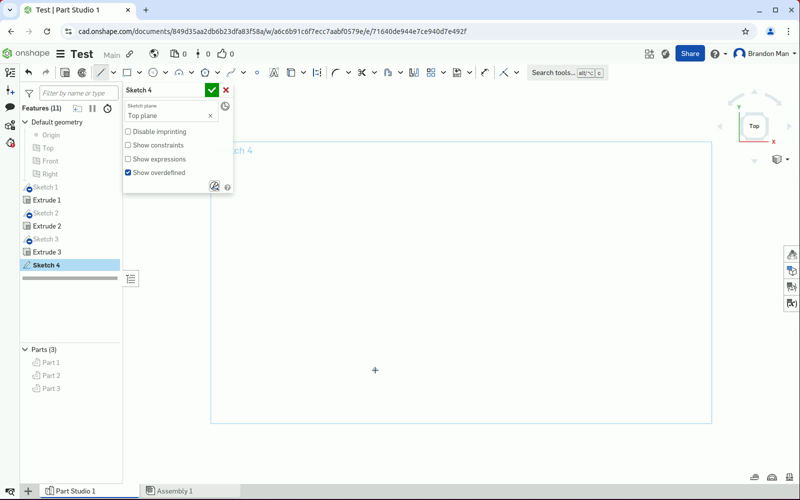
mouse_move(405, 369)
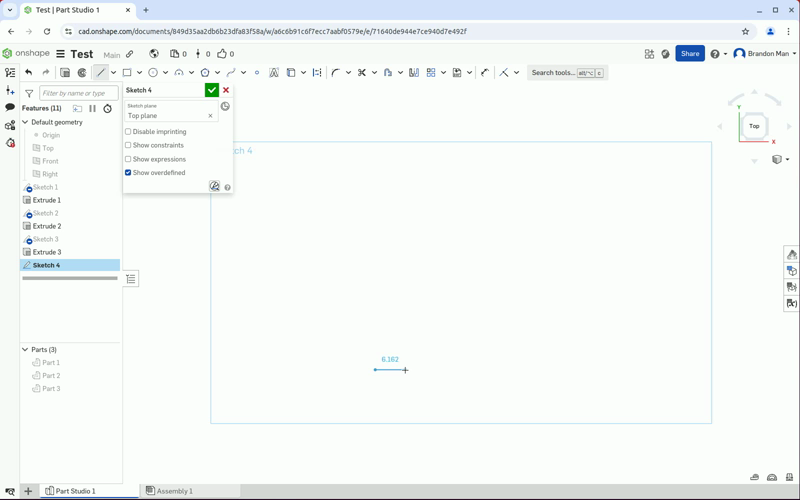
mouse_move(394, 369)
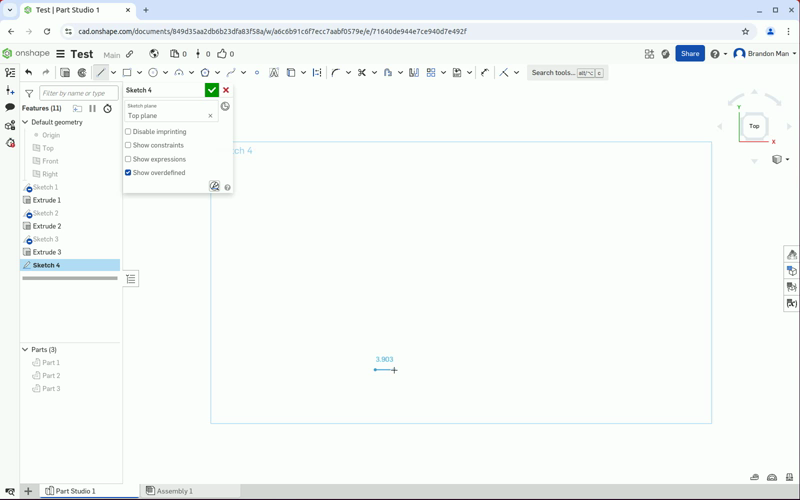
click(394, 369)
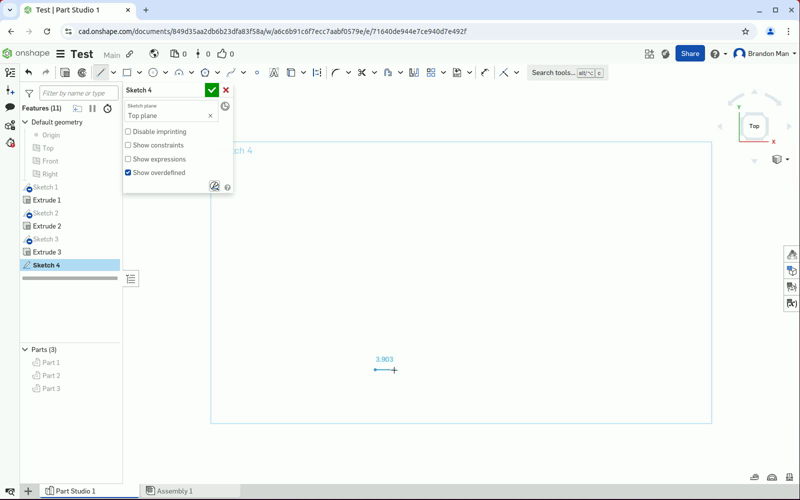
key_up(shift)
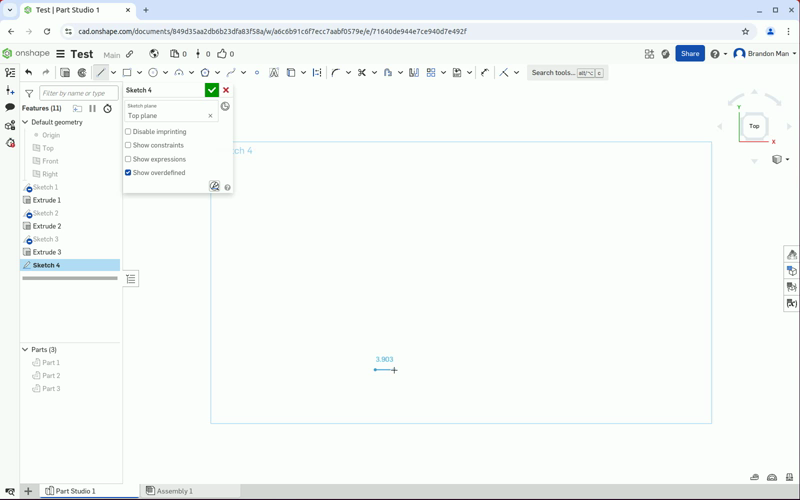
key_down(shift)
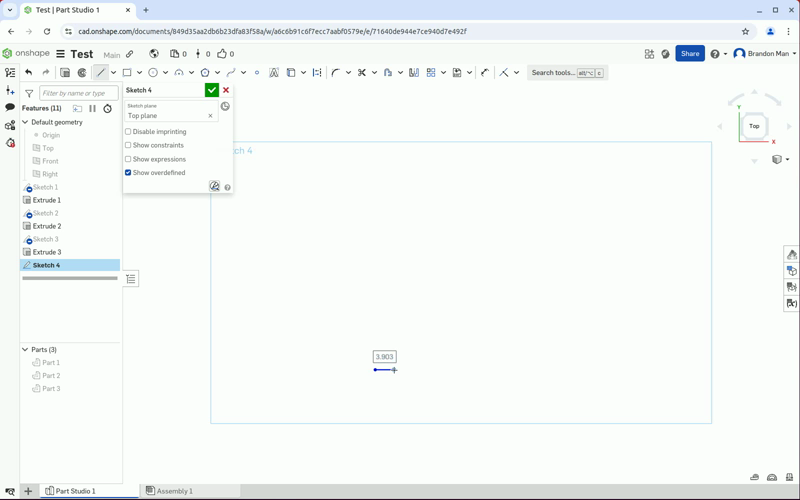
mouse_move(424, 369)
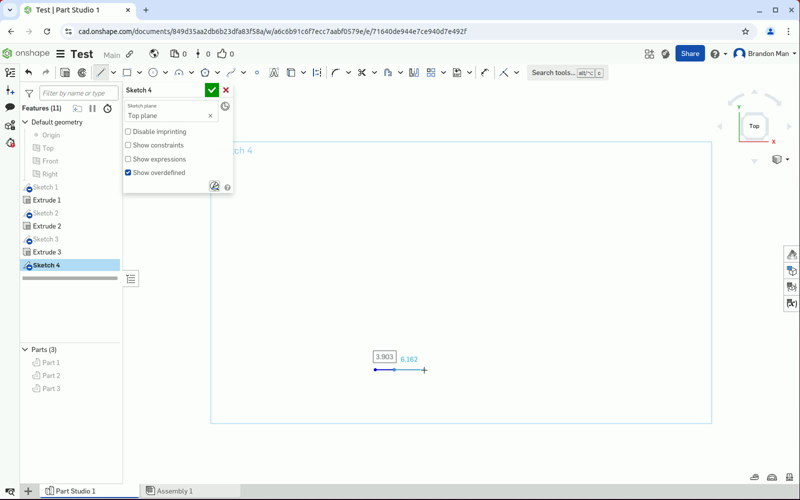
mouse_move(394, 349)
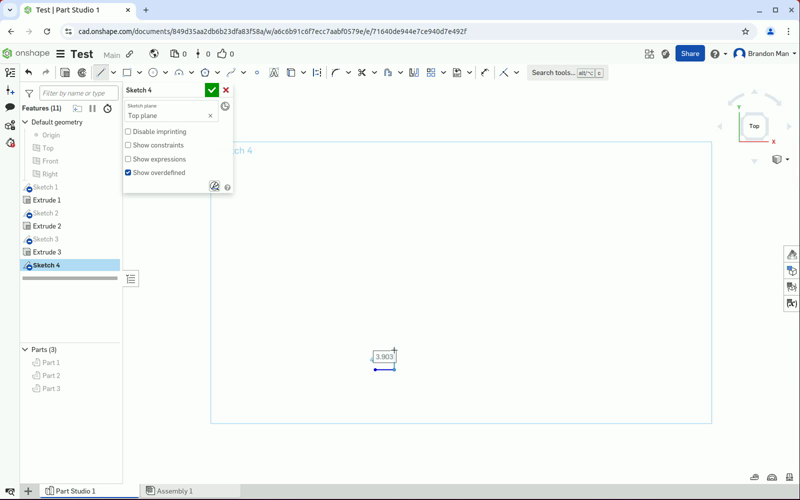
click(394, 349)
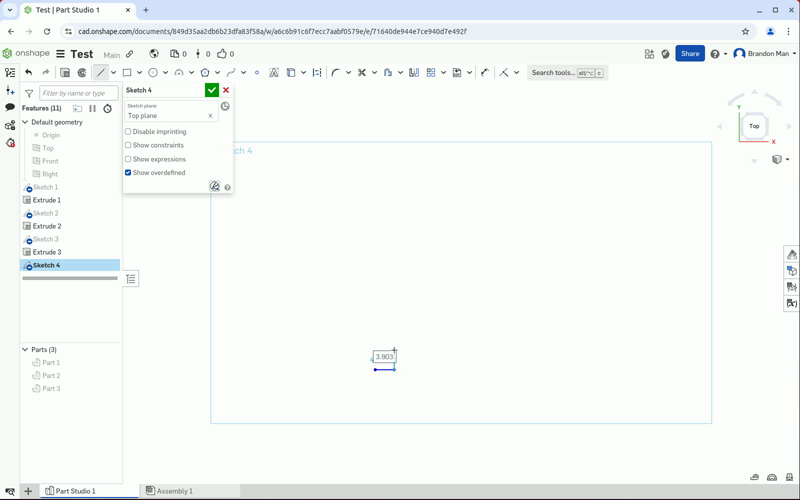
key_up(shift)
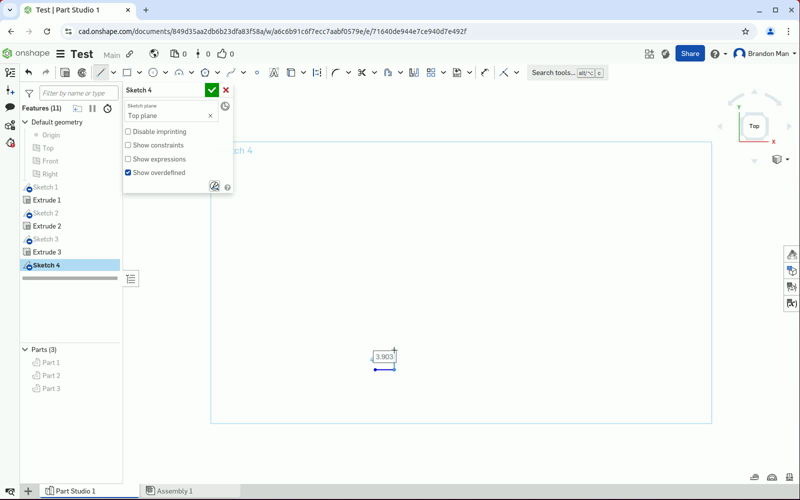
key_down(shift)
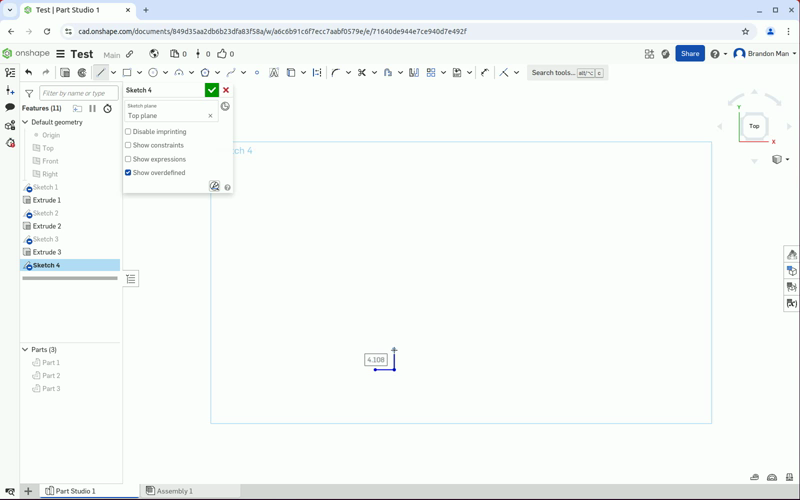
mouse_move(424, 349)
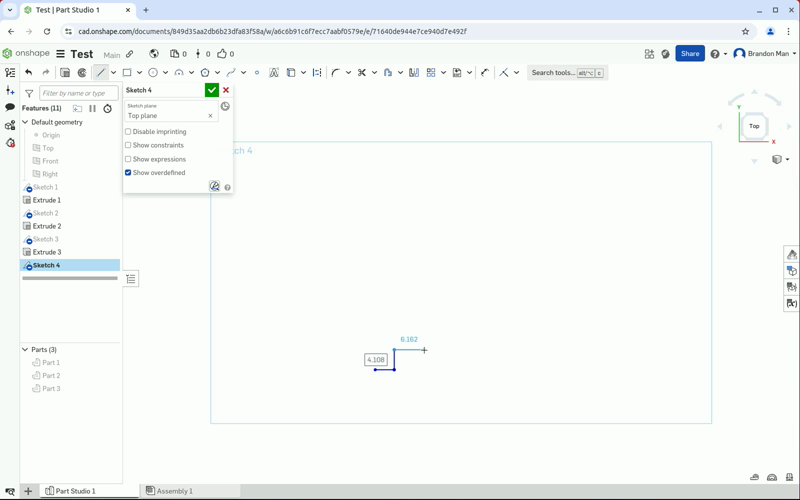
mouse_move(375, 349)
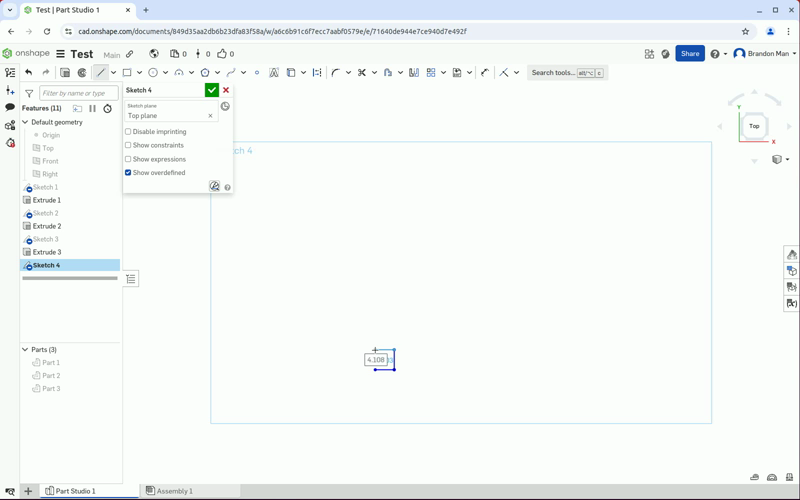
click(375, 349)
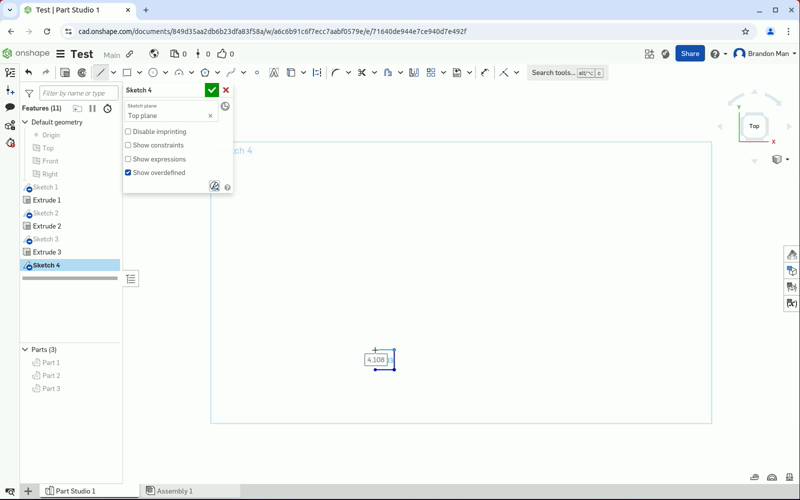
key_up(shift)
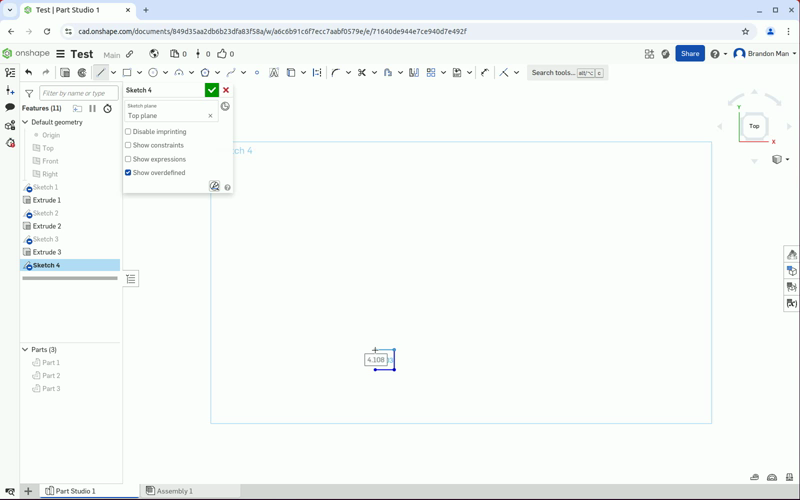
mouse_move(405, 349)
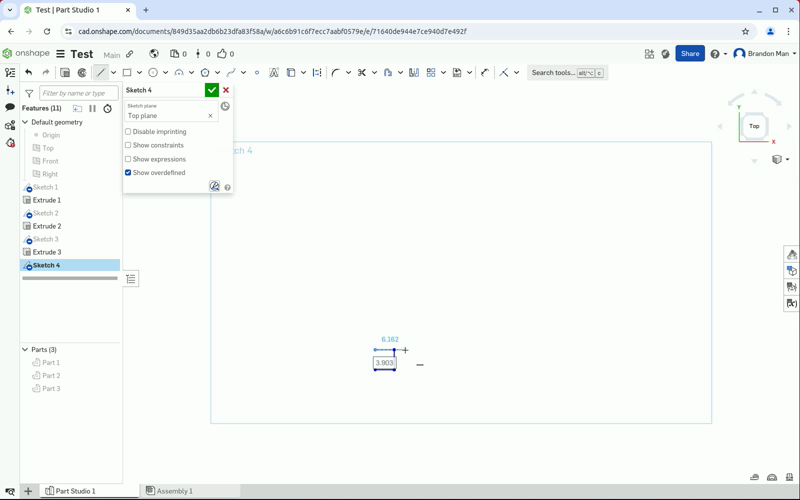
key_down(shift)
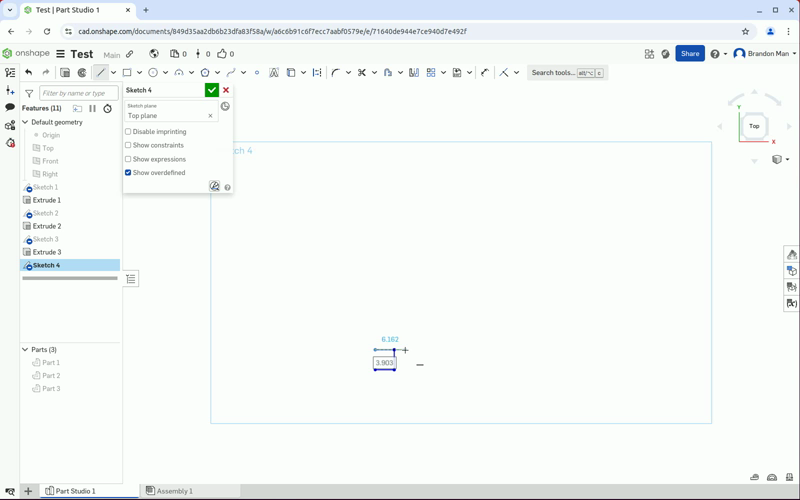
mouse_move(375, 369)
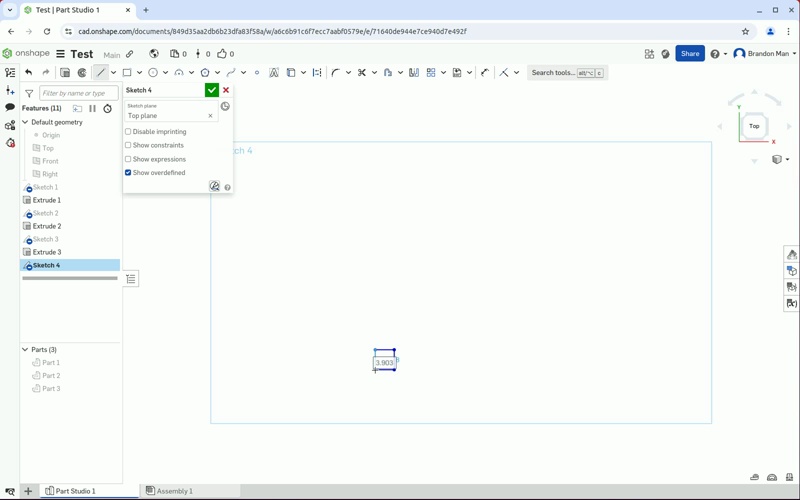
key_up(shift)
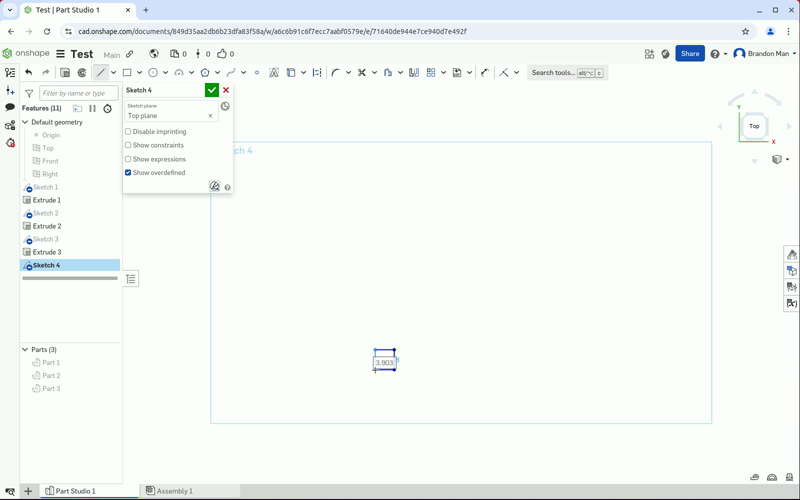
click(375, 369)
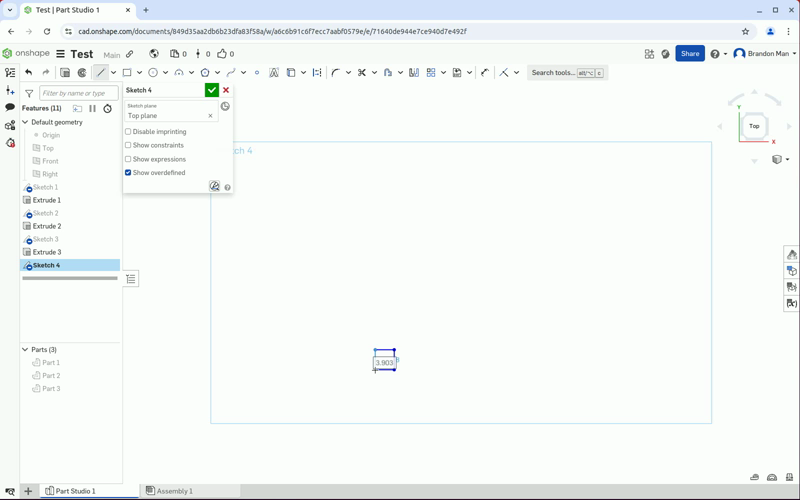
key(esc)
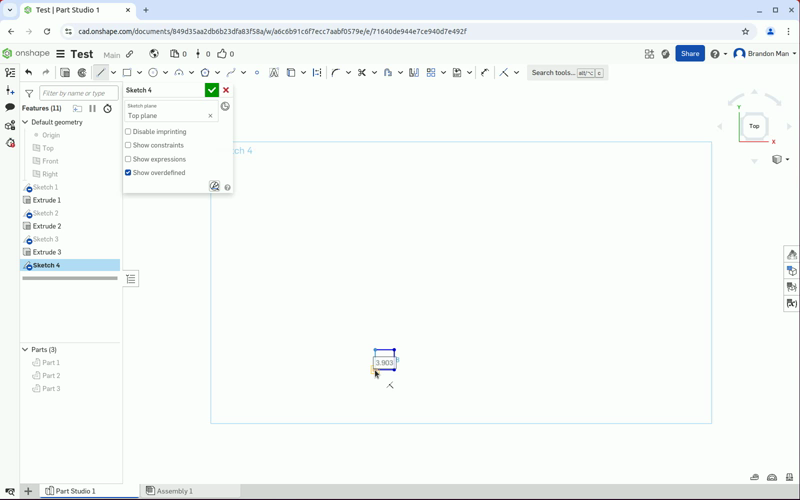
mouse_move(384, 363)
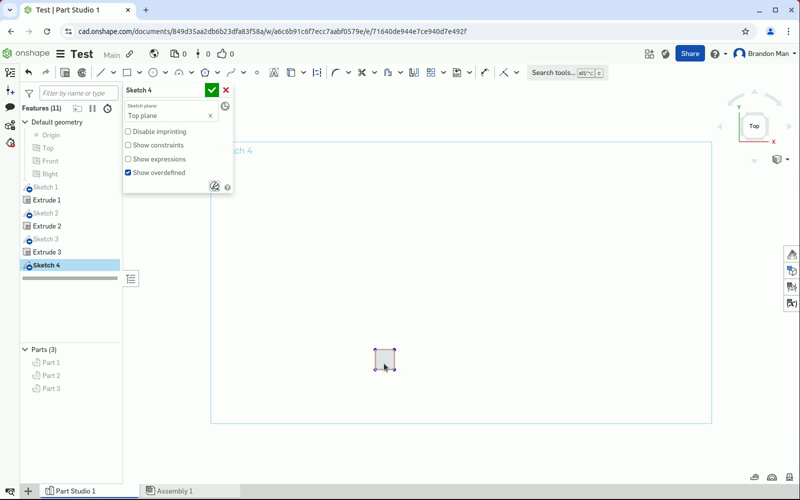
scroll(6)
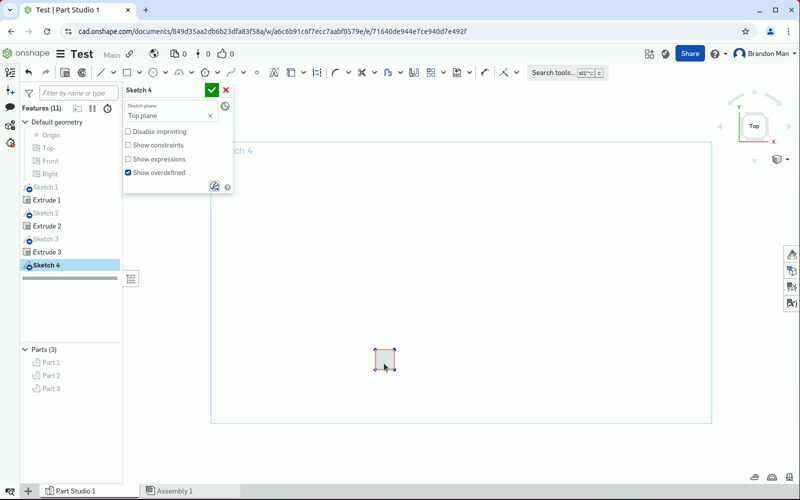
scroll(6)
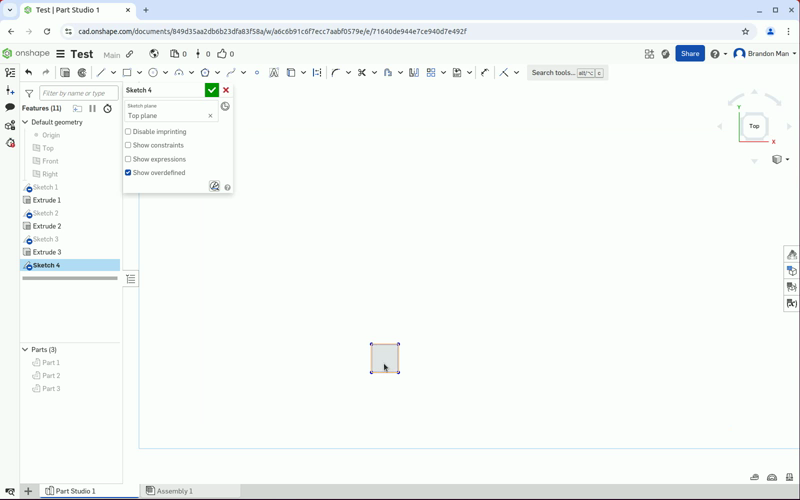
scroll(6)
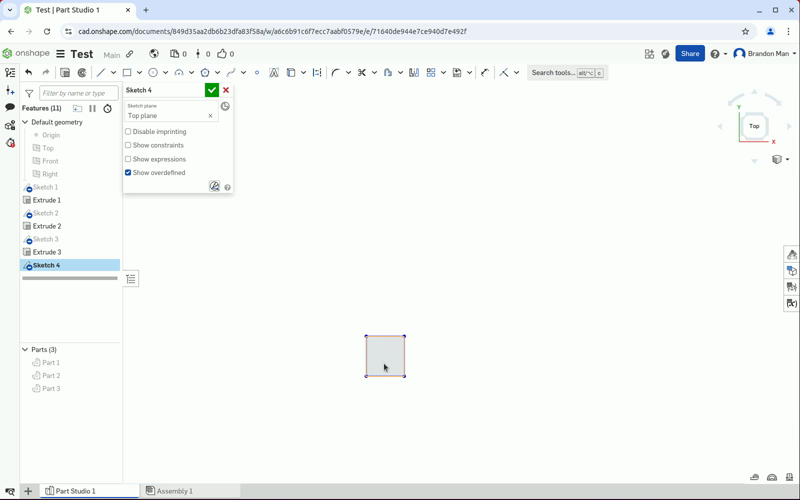
scroll(6)
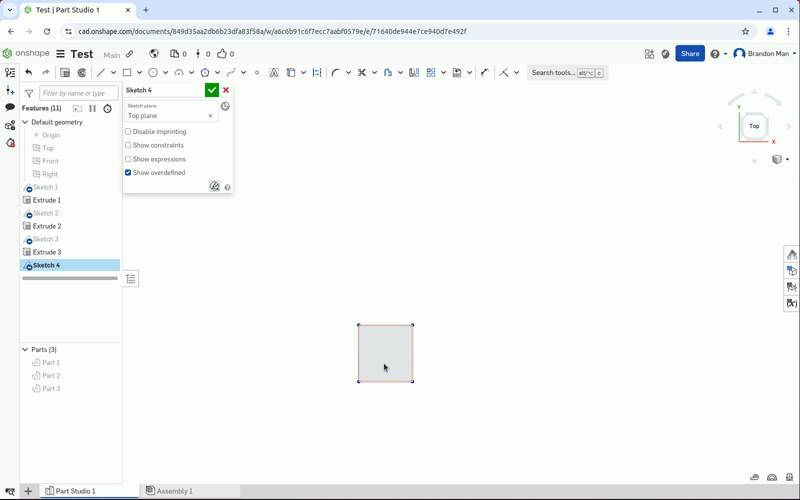
scroll(6)
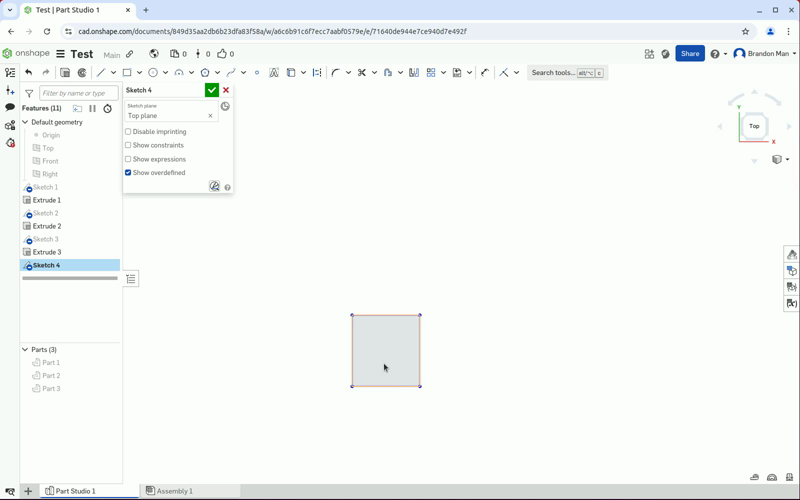
scroll(6)
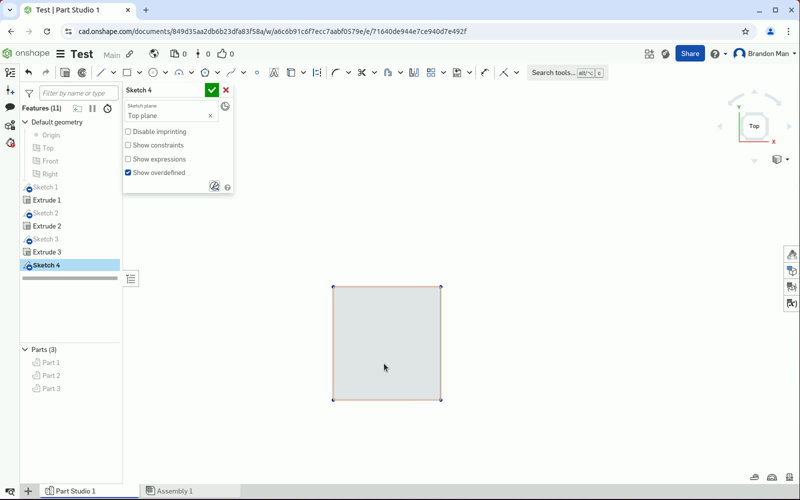
scroll(6)
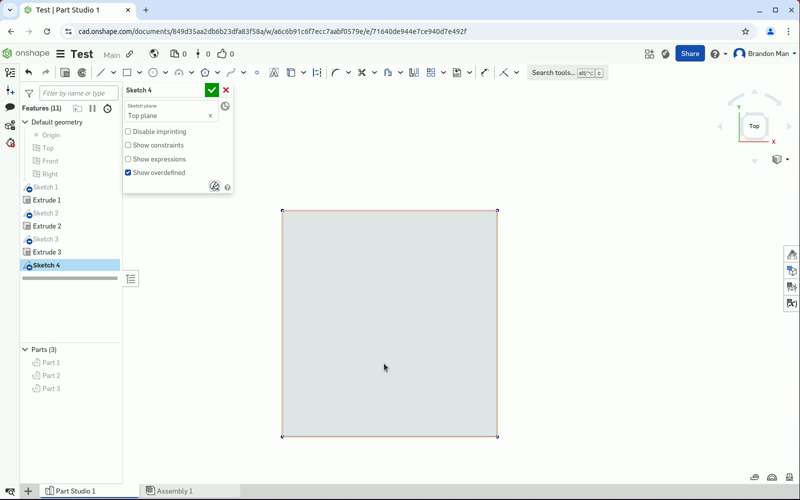
click(384, 363)
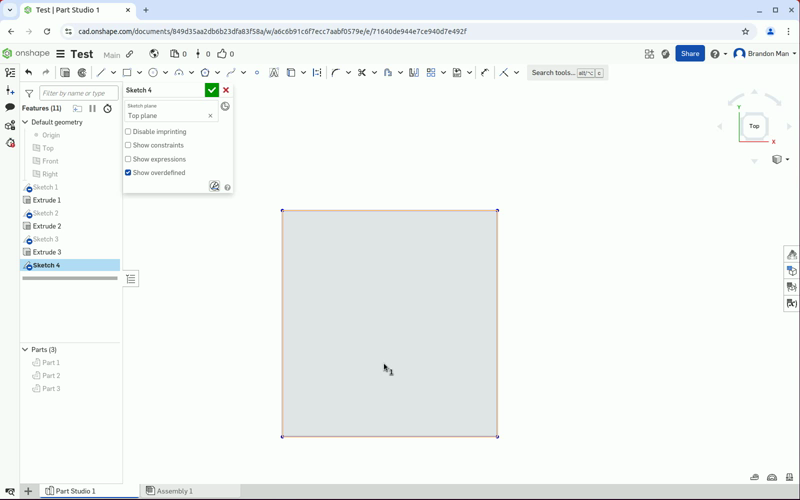
scroll(-6)
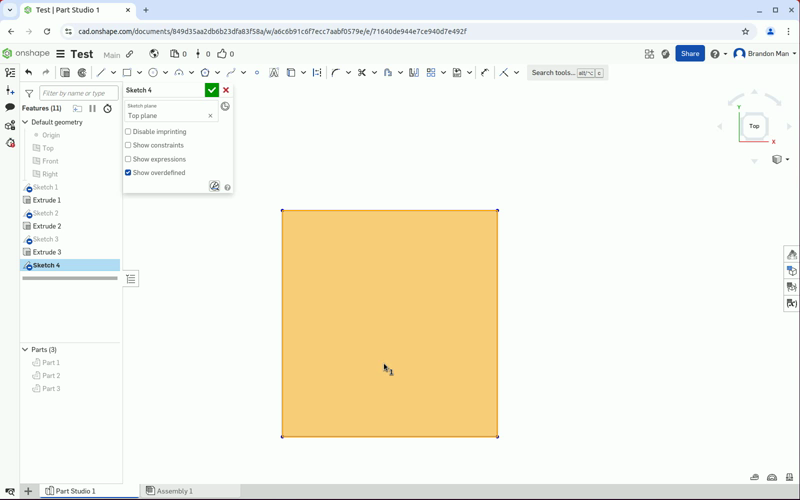
scroll(-6)
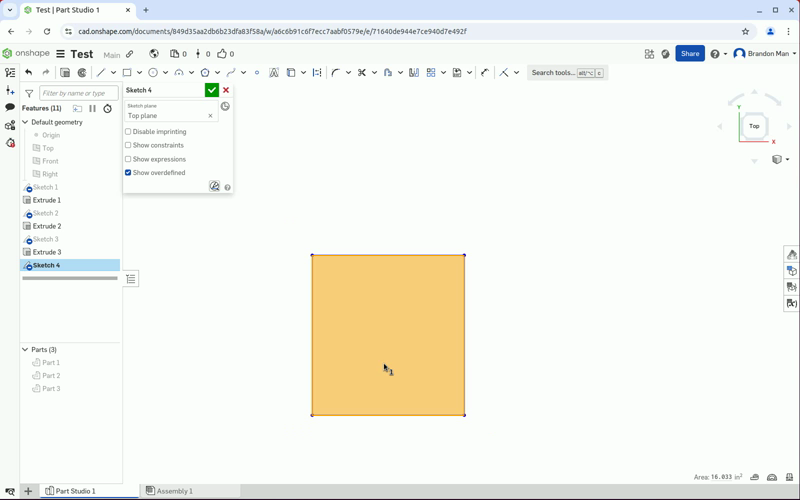
scroll(-6)
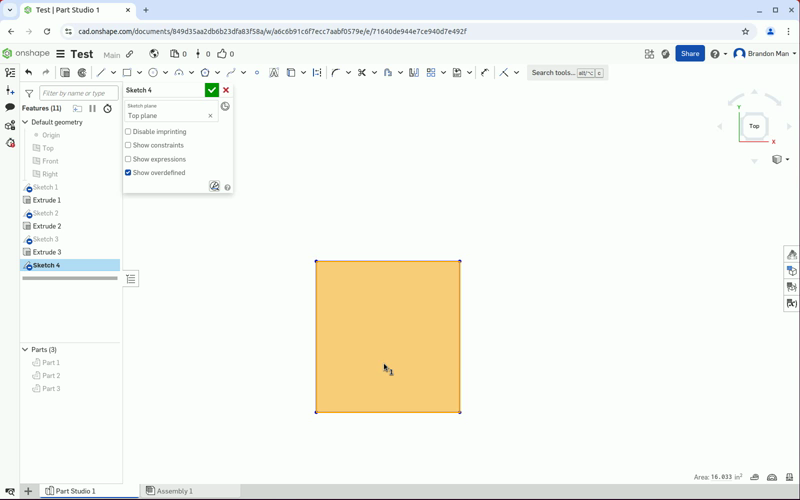
scroll(-6)
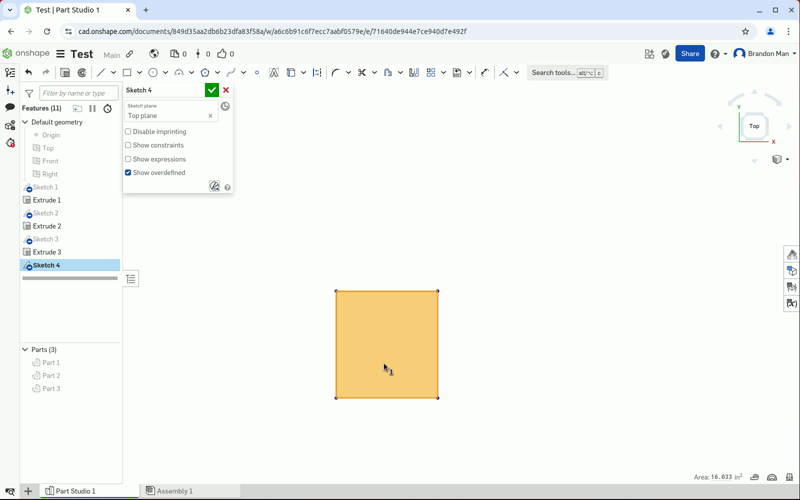
scroll(-6)
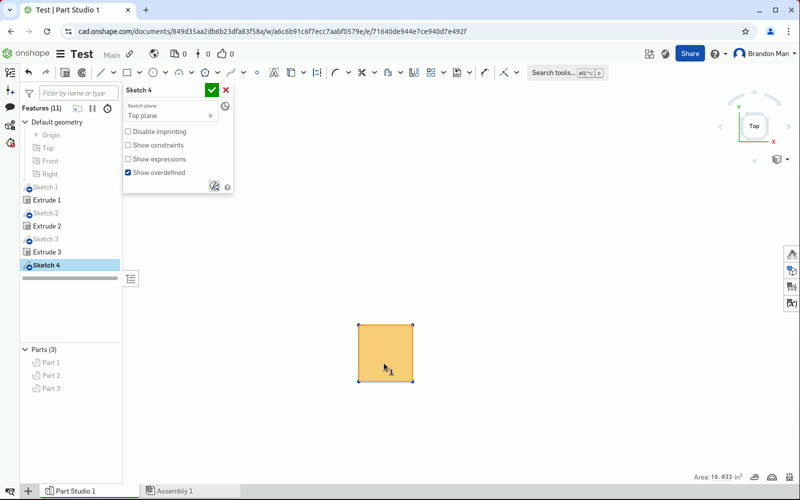
scroll(-6)
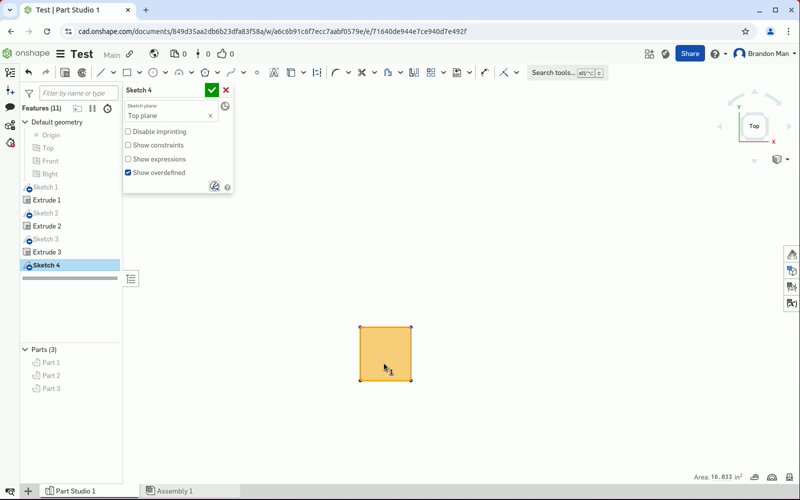
scroll(-6)
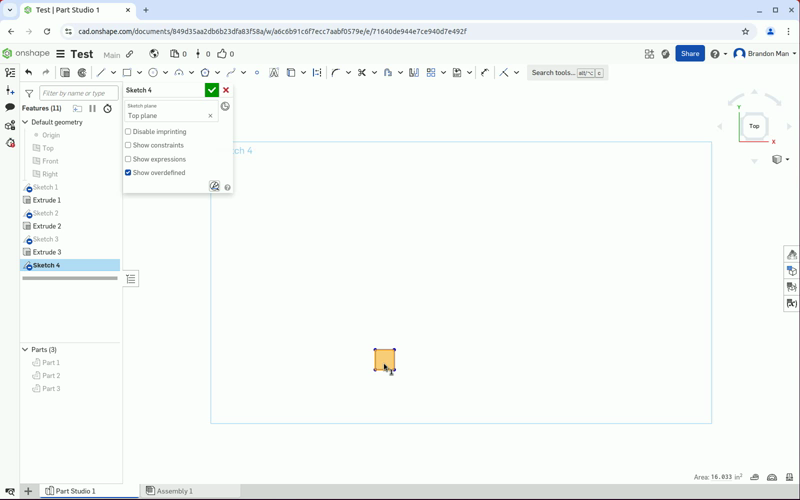
mouse_move(73, 352)
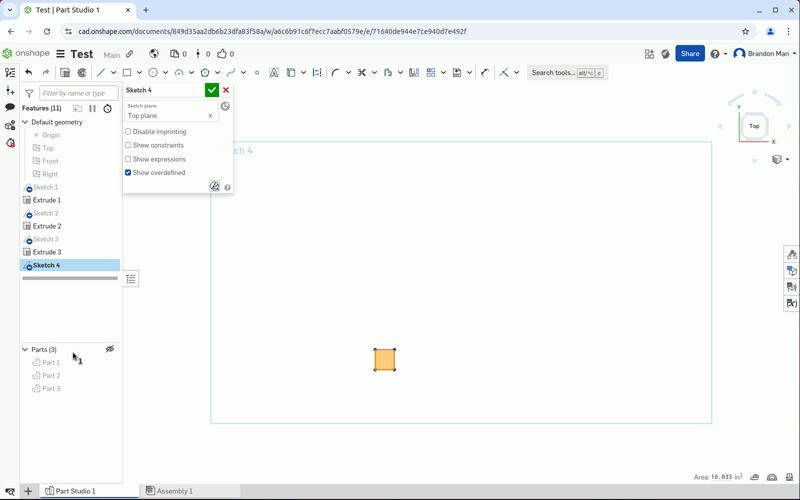
key(shift+y)
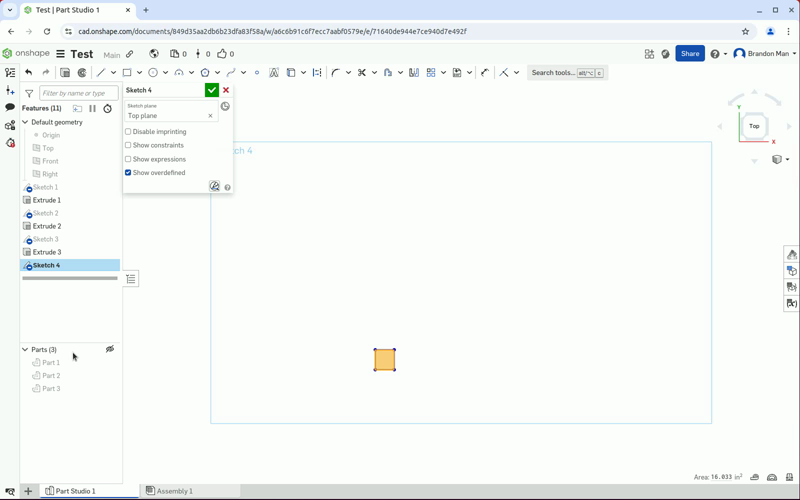
key(shift+e)
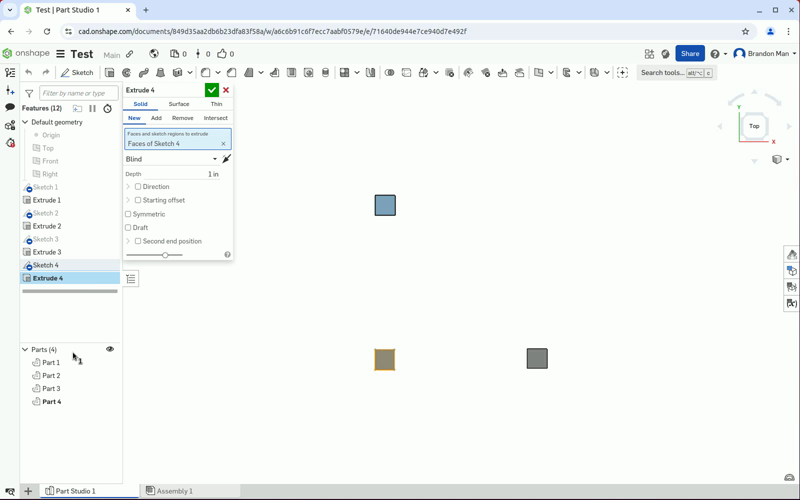
mouse_move(143, 106)
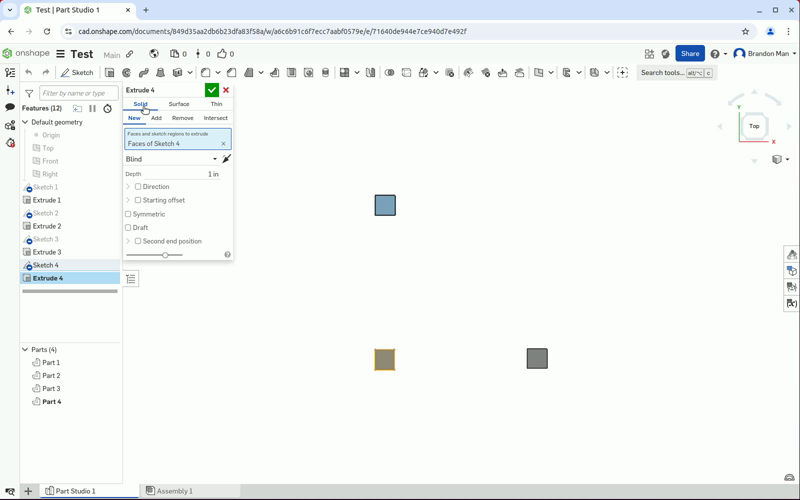
click(143, 106)
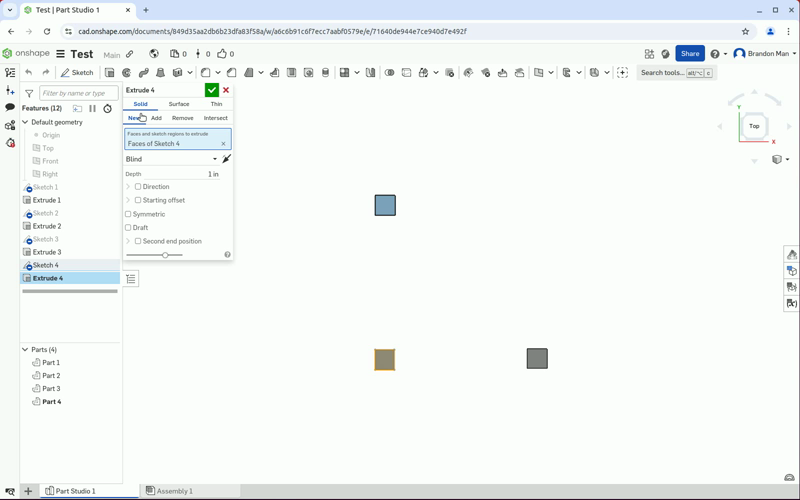
mouse_move(137, 120)
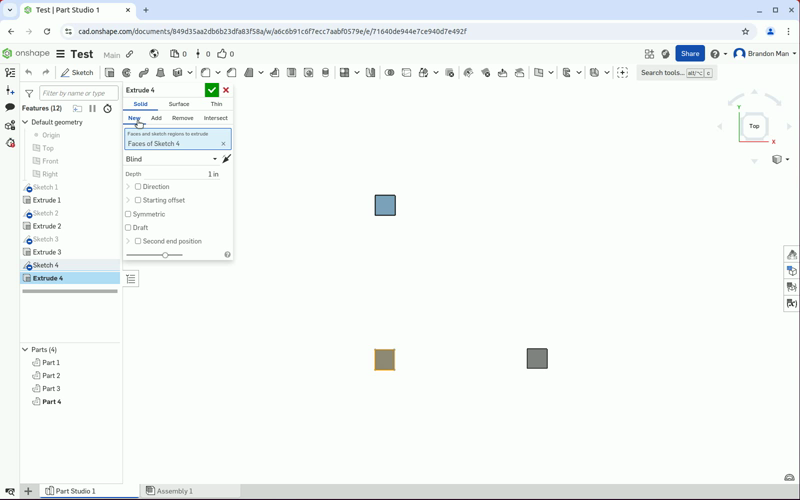
click(137, 120)
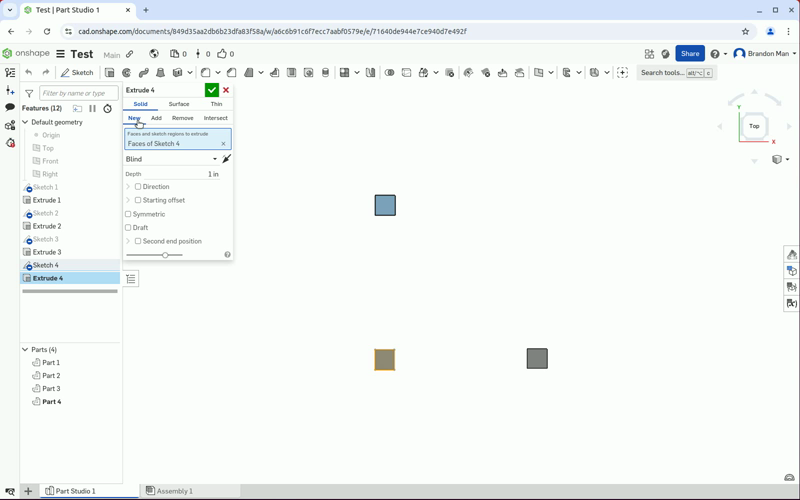
key(tab, 4)
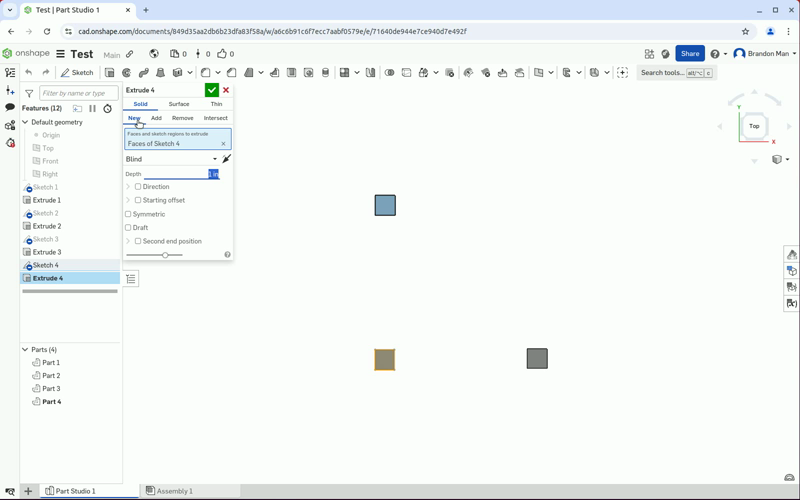
text(23.108)
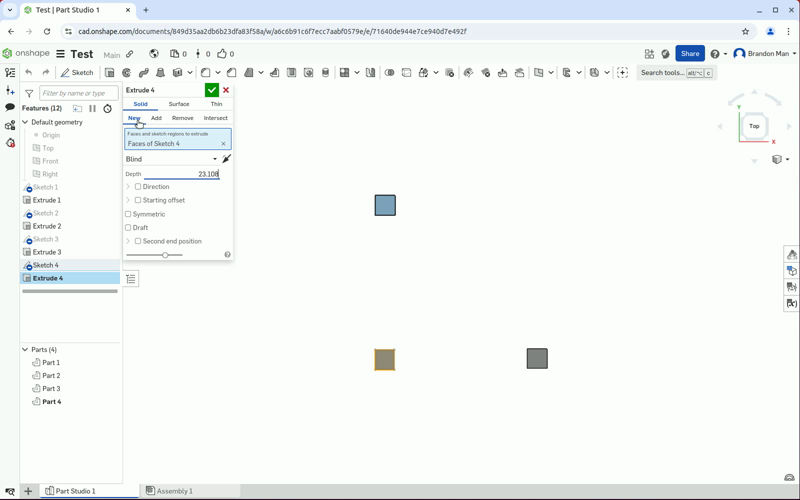
key(tab, 3)
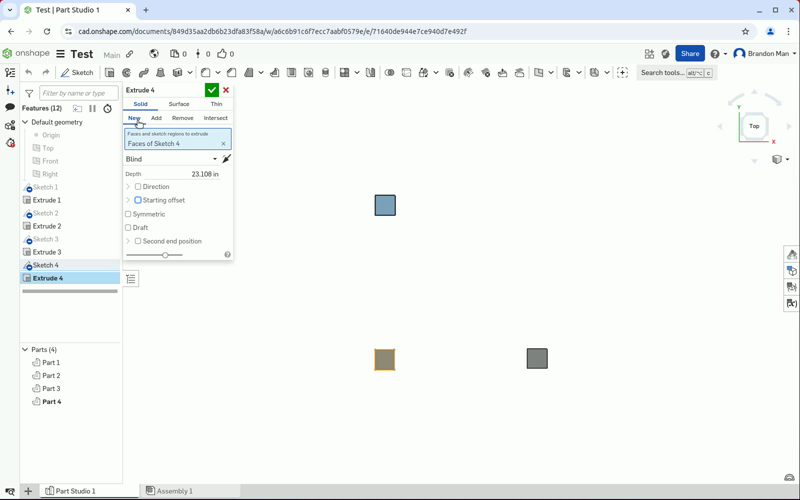
key(tab, 2)
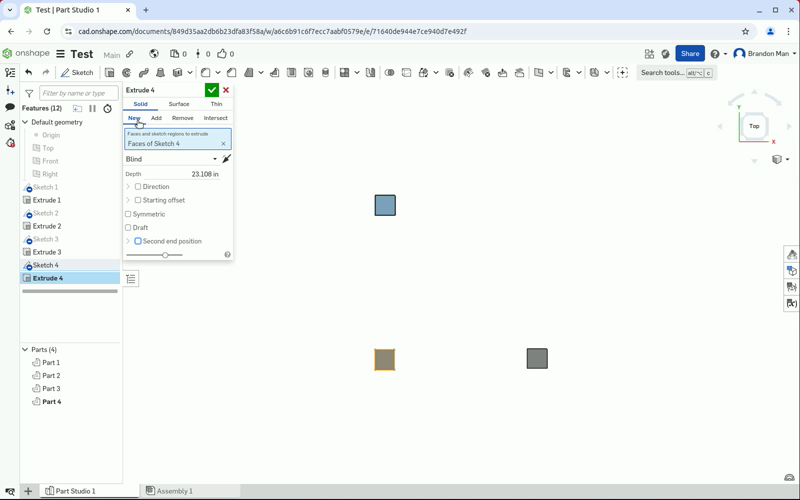
key(space)
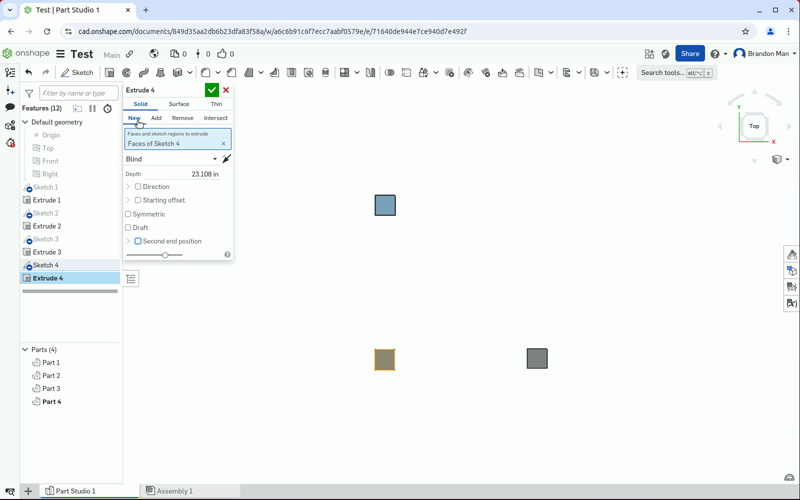
key(tab, 3)
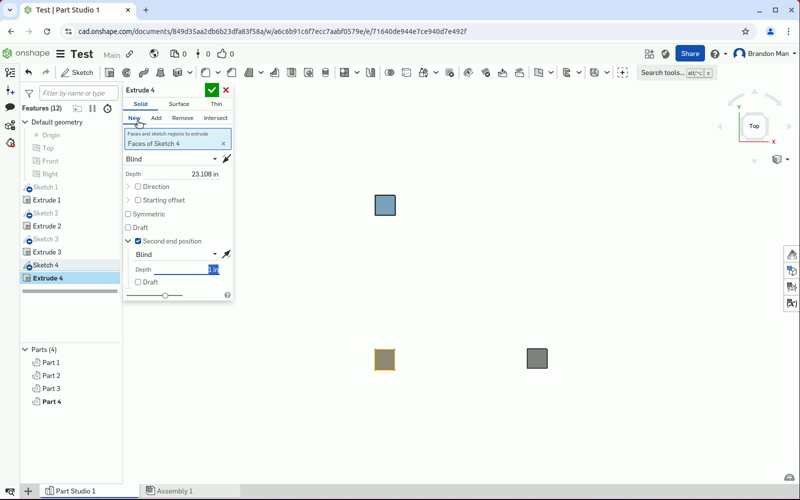
text(4.574)
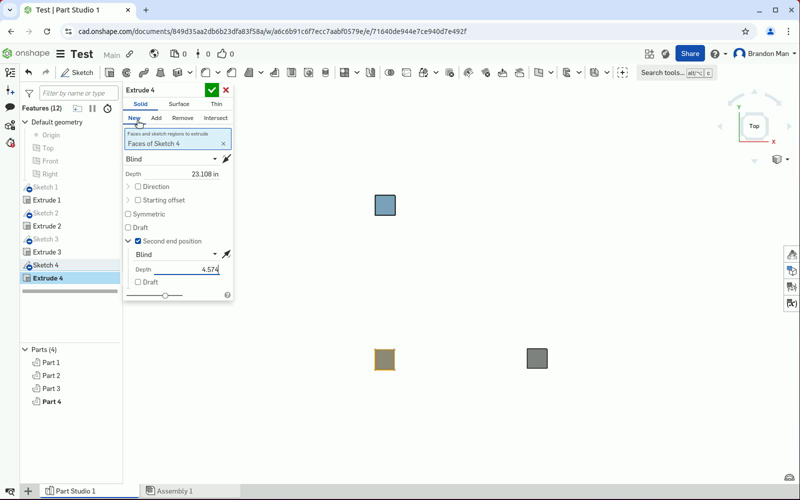
key(enter)
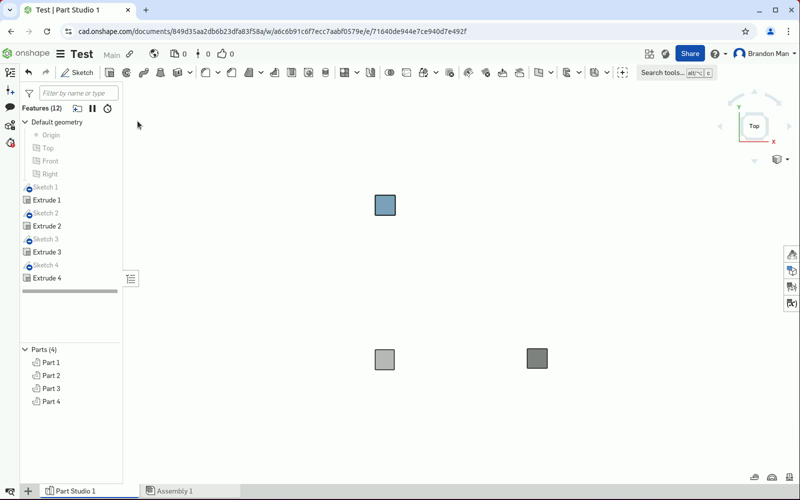
key(shift+h)
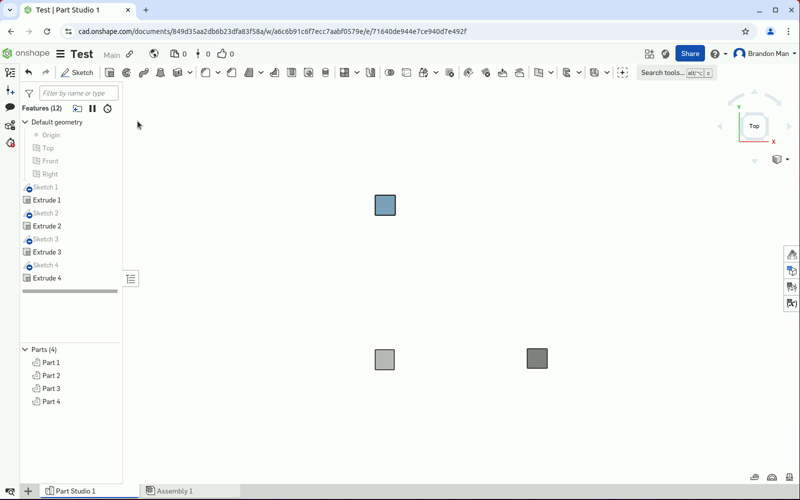
key(shift+h)
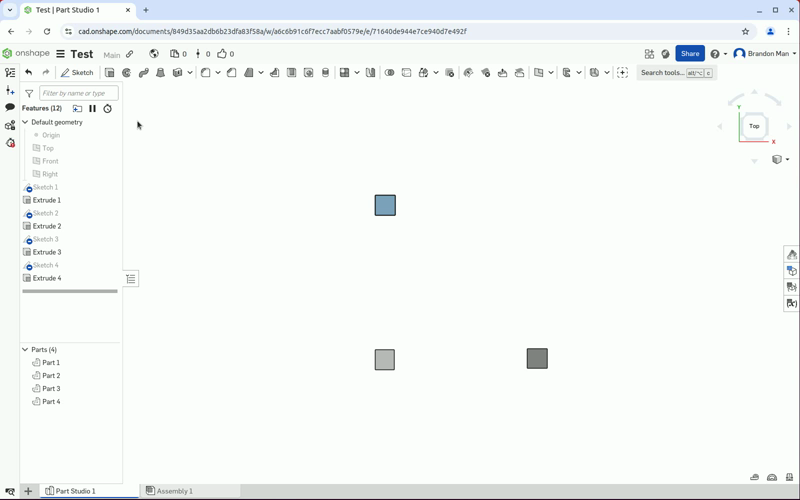
mouse_move(73, 189)
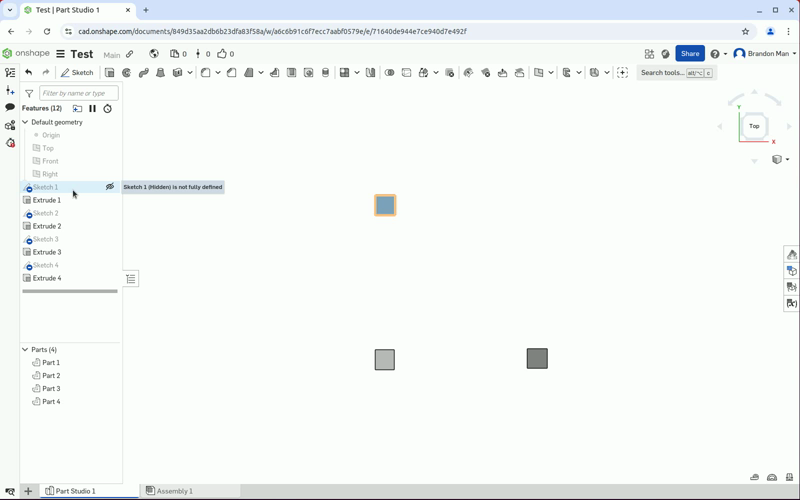
click(73, 189)
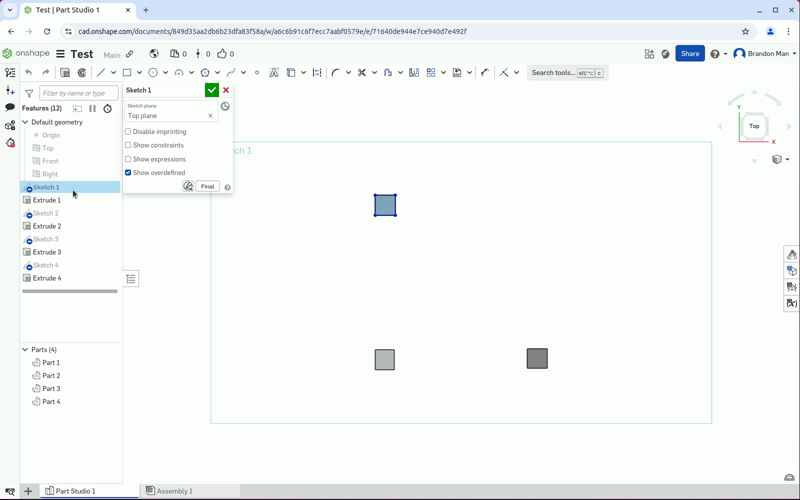
mouse_move(229, 92)
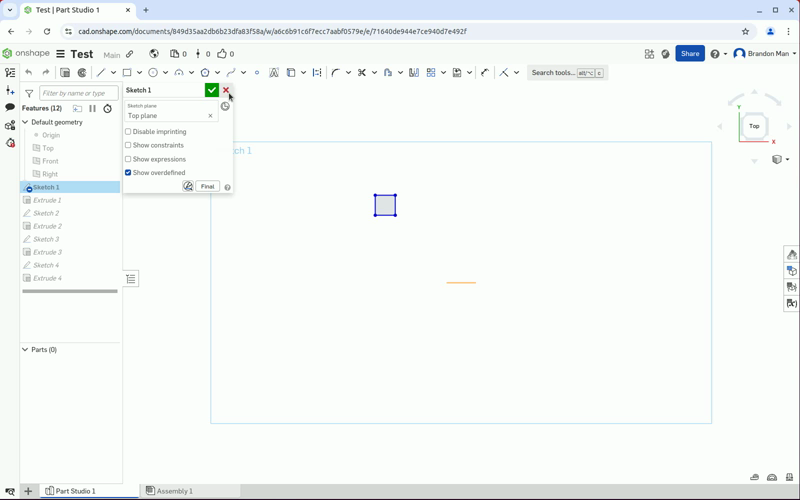
click(229, 92)
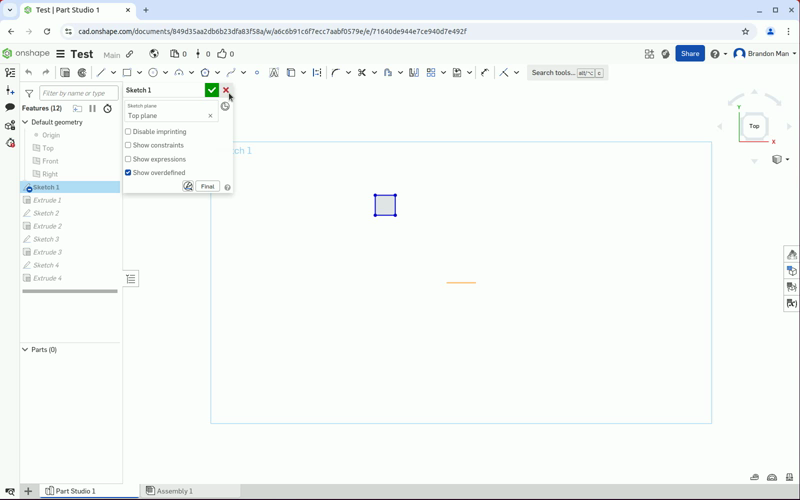
key(shift+s)
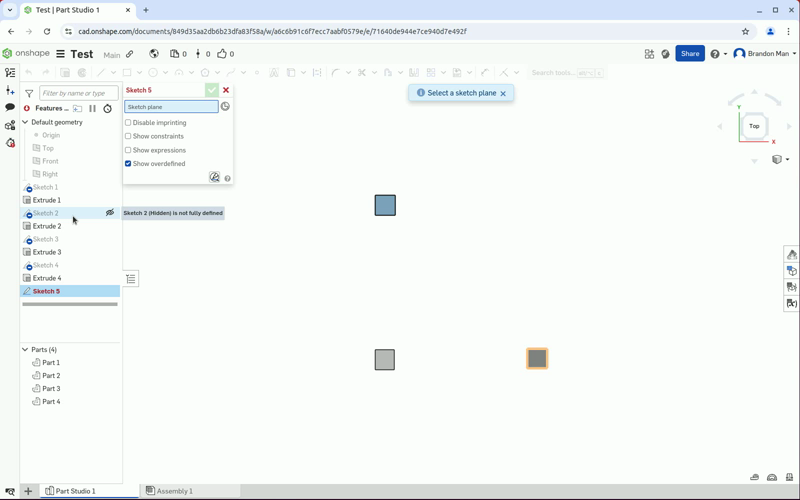
scroll(3)
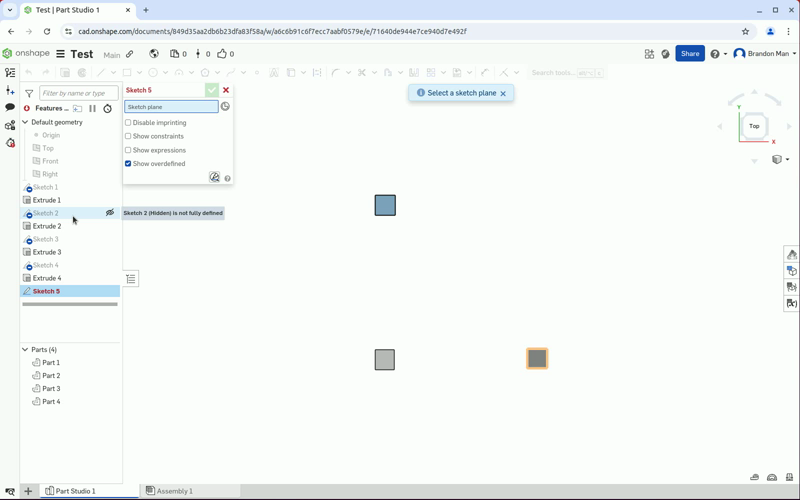
mouse_move(73, 150)
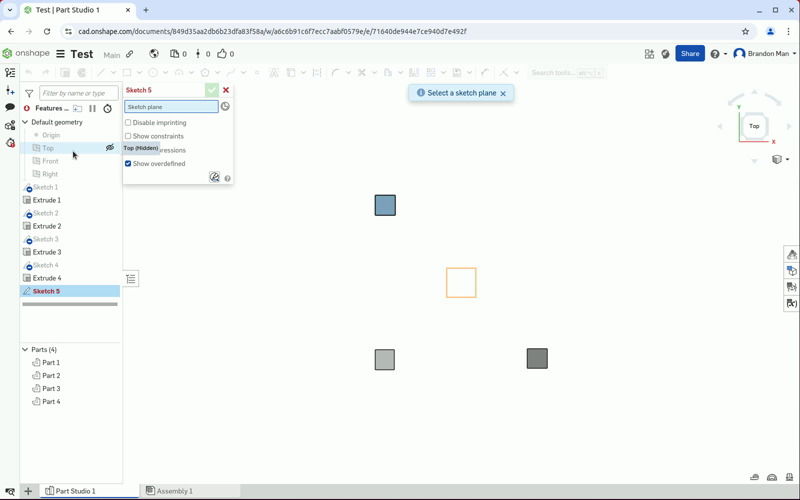
click(73, 150)
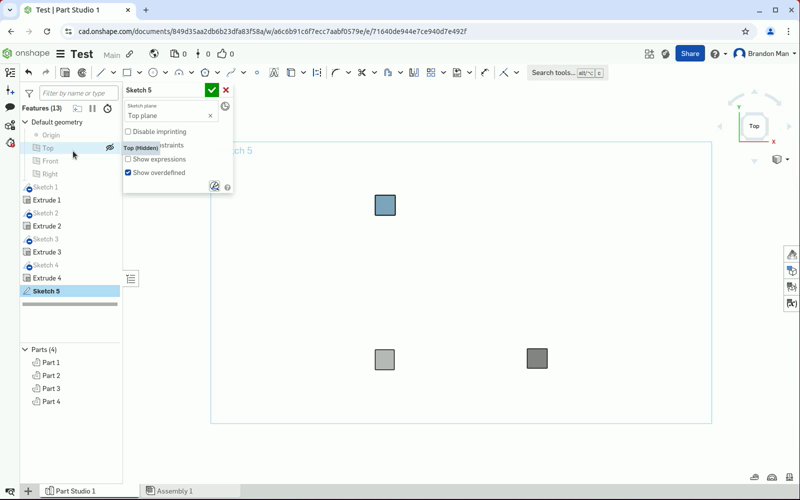
mouse_move(73, 352)
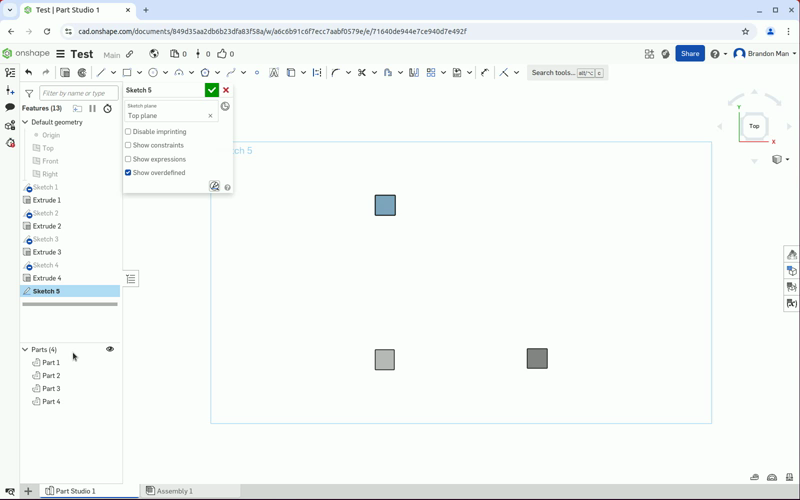
key(y)
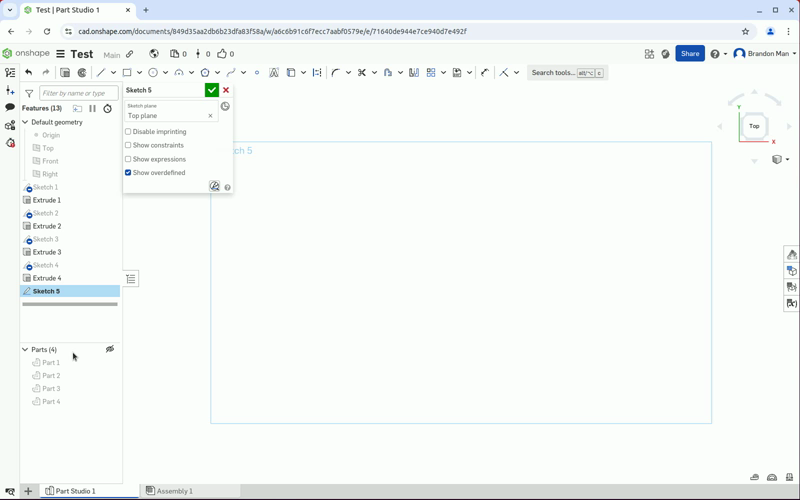
key(l)
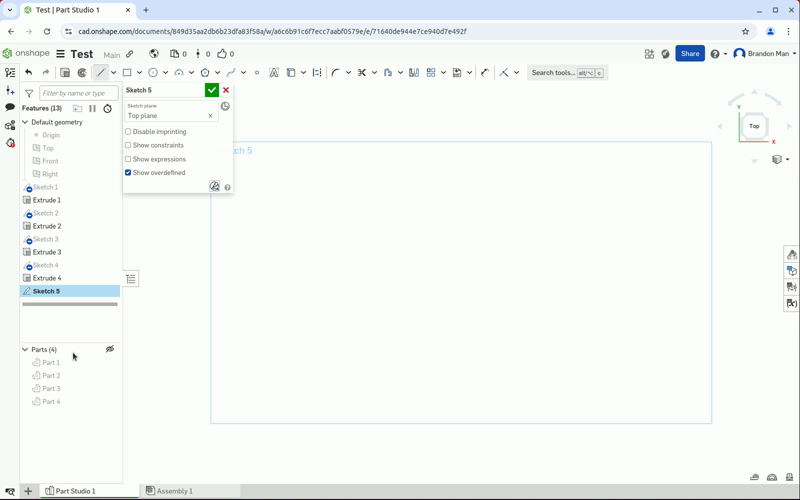
key_down(shift)
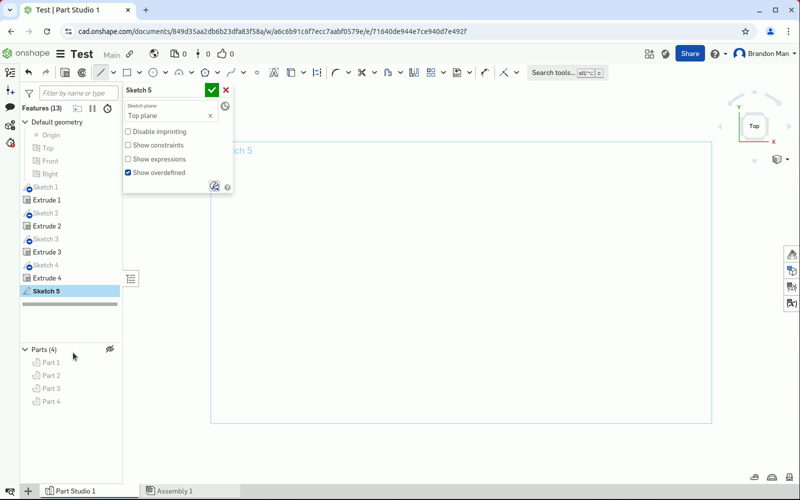
mouse_move(528, 215)
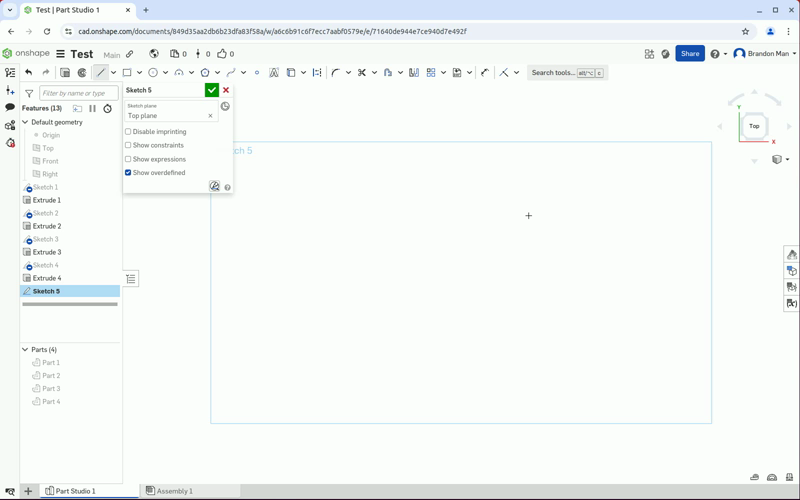
click(528, 215)
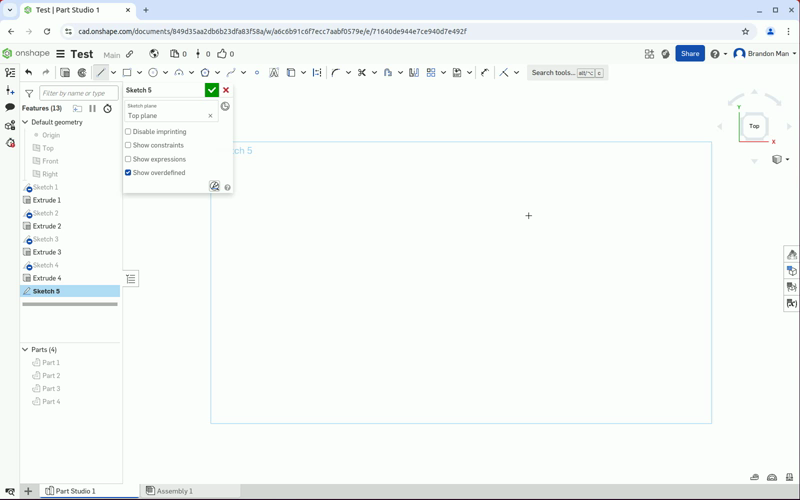
key_up(shift)
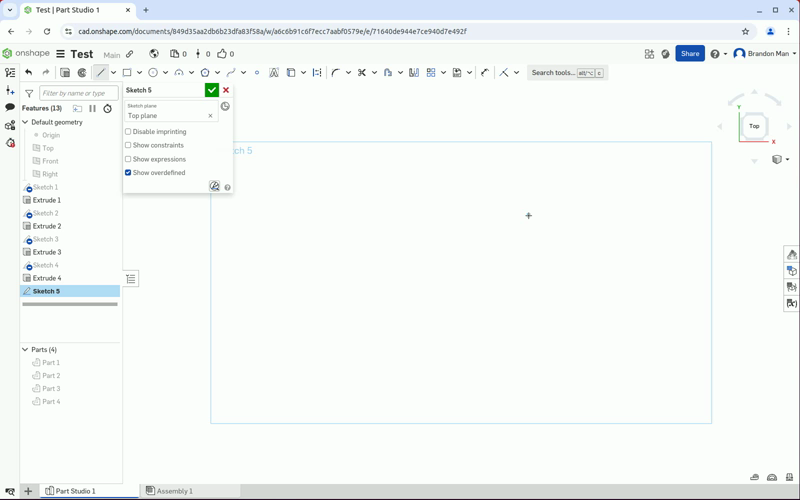
key_down(shift)
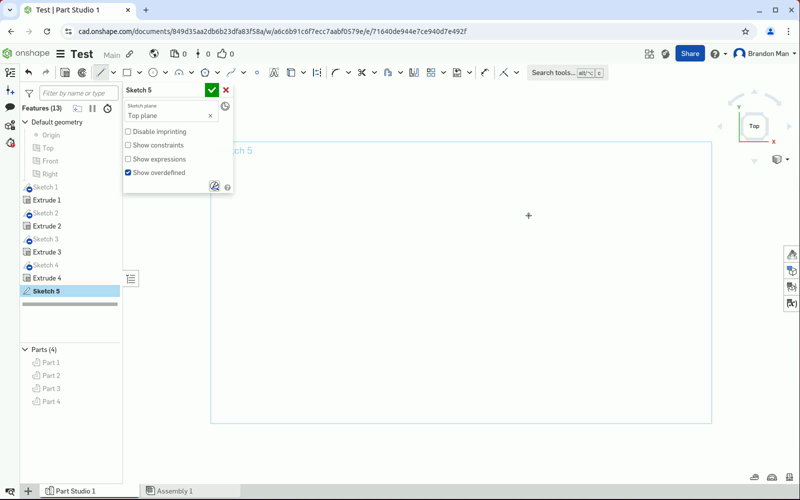
mouse_move(558, 215)
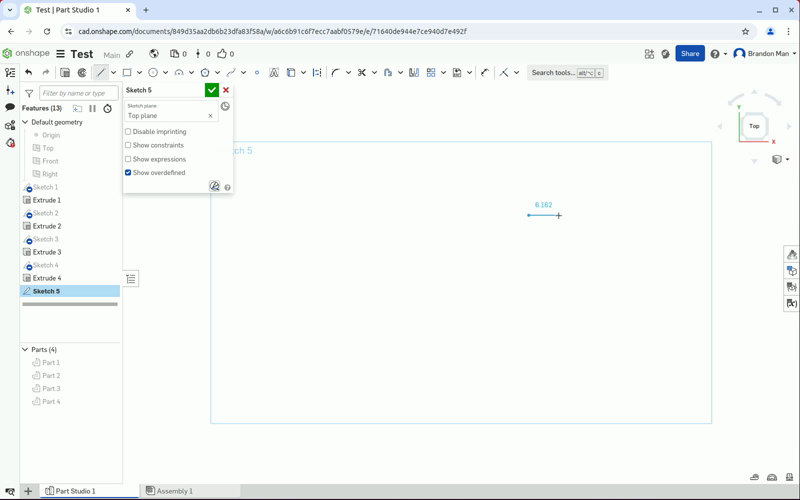
mouse_move(548, 215)
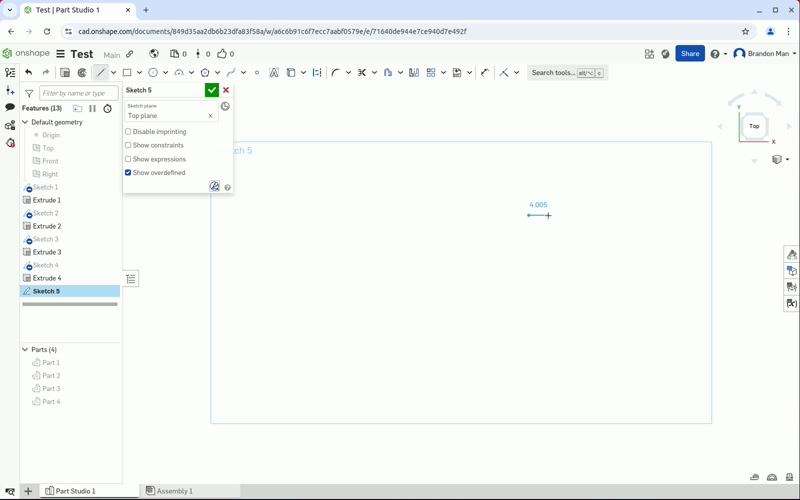
click(548, 215)
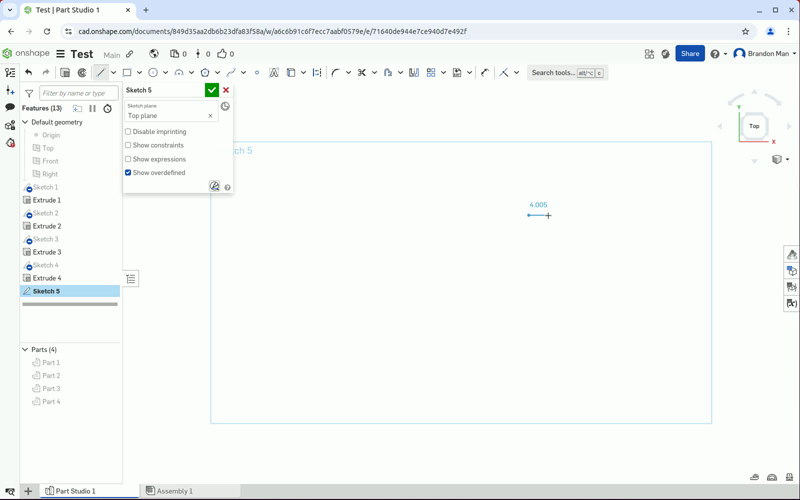
key_up(shift)
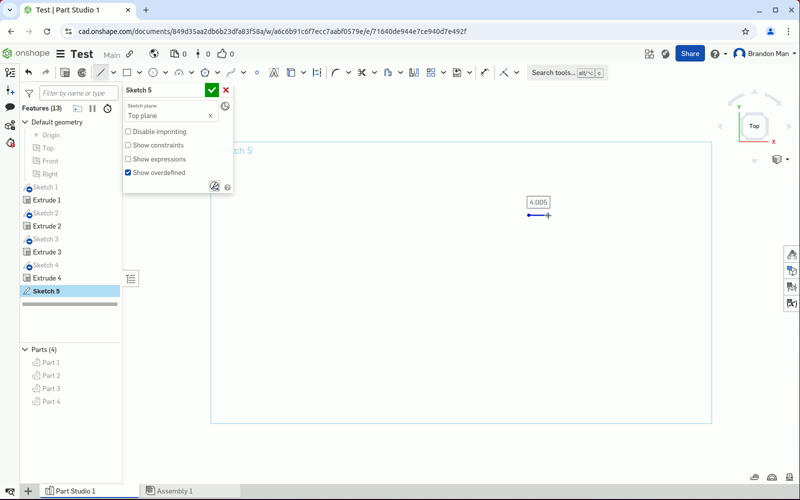
key_down(shift)
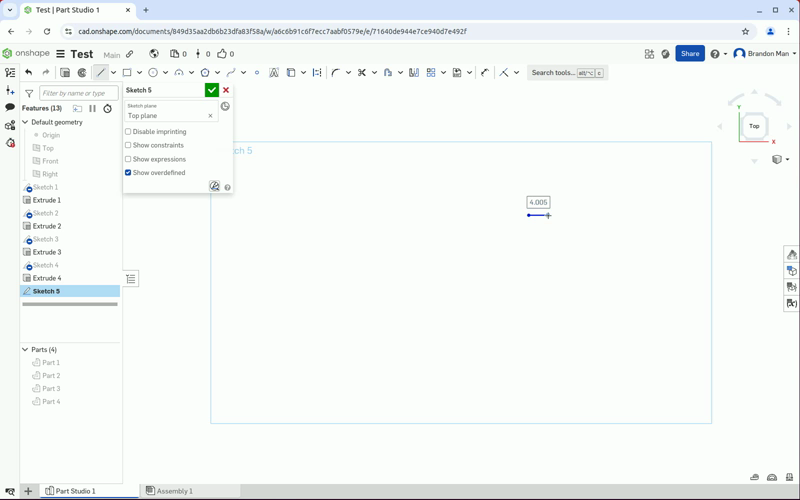
mouse_move(578, 215)
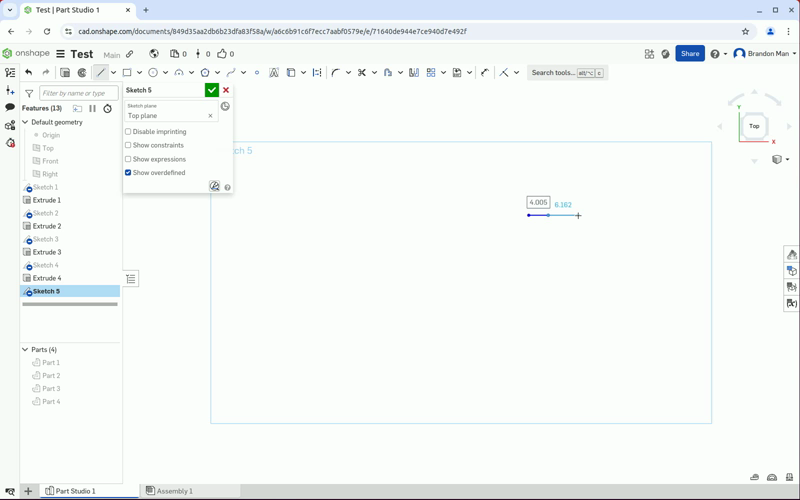
mouse_move(548, 195)
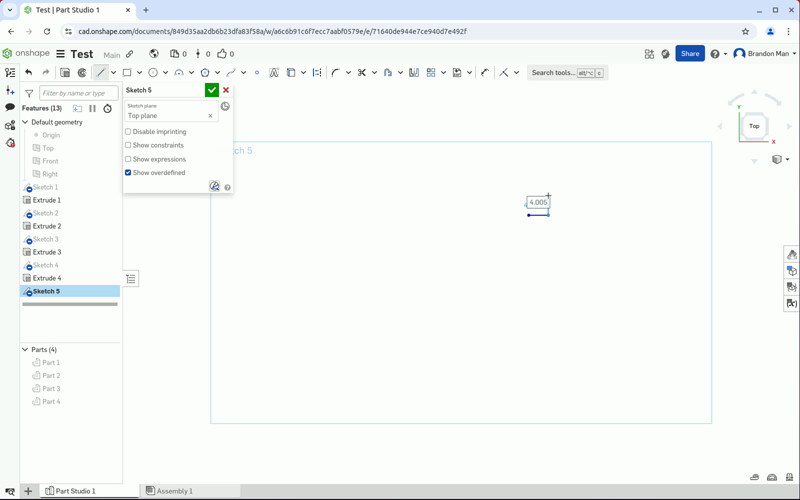
click(548, 195)
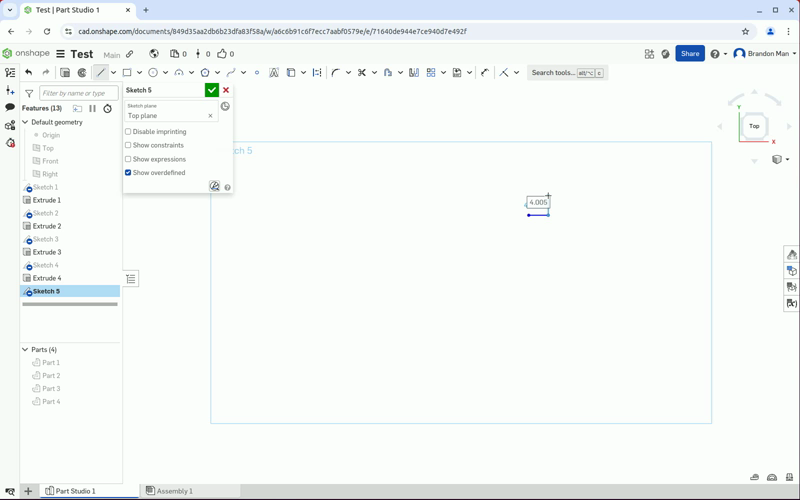
key_up(shift)
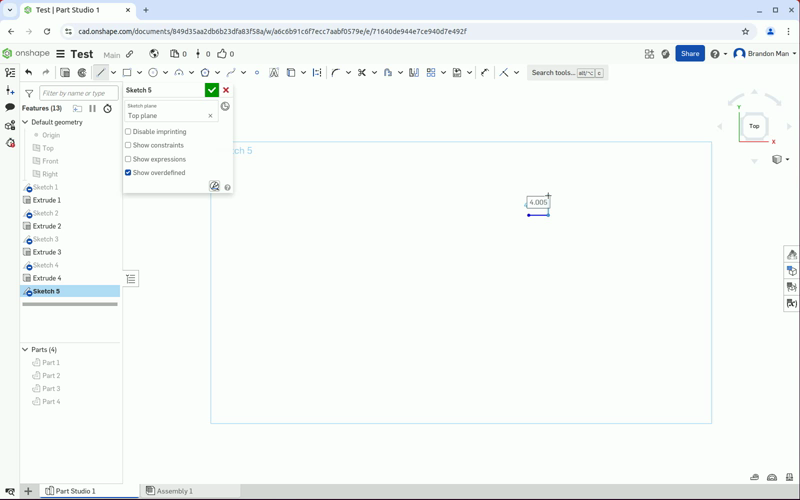
key_down(shift)
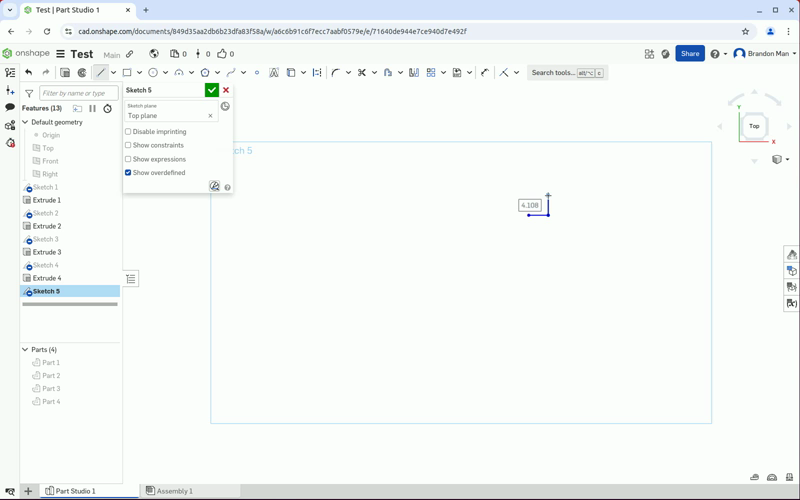
mouse_move(578, 195)
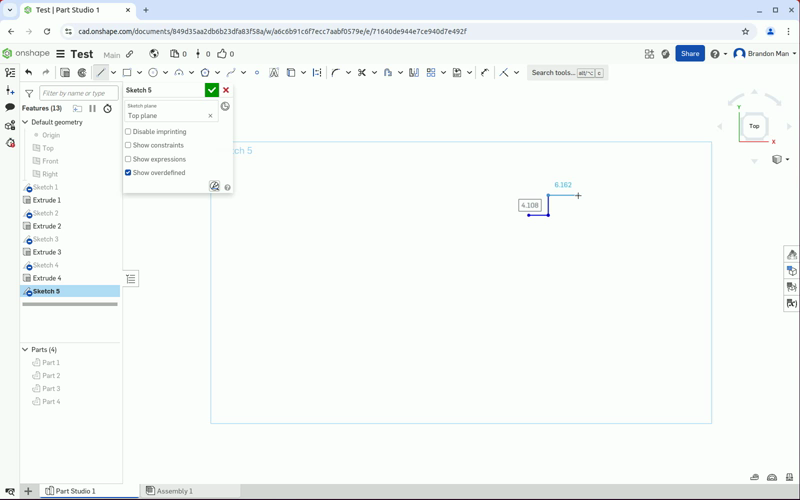
mouse_move(528, 195)
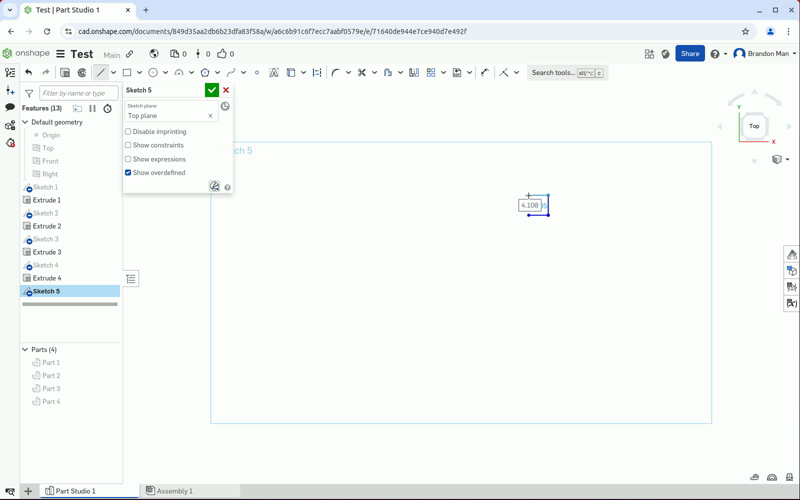
click(528, 195)
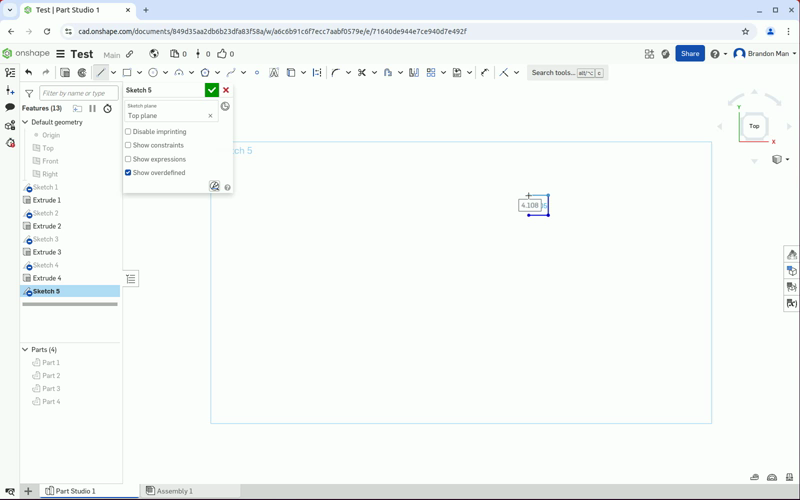
key_up(shift)
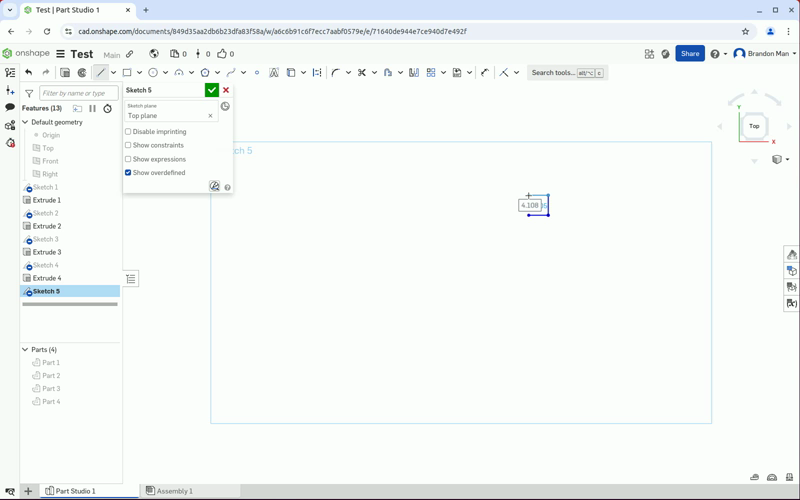
mouse_move(558, 195)
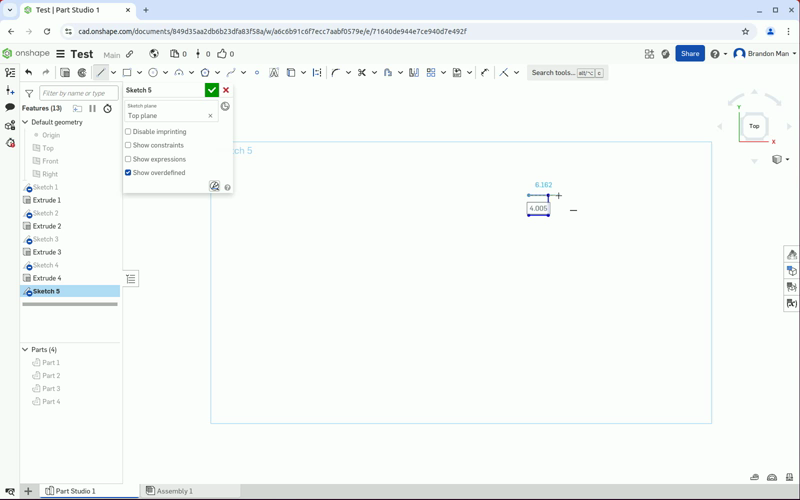
key_down(shift)
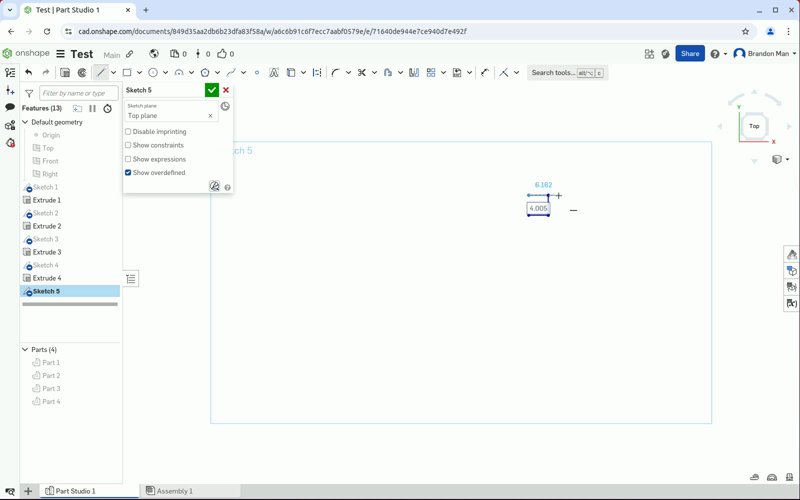
mouse_move(528, 215)
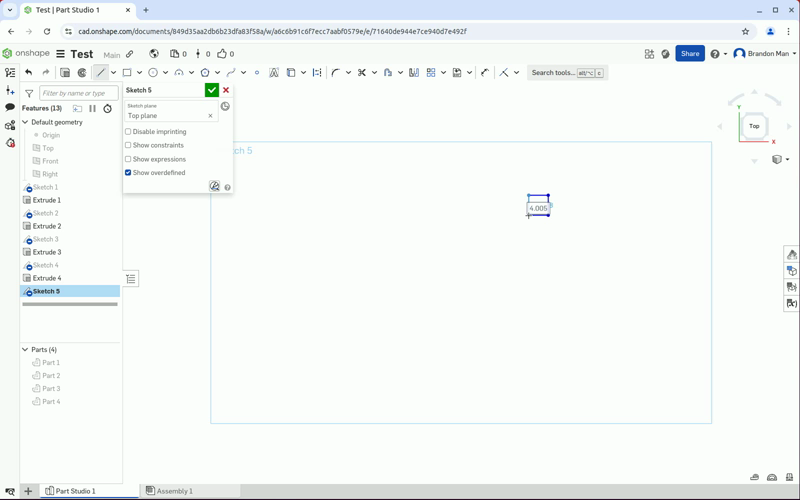
key_up(shift)
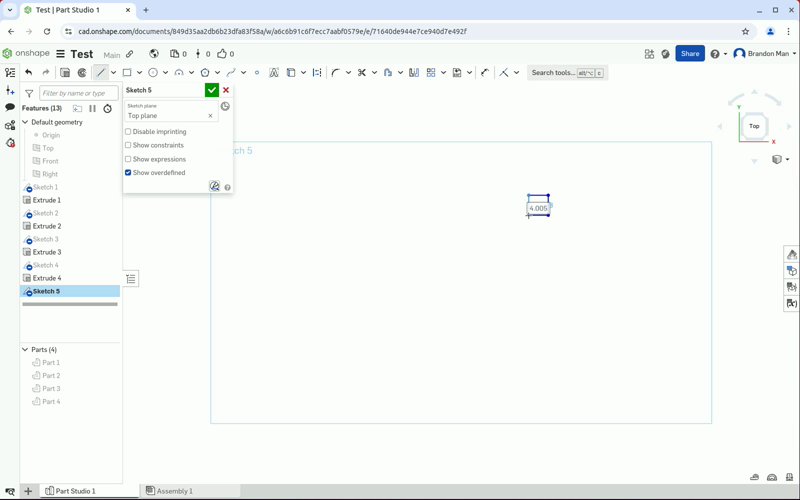
click(528, 215)
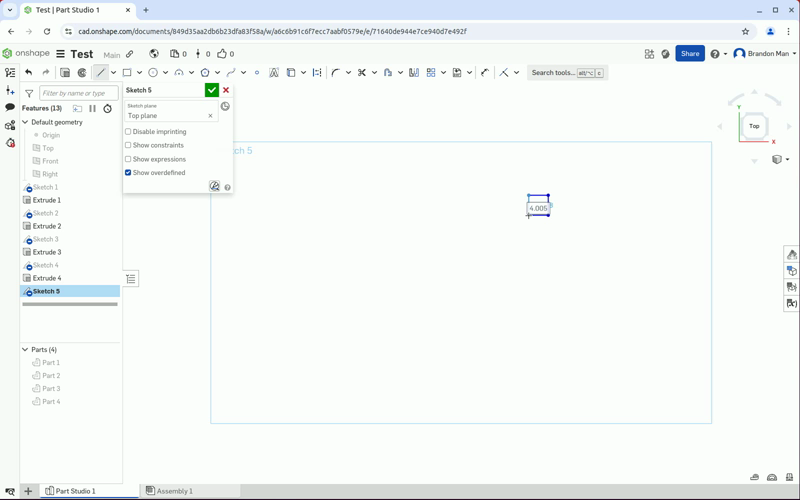
key(esc)
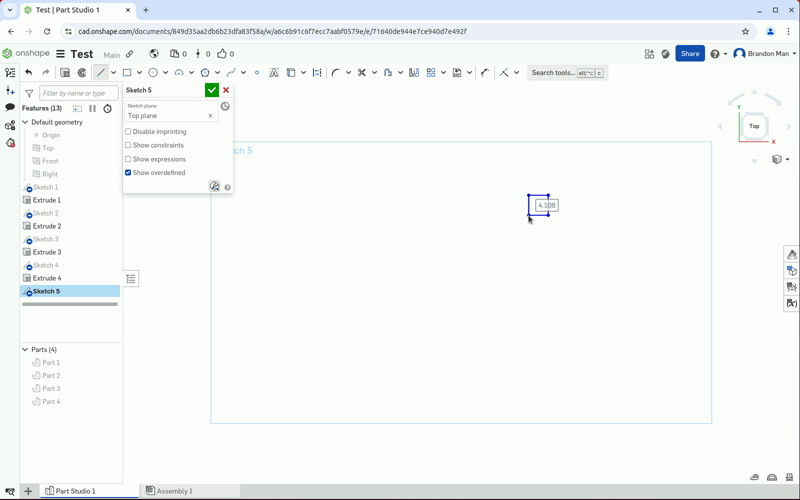
mouse_move(531, 204)
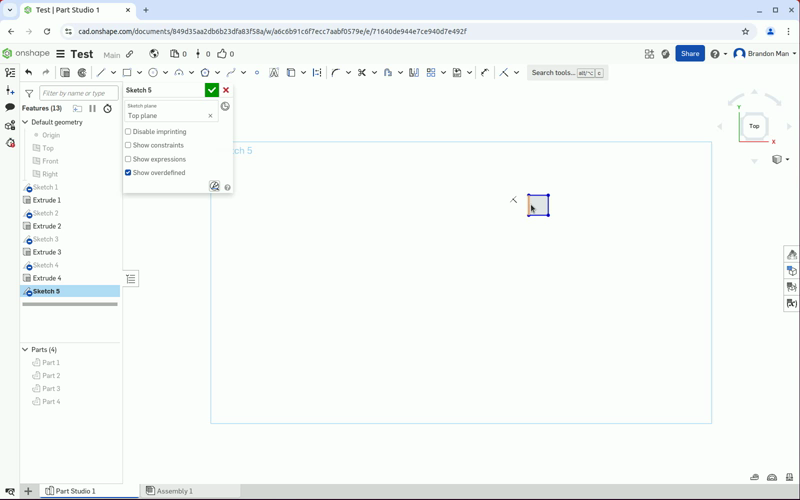
scroll(6)
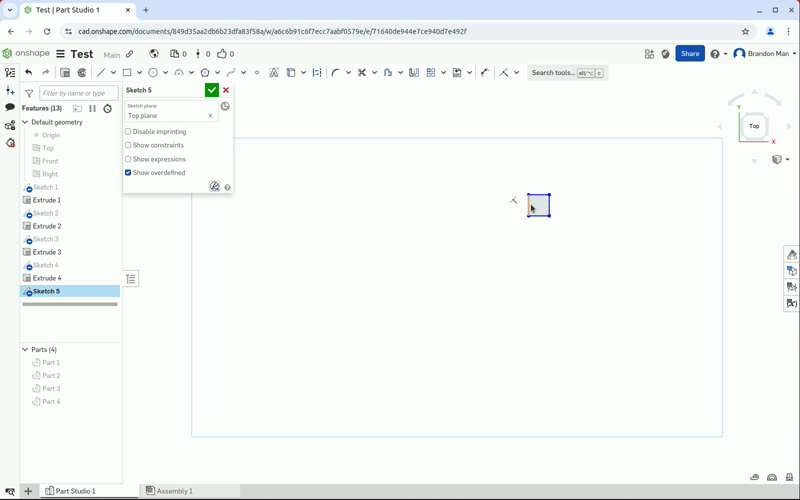
scroll(6)
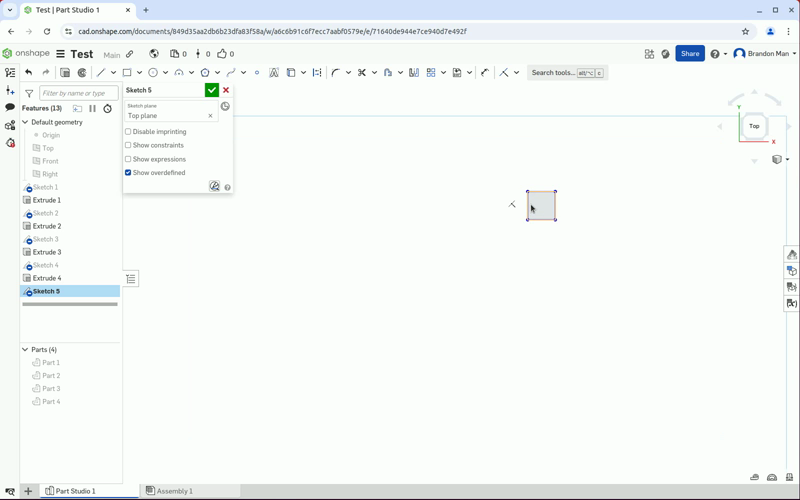
scroll(6)
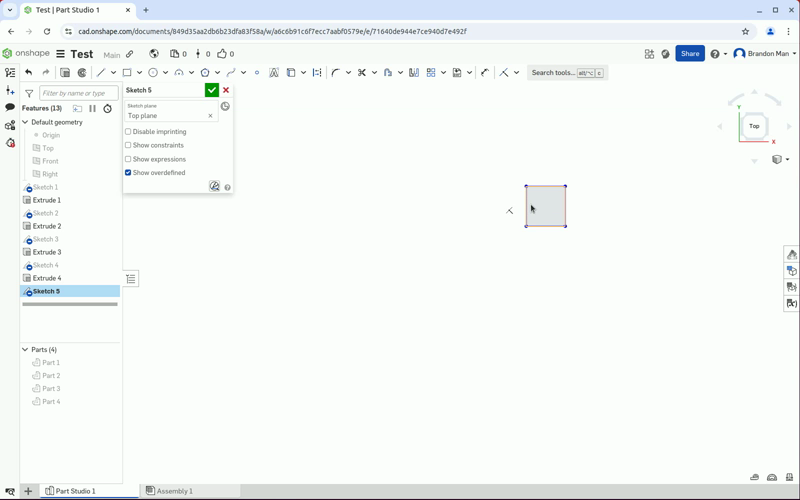
scroll(6)
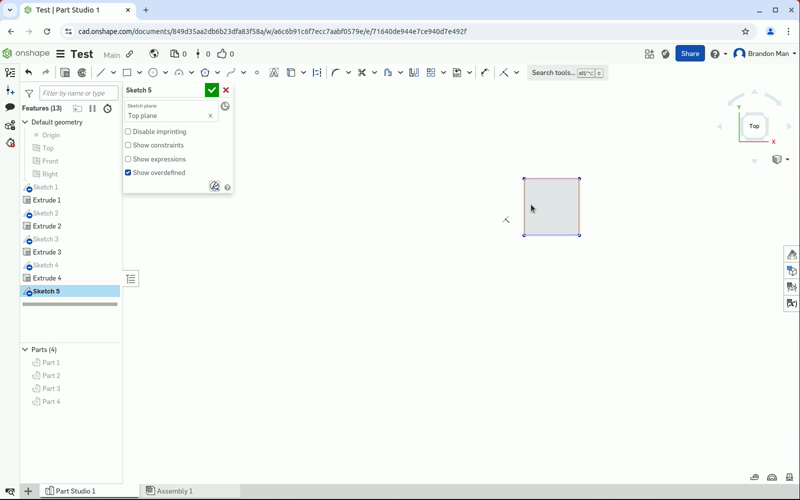
scroll(6)
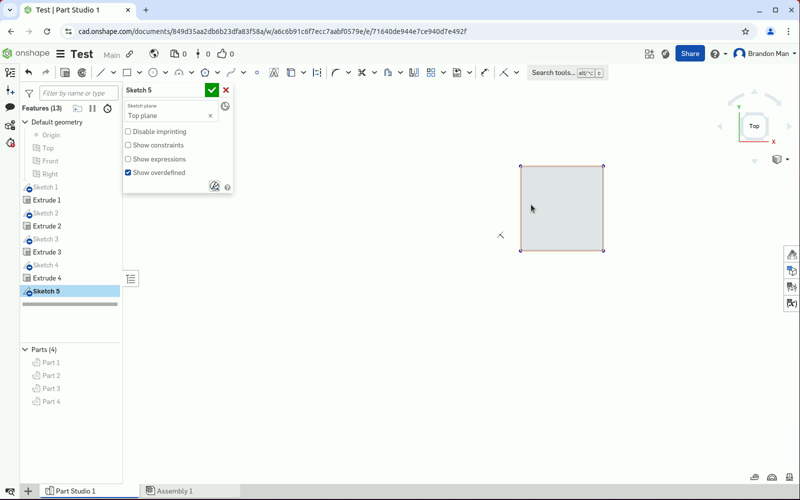
scroll(6)
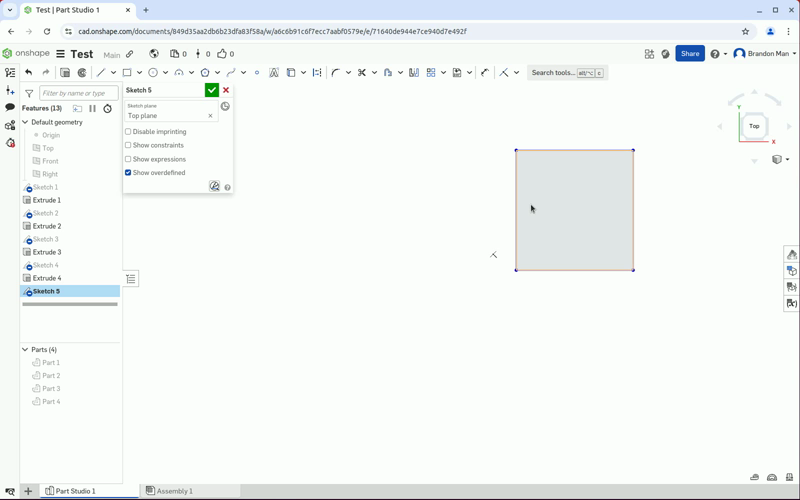
scroll(6)
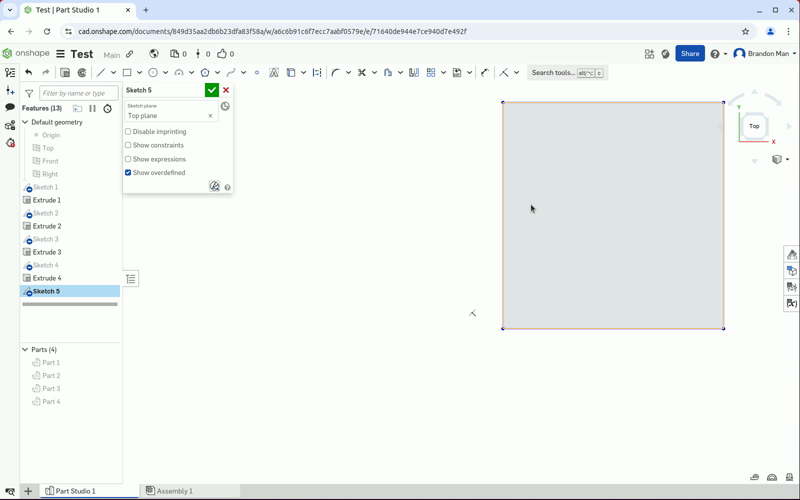
click(531, 204)
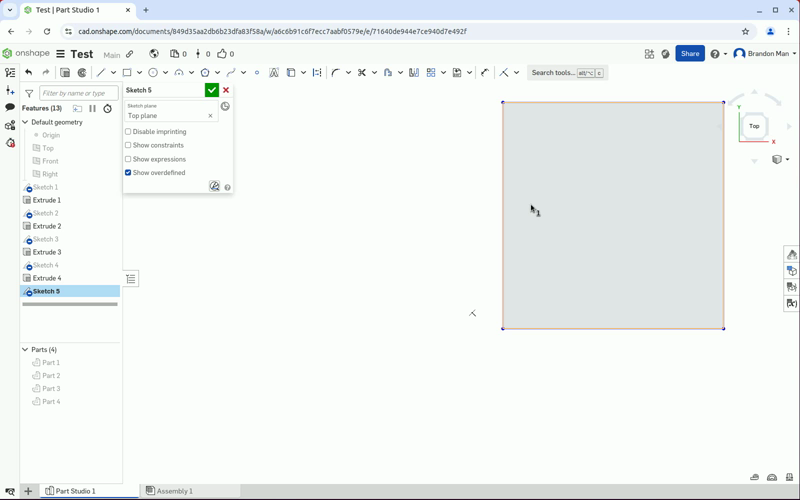
scroll(-6)
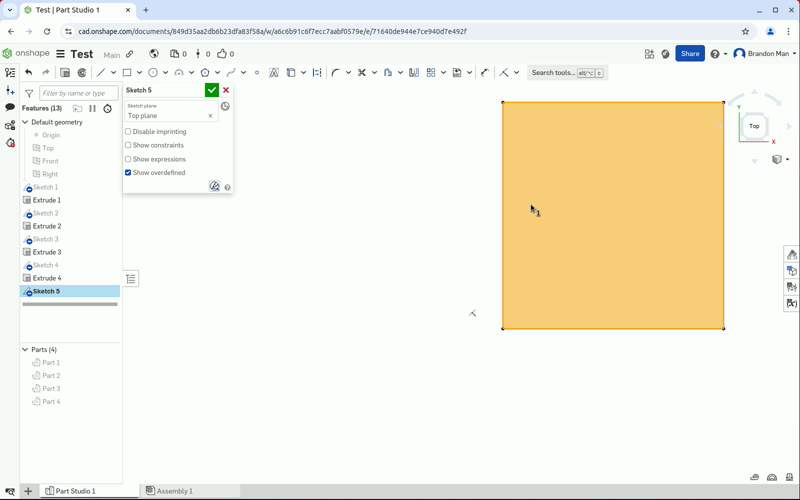
scroll(-6)
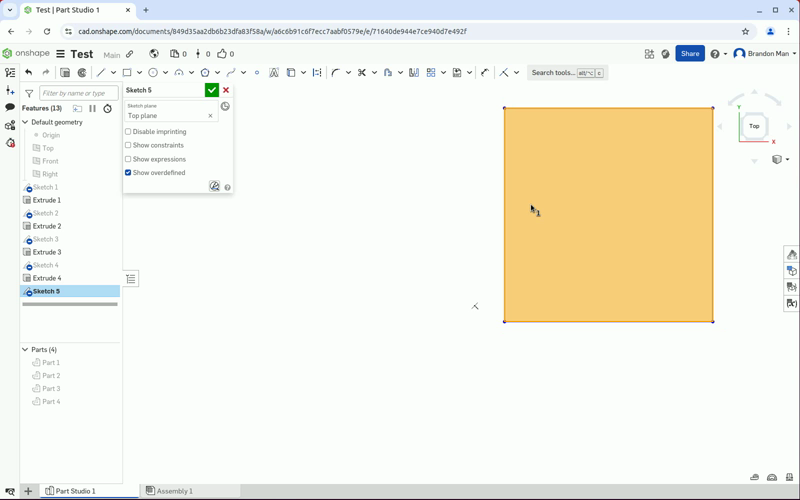
scroll(-6)
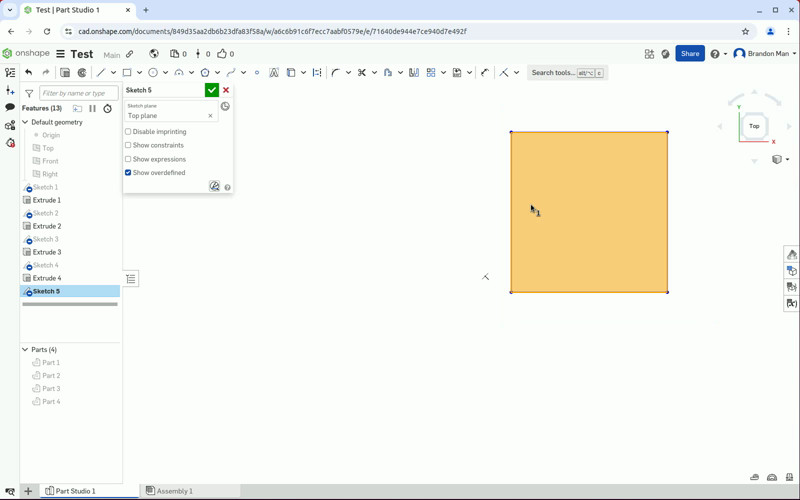
scroll(-6)
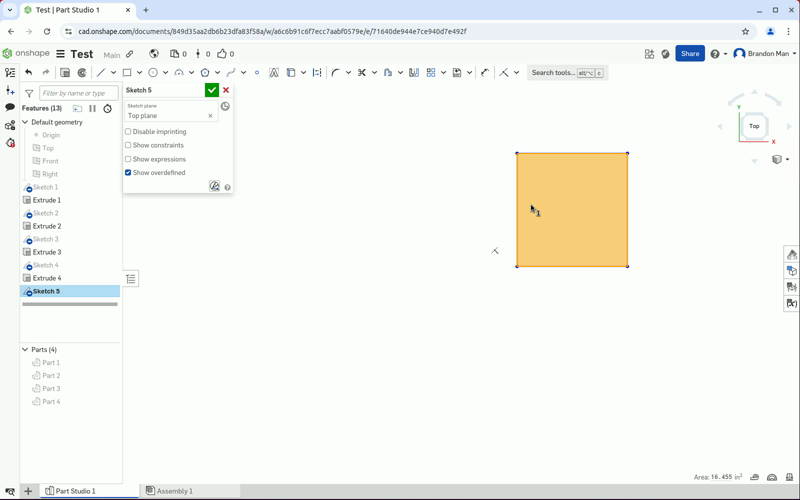
scroll(-6)
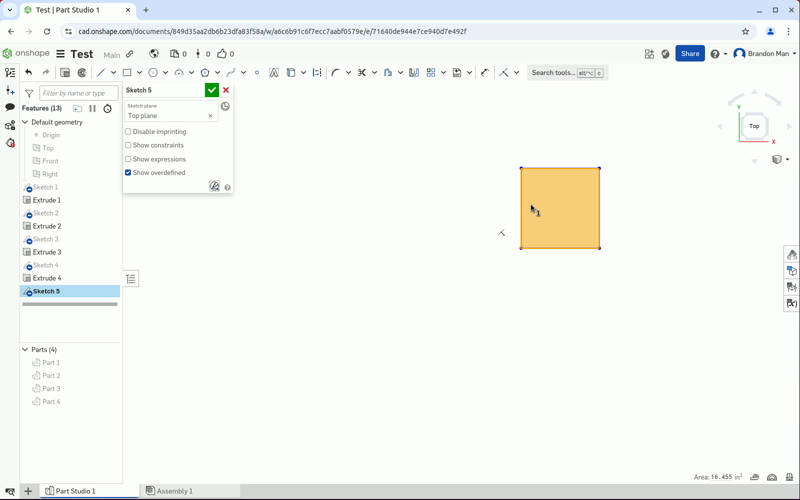
scroll(-6)
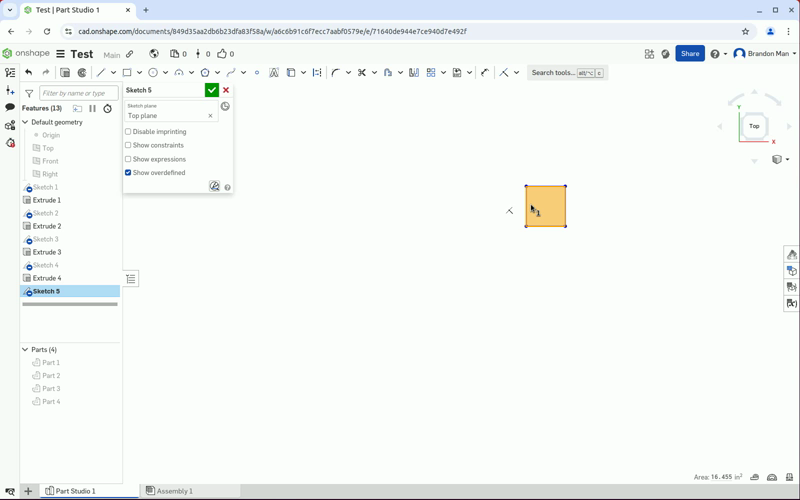
scroll(-6)
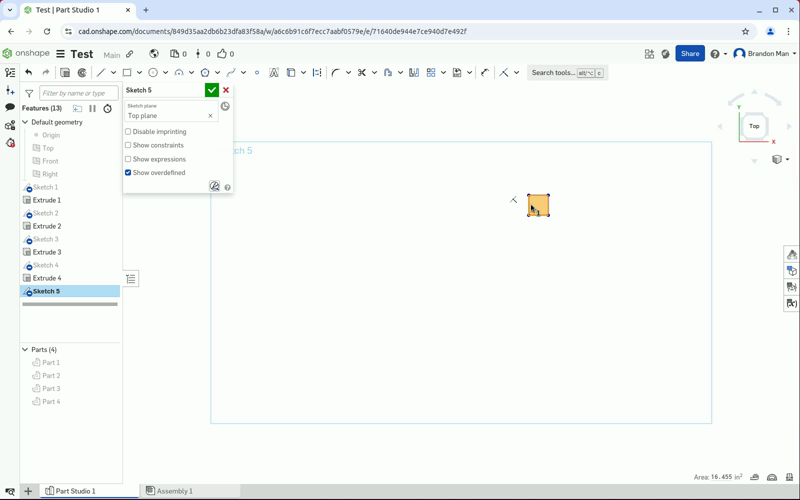
mouse_move(73, 352)
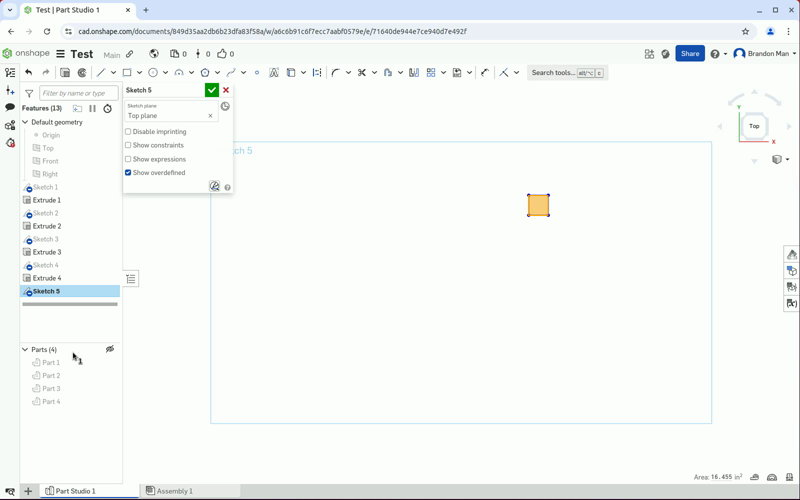
key(shift+y)
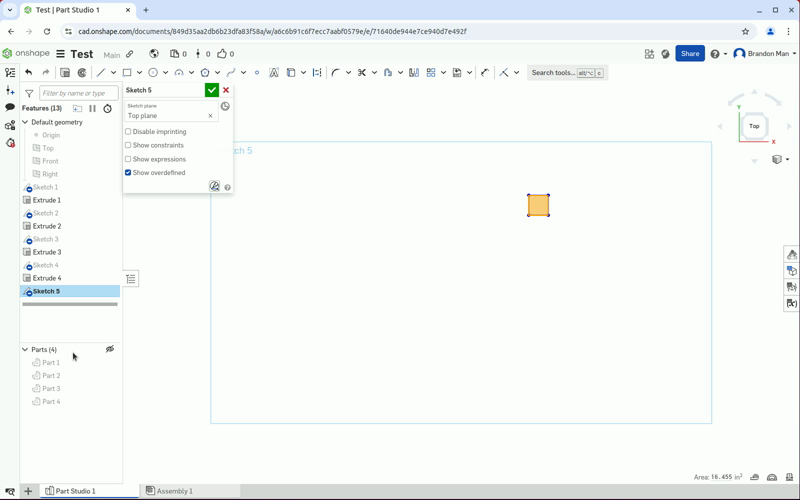
key(shift+e)
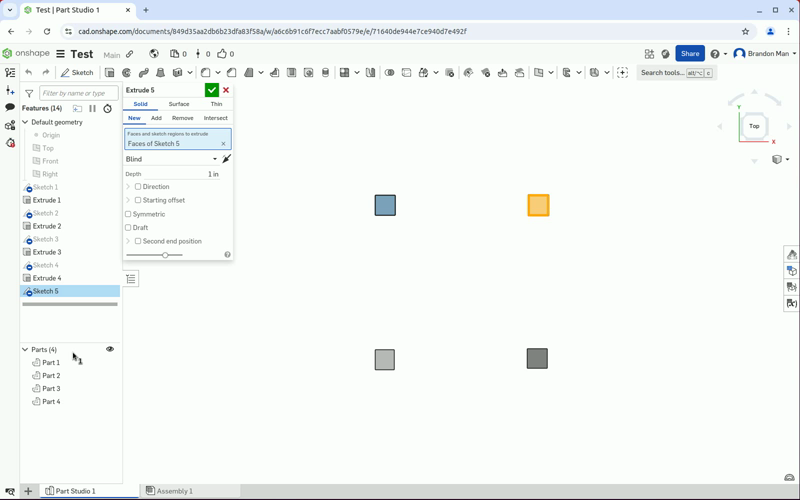
mouse_move(143, 106)
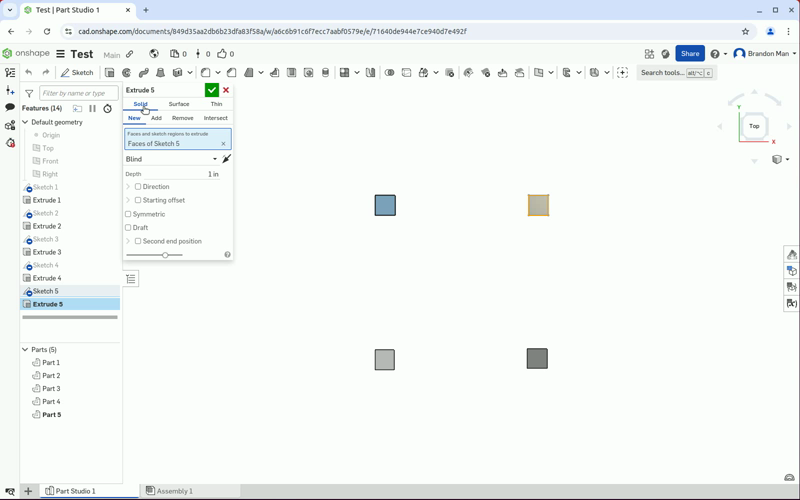
click(143, 106)
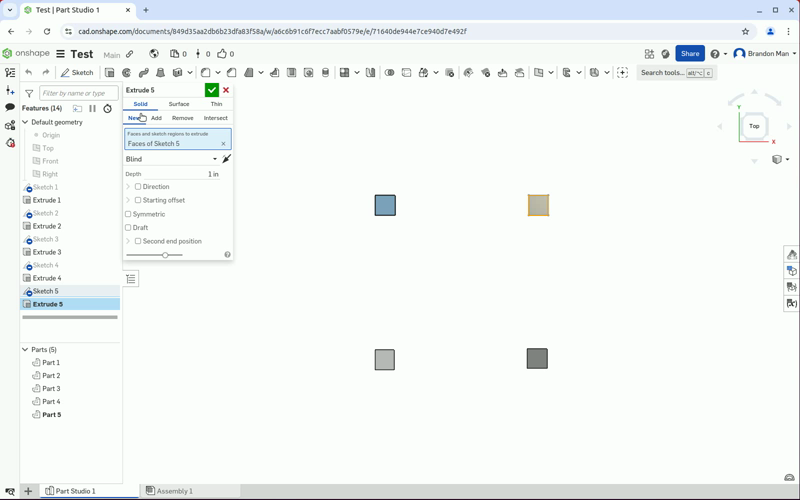
mouse_move(137, 120)
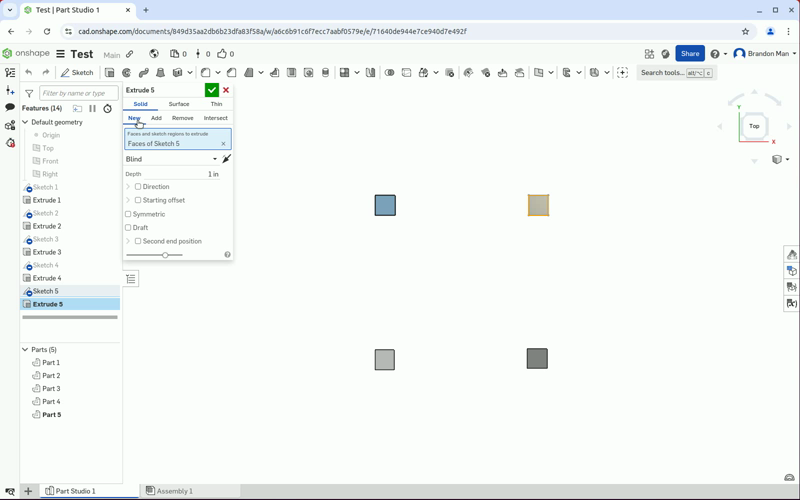
click(137, 120)
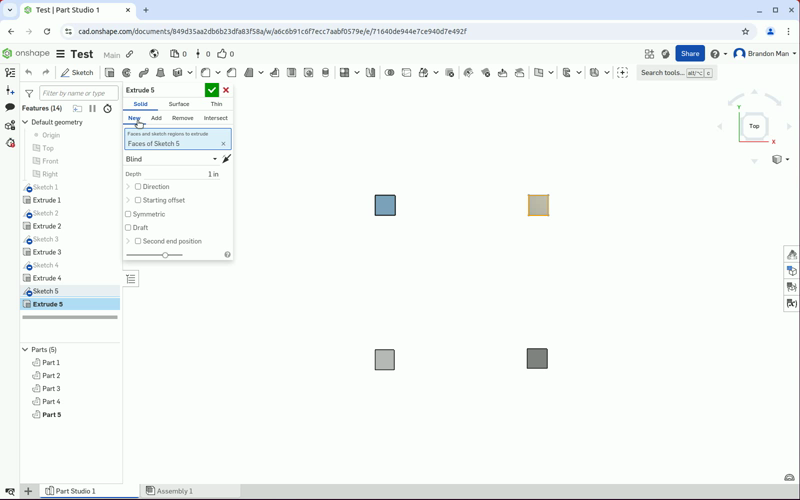
key(tab, 4)
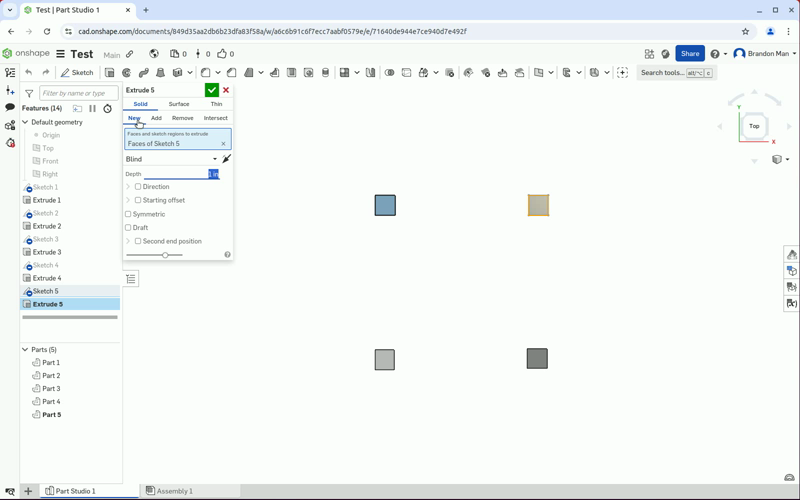
text(23.108)
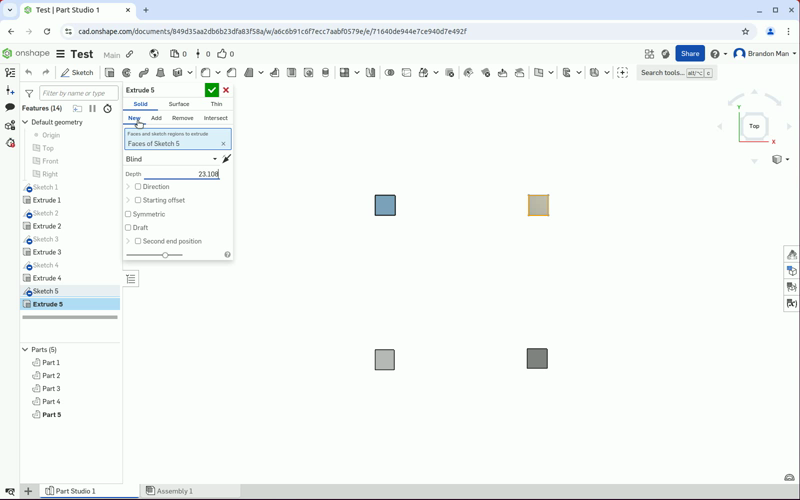
key(tab, 3)
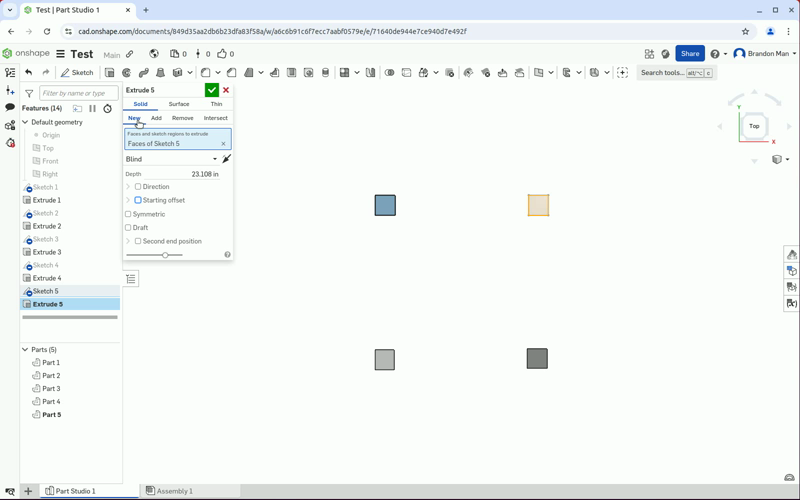
key(tab, 2)
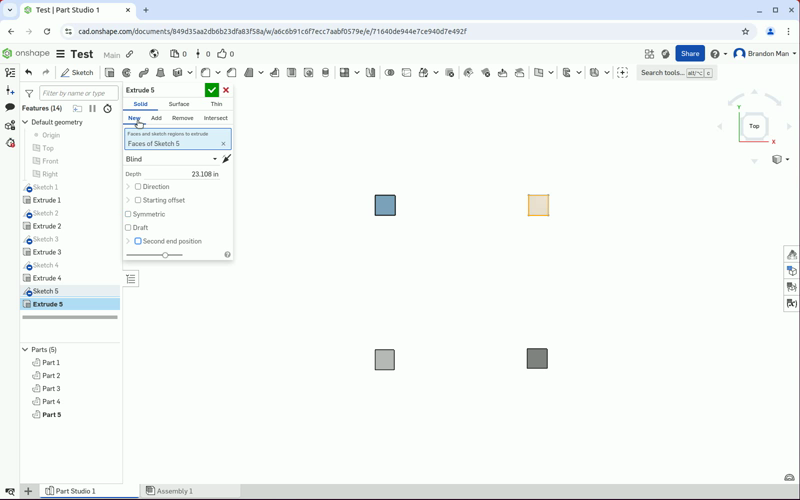
key(space)
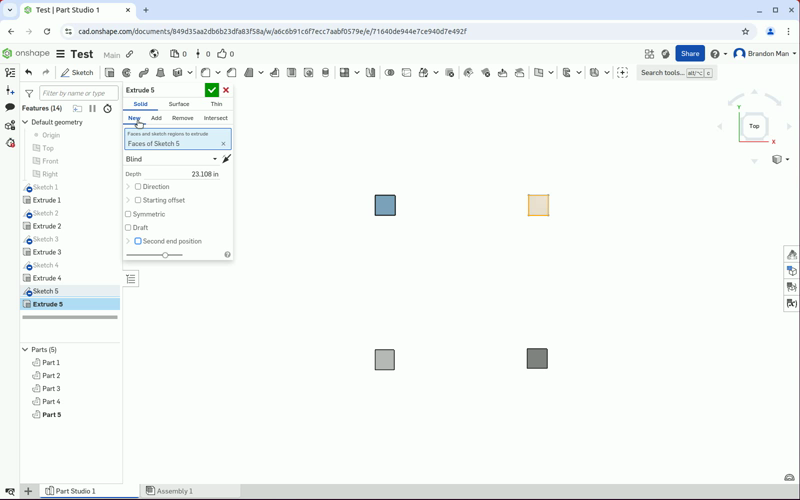
key(tab, 3)
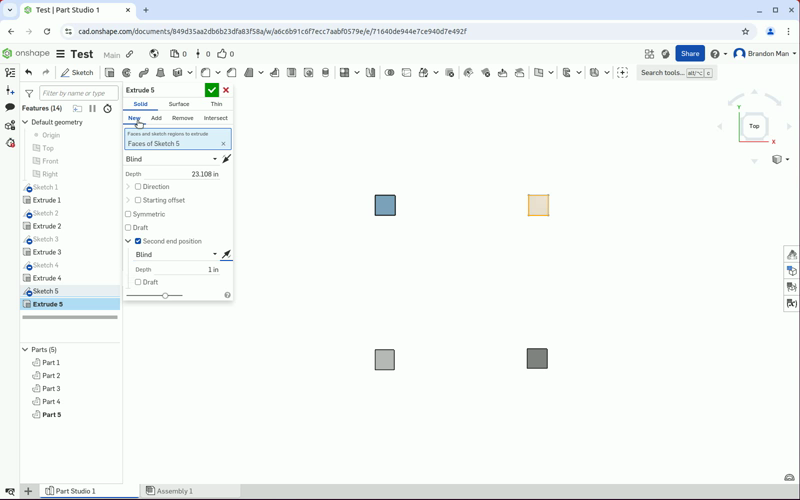
text(4.574)
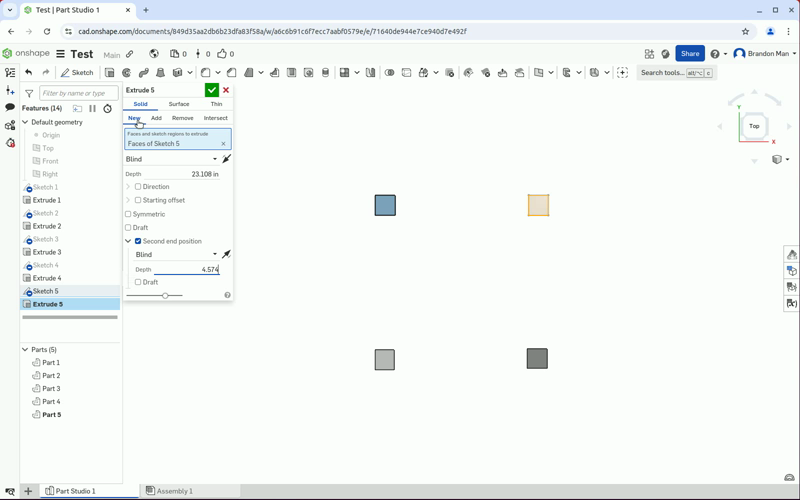
key(enter)
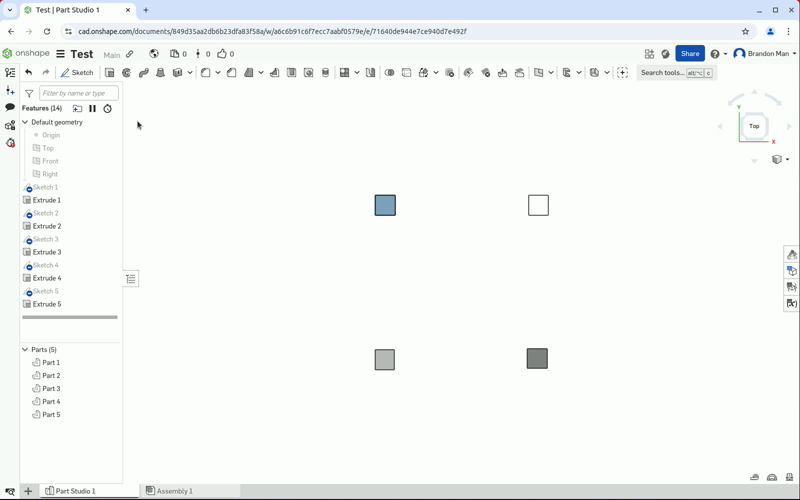
key(shift+h)
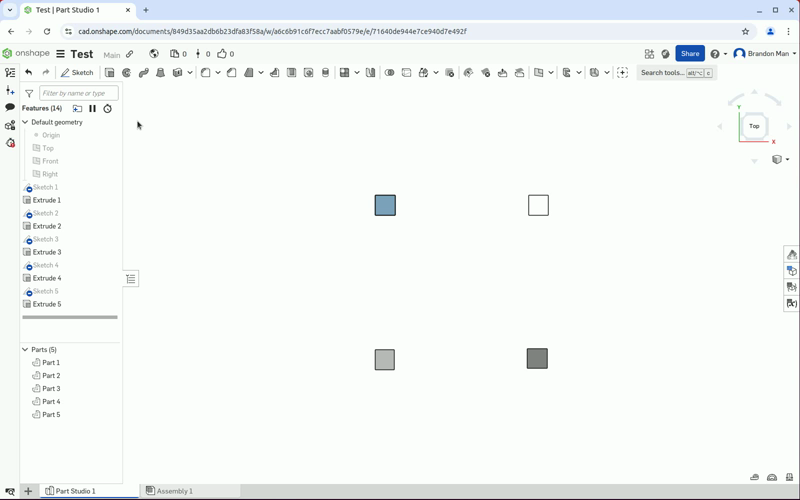
key(shift+h)
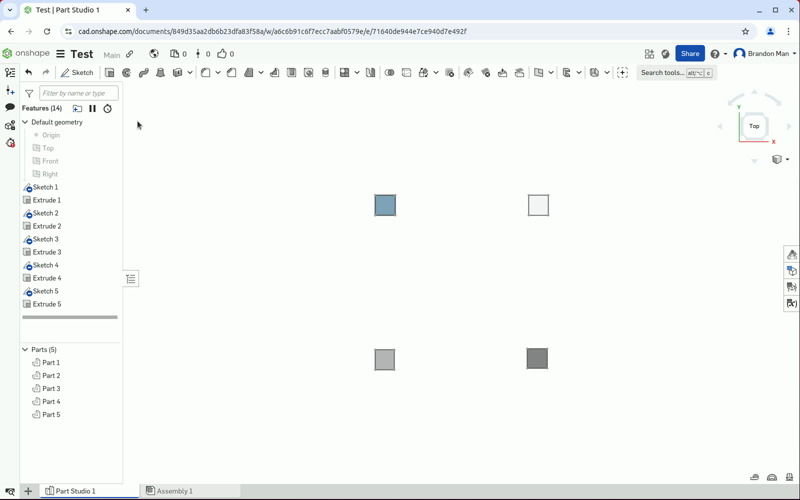
key(shift+7)
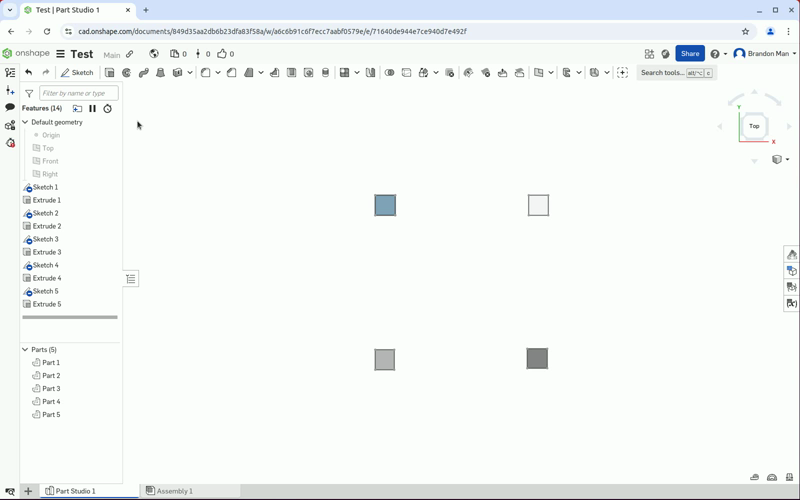
key(up, 3)
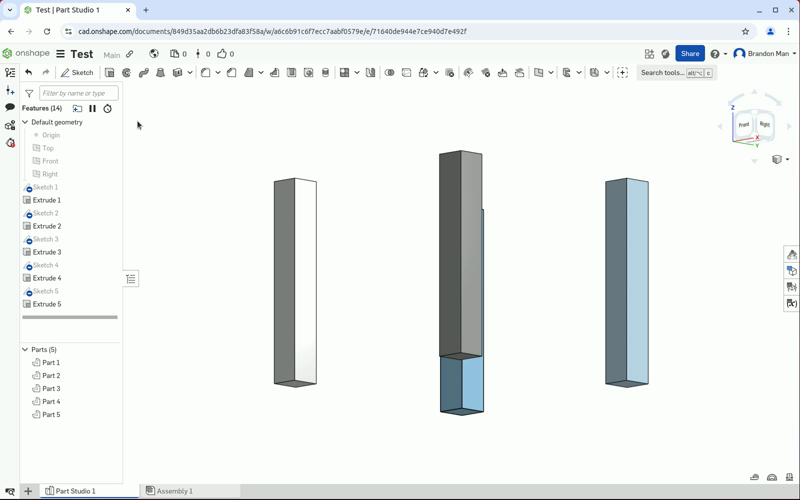
key(left, 3)
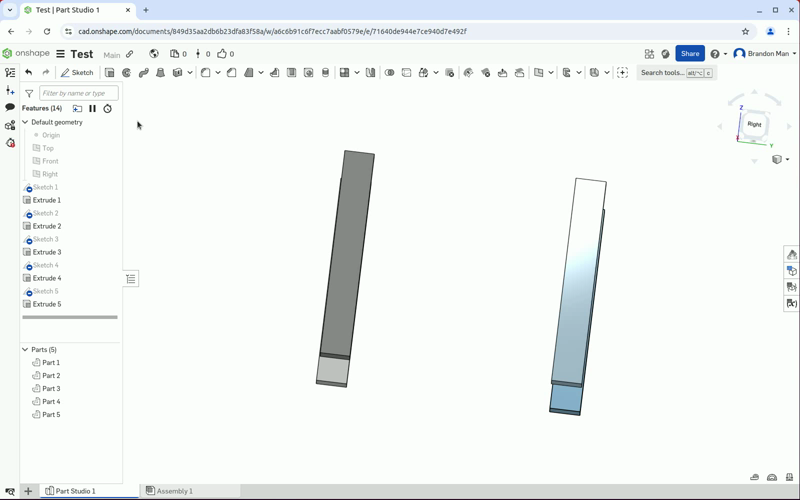
key(right, 3)
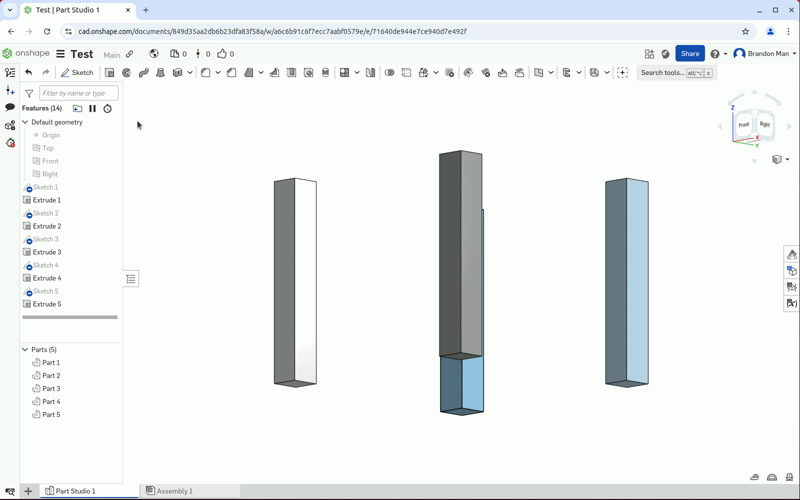
key(down, 3)
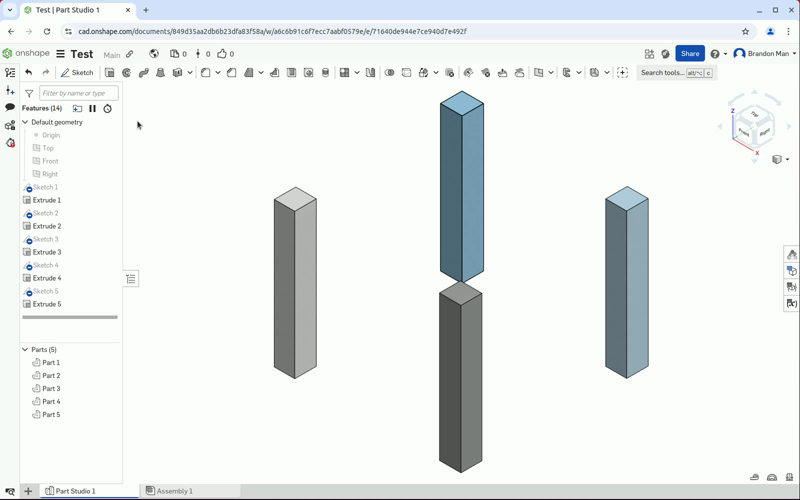
mouse_move(73, 189)
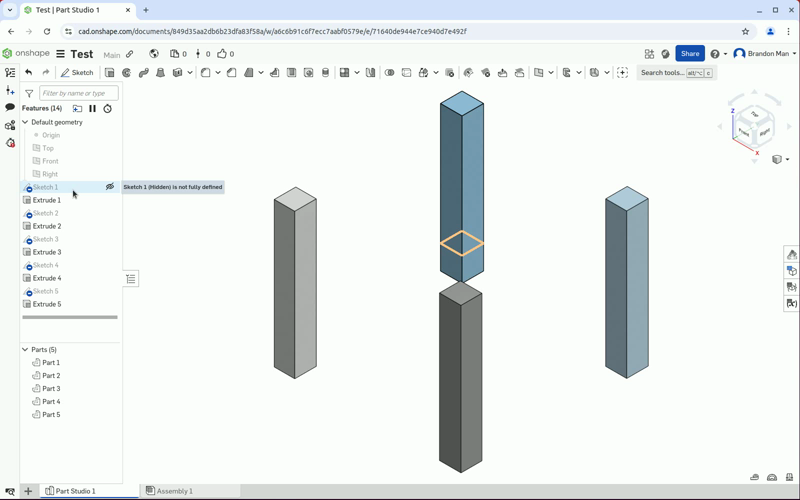
click(73, 189)